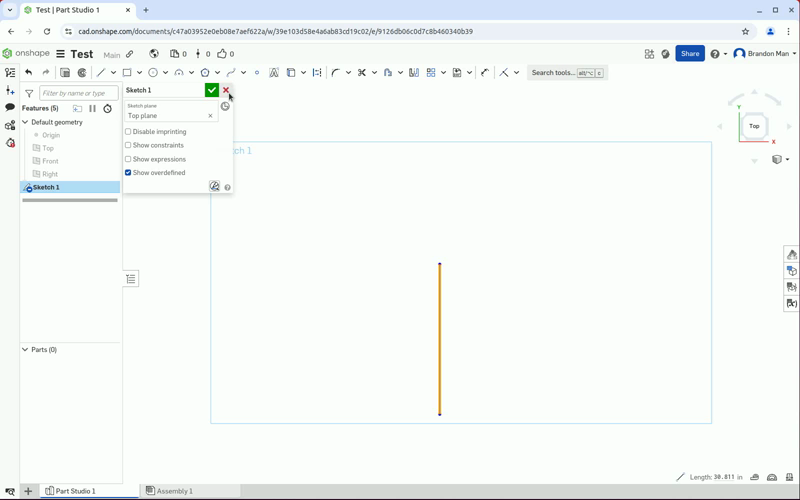
key(shift+h)
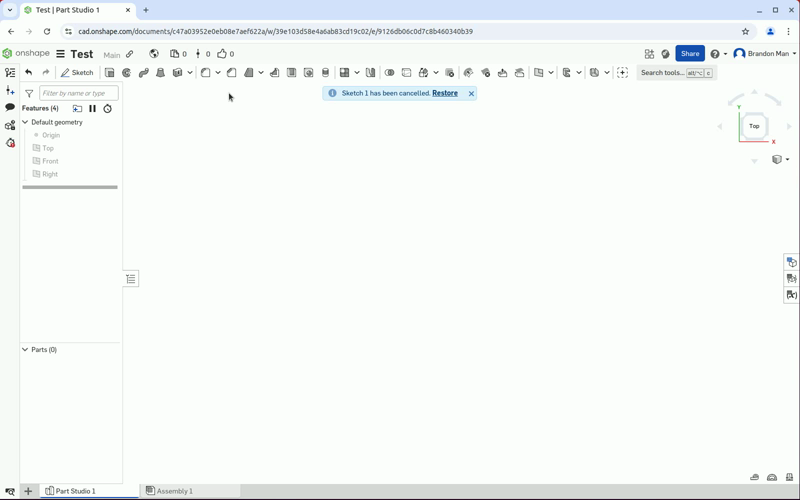
mouse_move(73, 352)
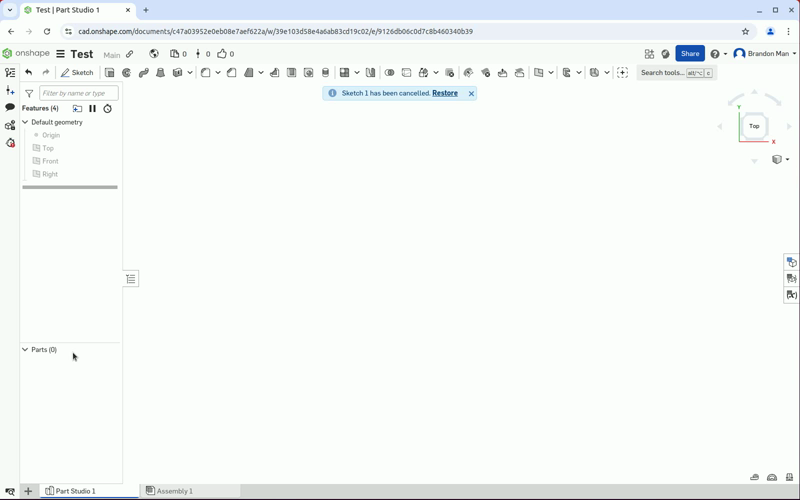
key(y)
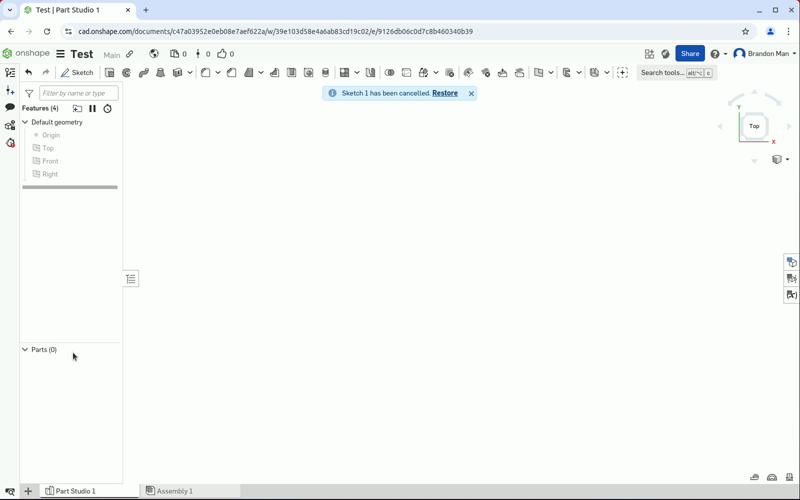
key(shift+p)
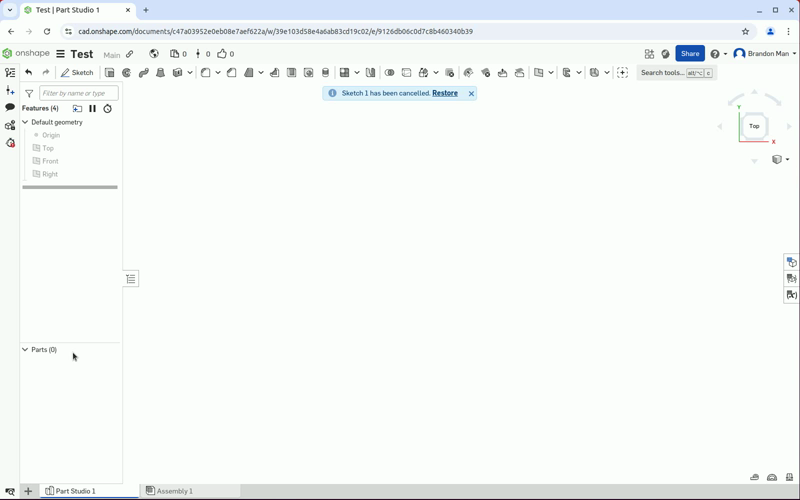
key(space)
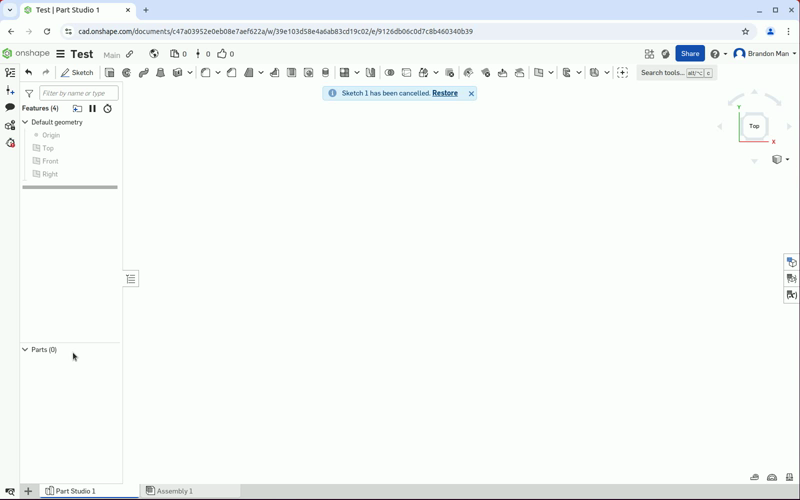
key_down(shift)
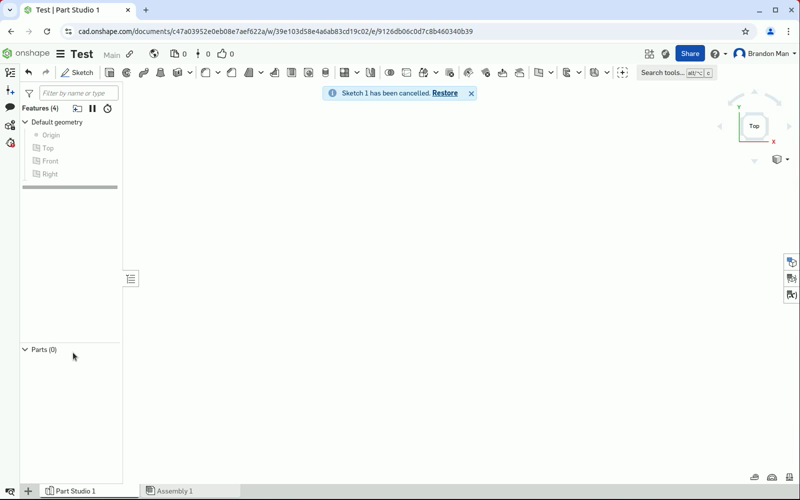
key(up)
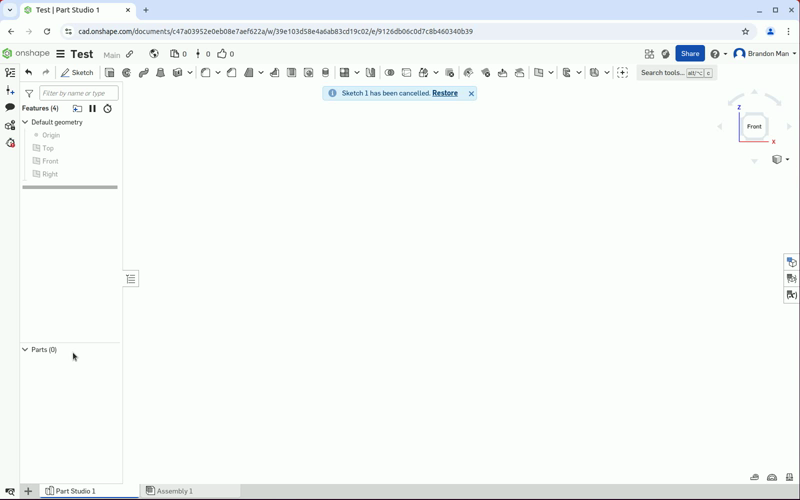
key_up(shift)
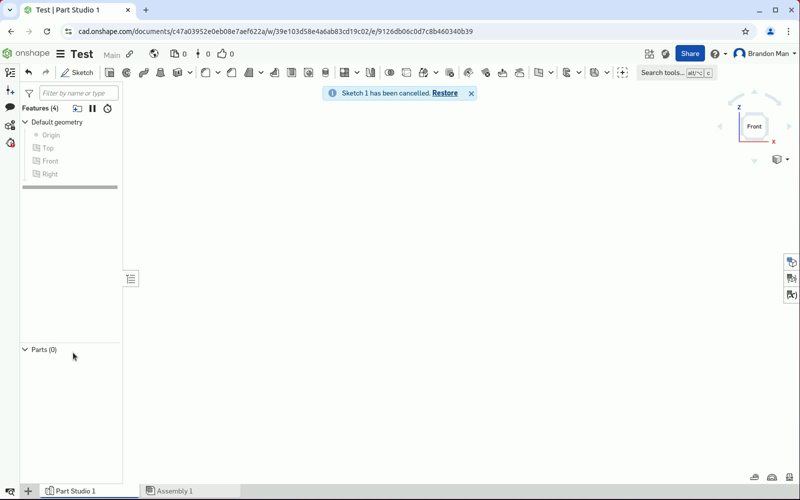
mouse_move(73, 352)
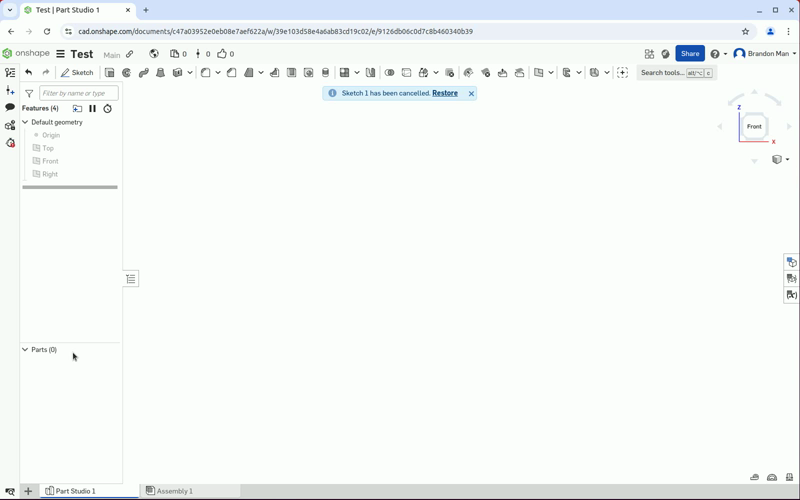
key(shift+y)
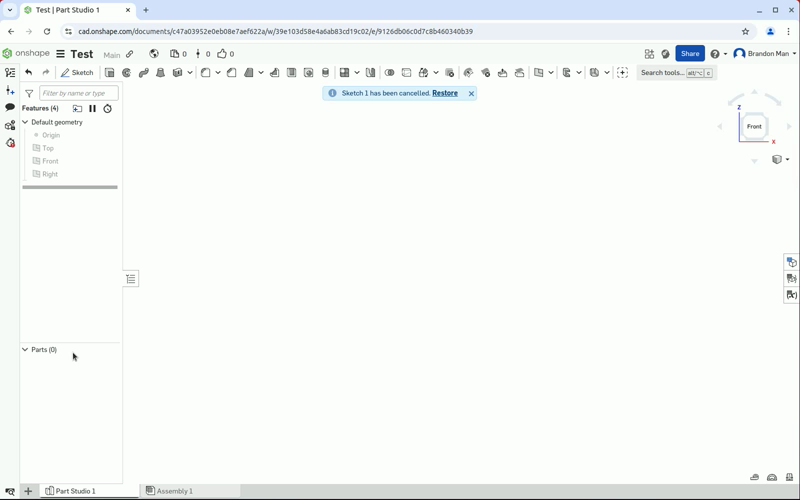
key(shift+s)
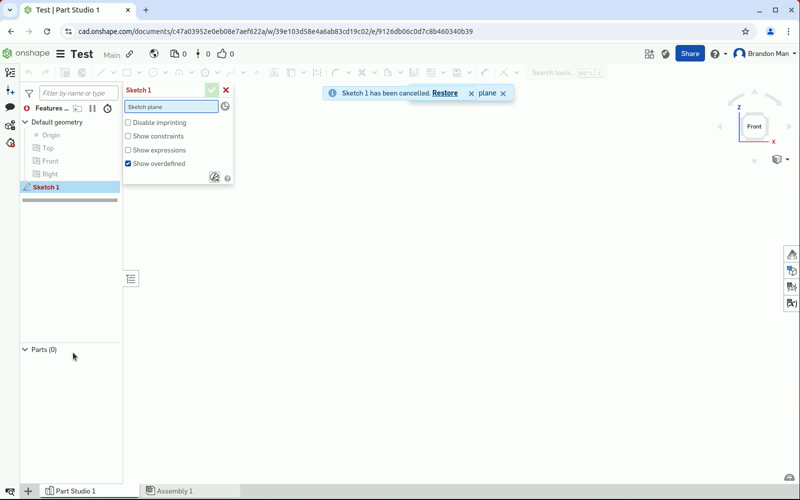
mouse_move(73, 163)
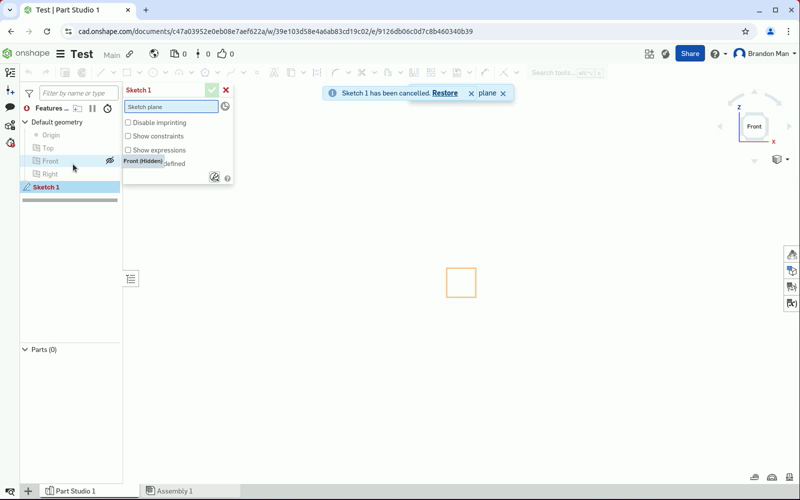
click(73, 163)
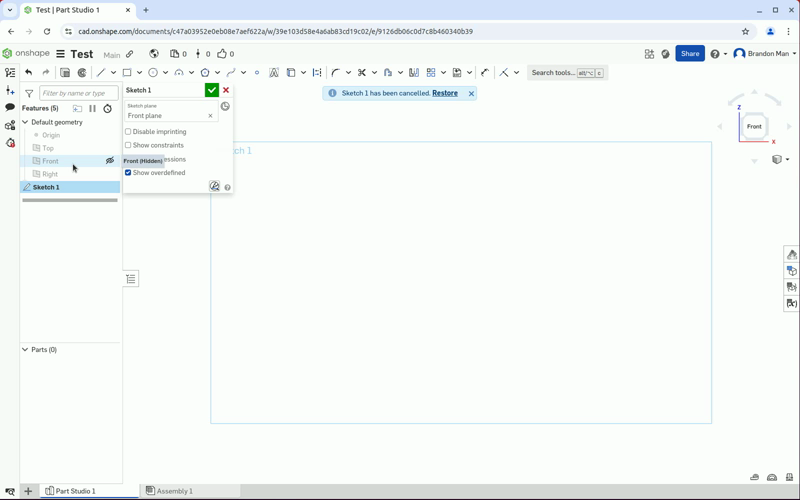
mouse_move(73, 352)
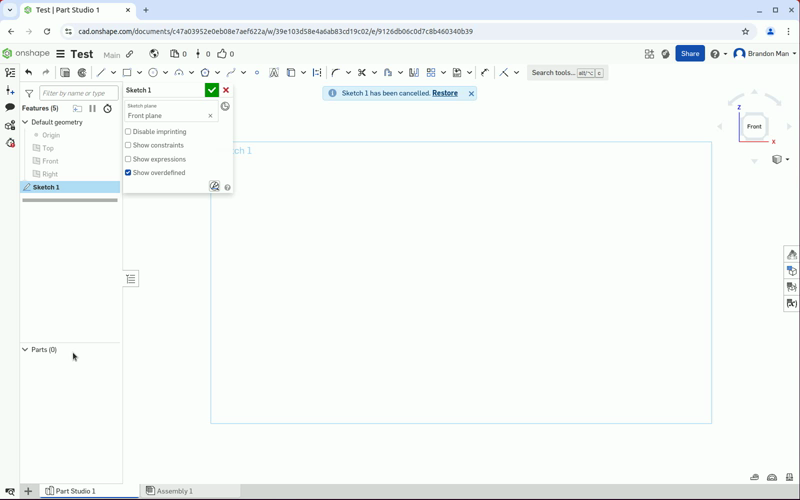
key(y)
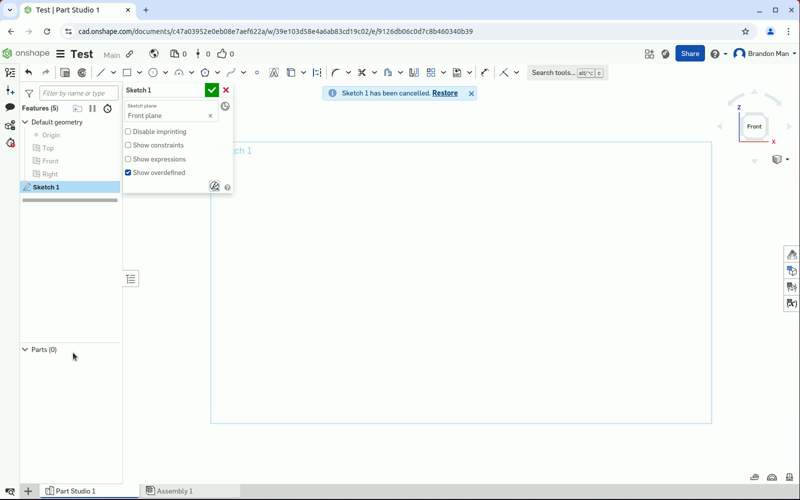
key(c)
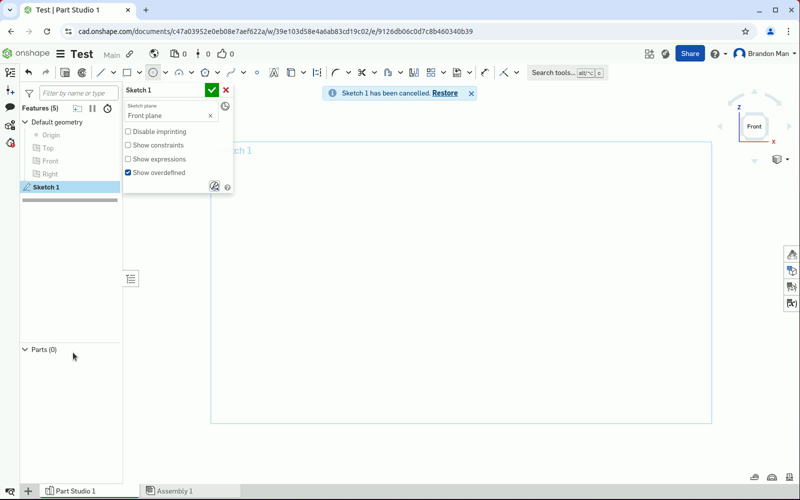
key_down(shift)
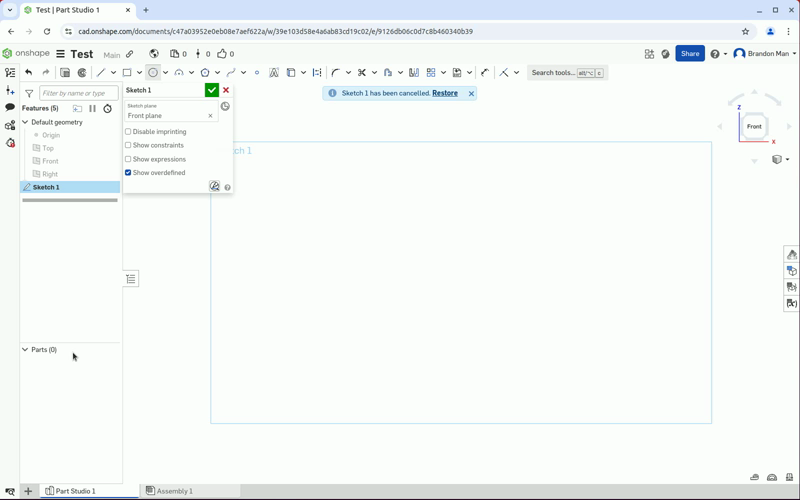
mouse_move(460, 282)
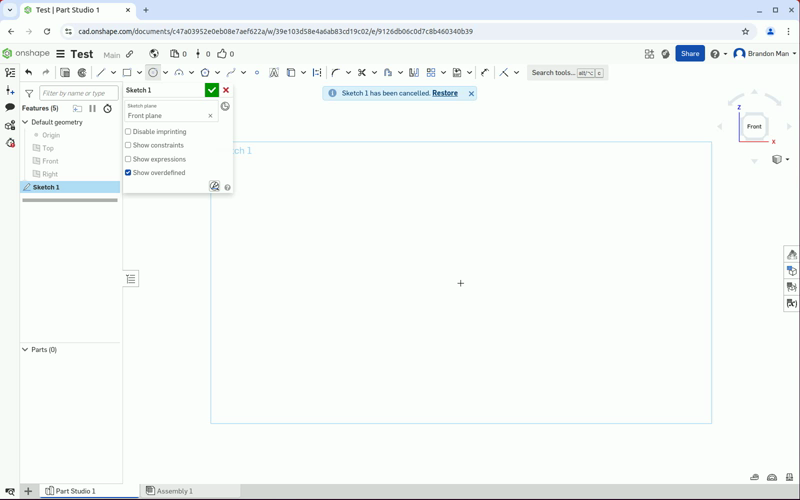
click(460, 282)
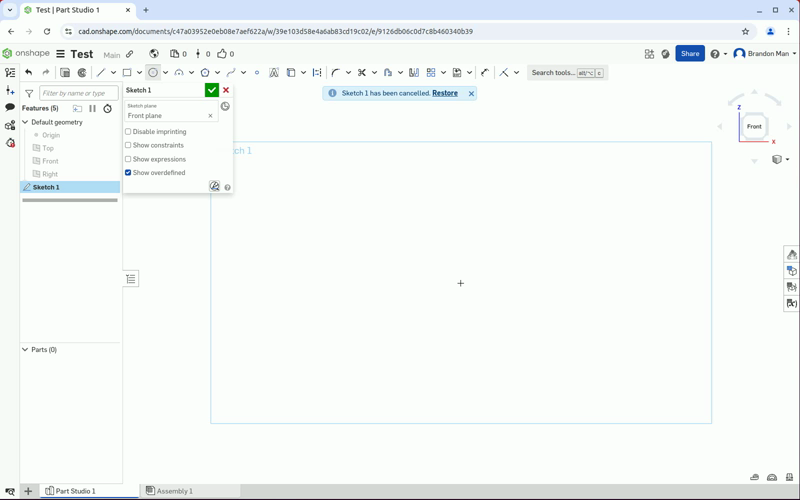
key_up(shift)
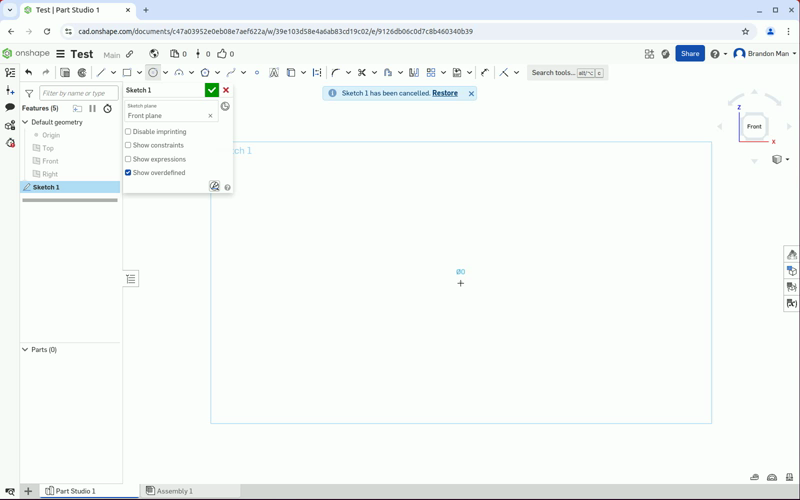
mouse_move(463, 282)
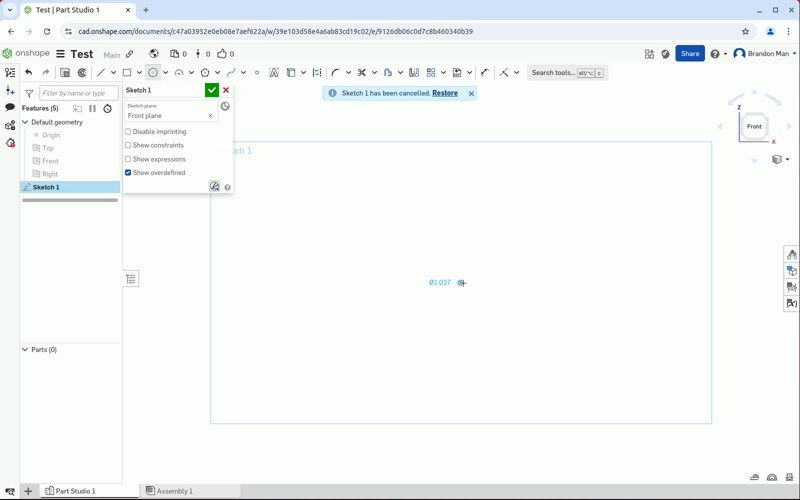
scroll(6)
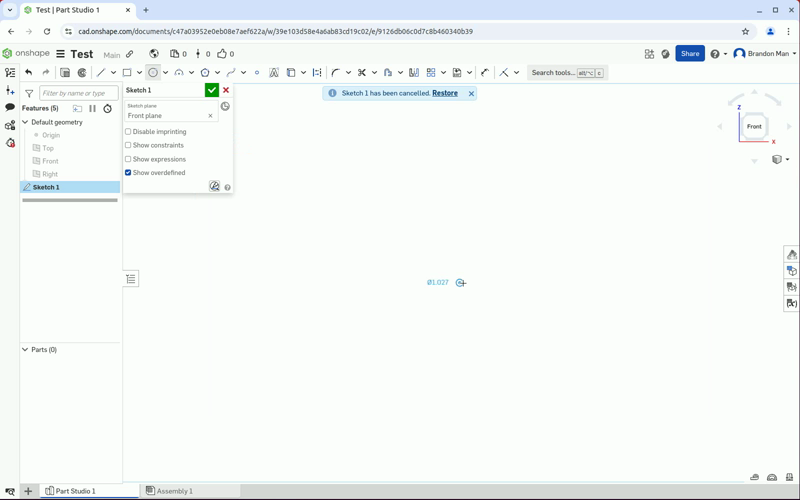
scroll(6)
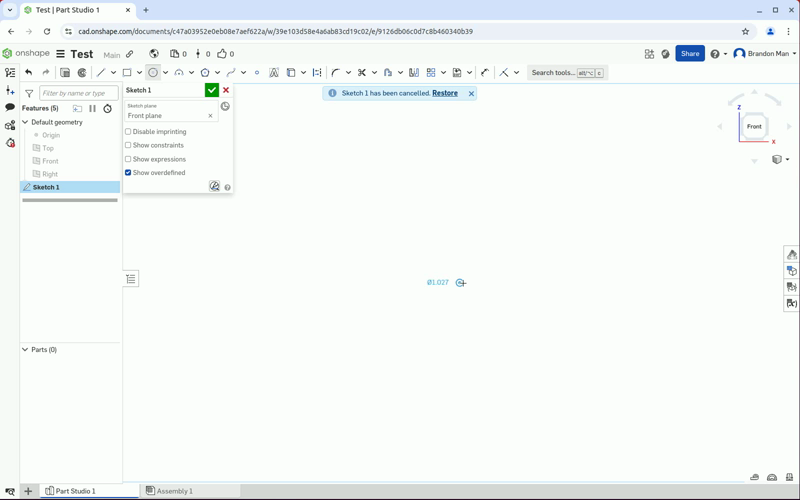
scroll(6)
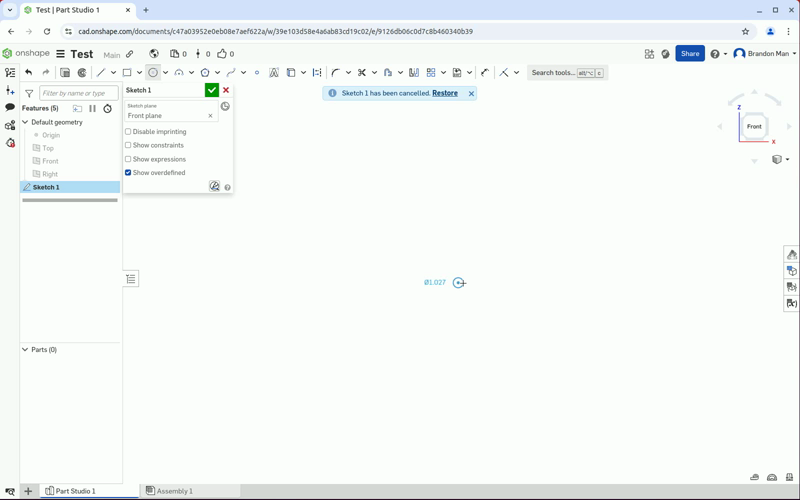
scroll(6)
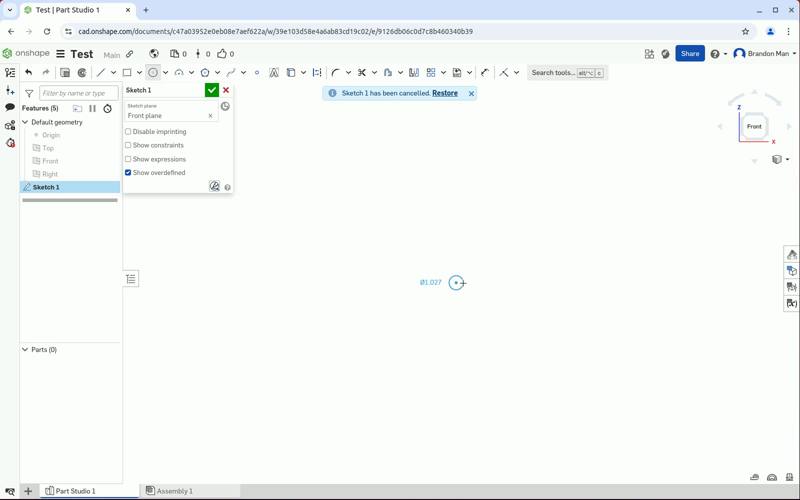
scroll(6)
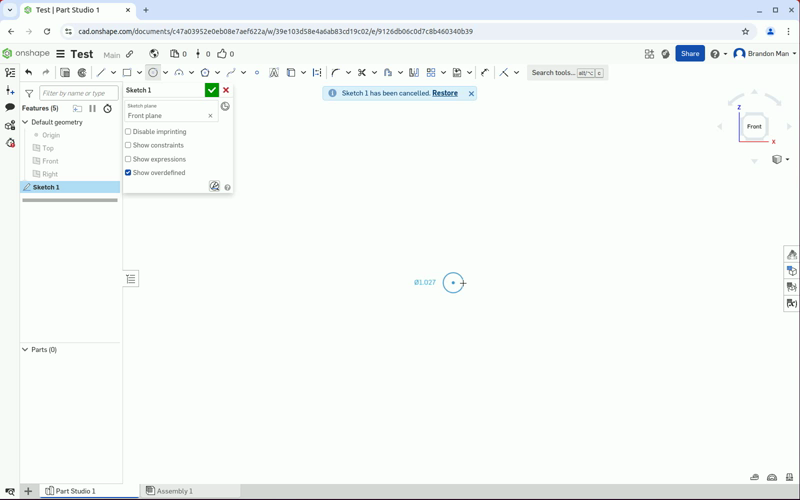
scroll(6)
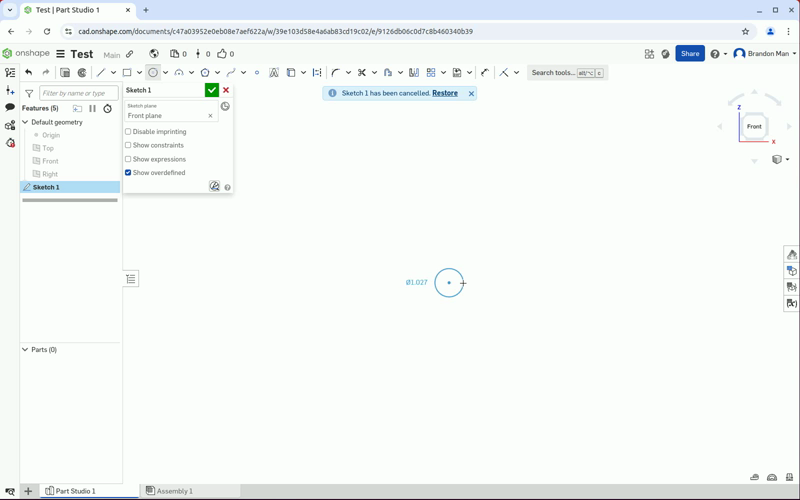
scroll(6)
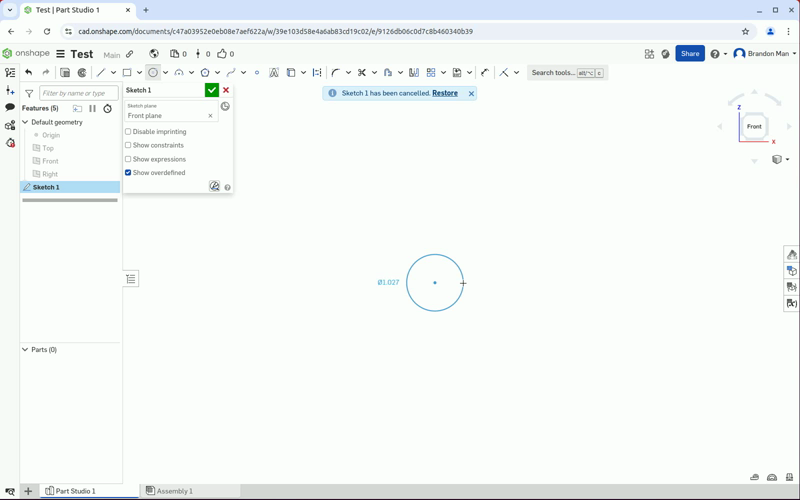
click(463, 282)
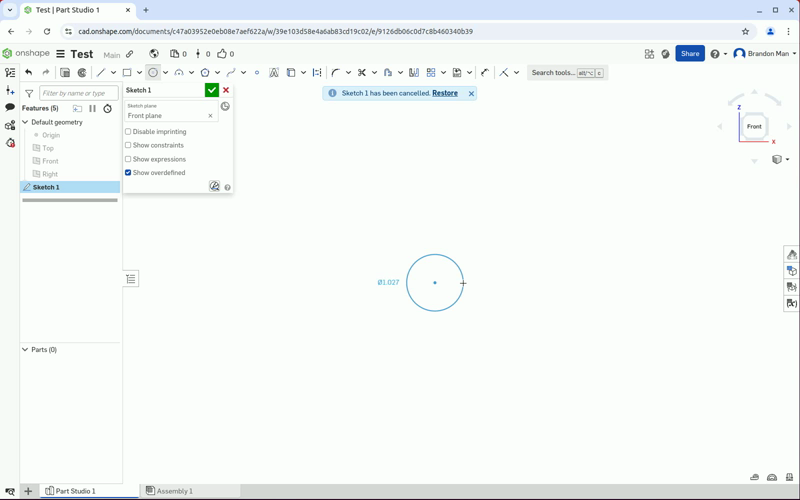
scroll(-6)
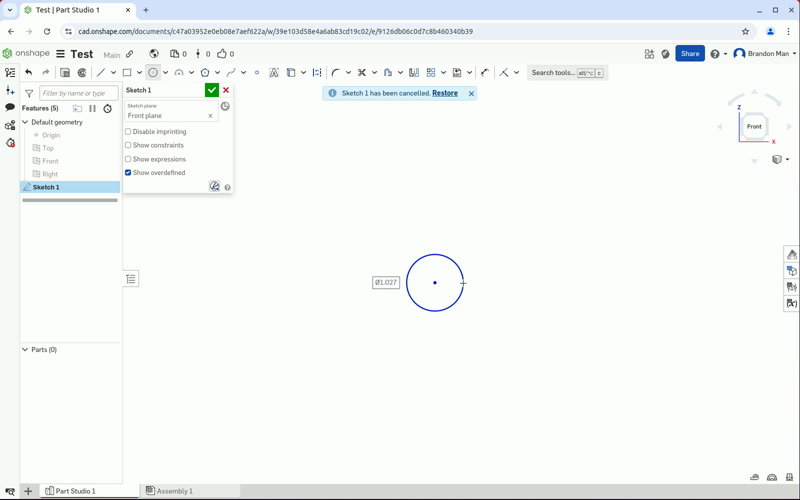
scroll(-6)
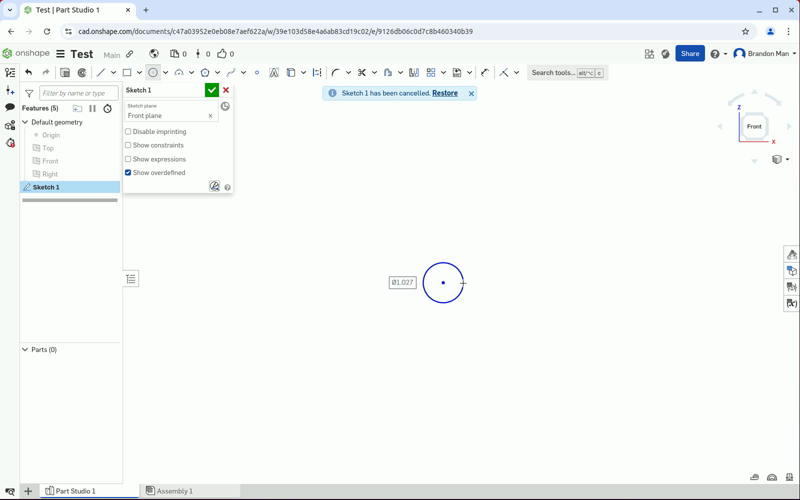
scroll(-6)
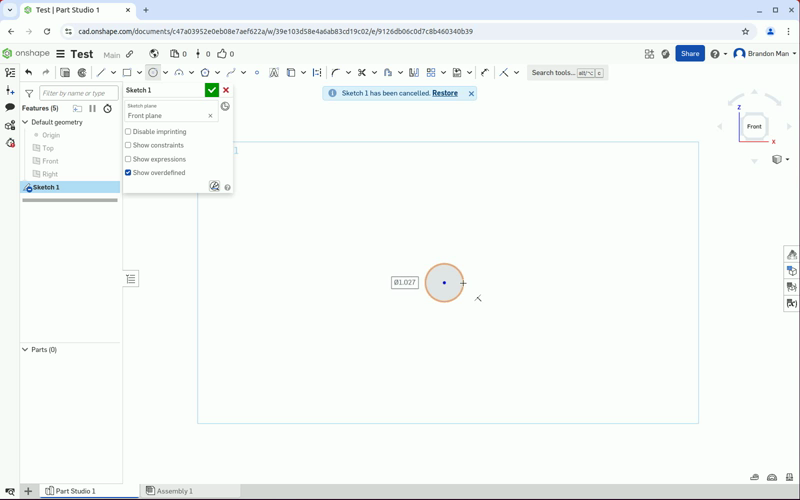
scroll(-6)
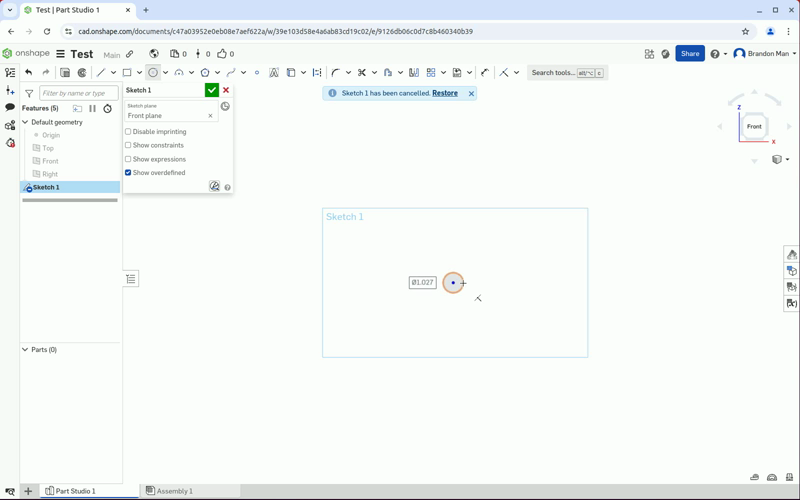
scroll(-6)
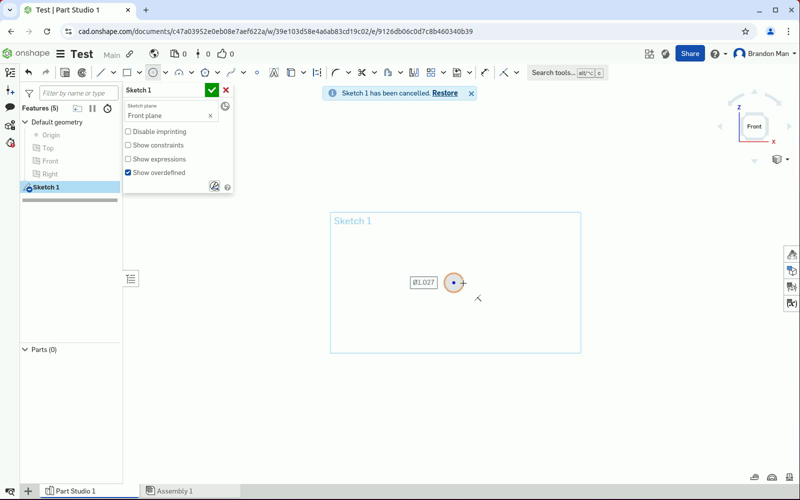
scroll(-6)
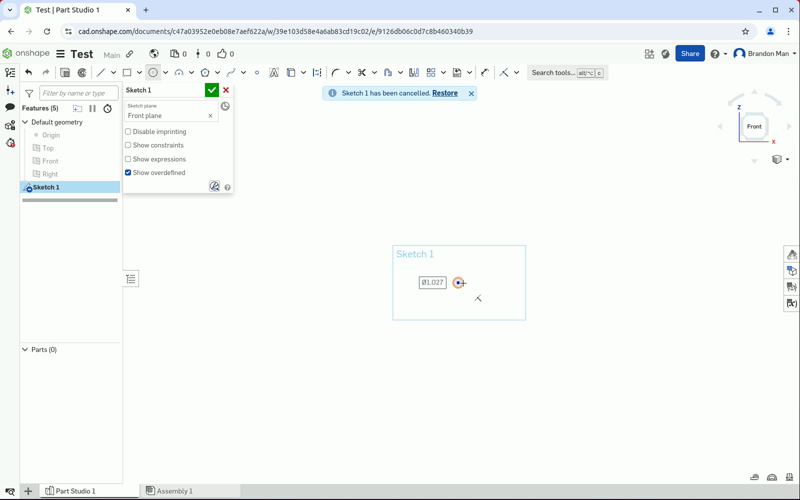
scroll(-6)
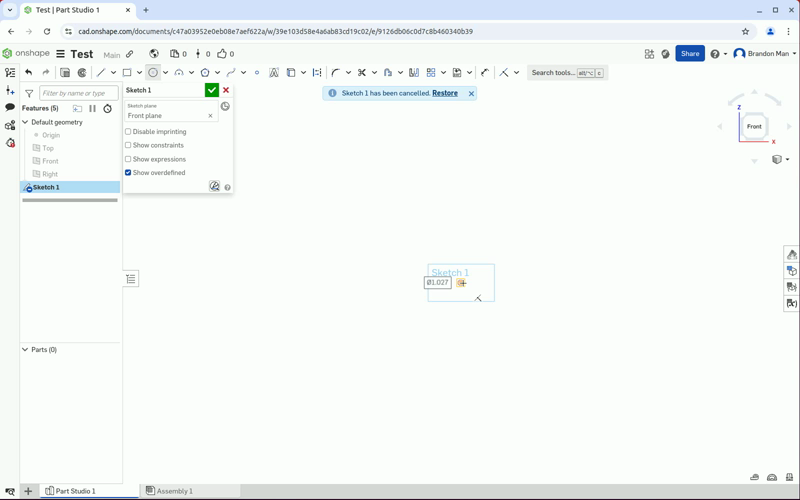
key(esc)
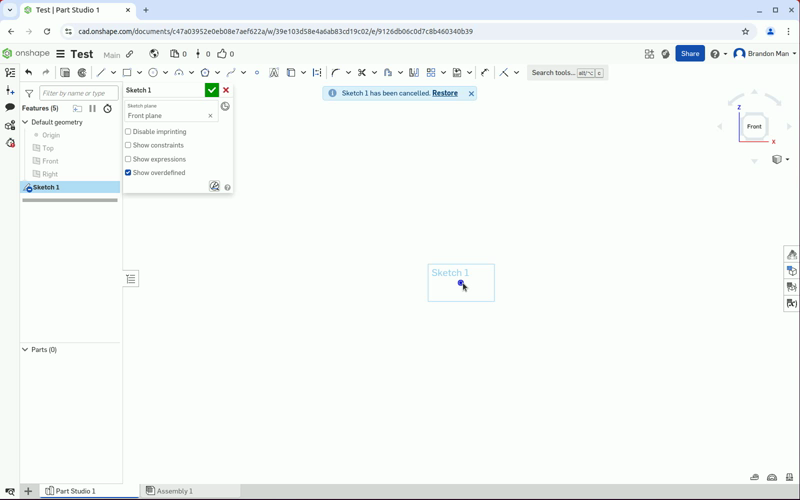
mouse_move(462, 284)
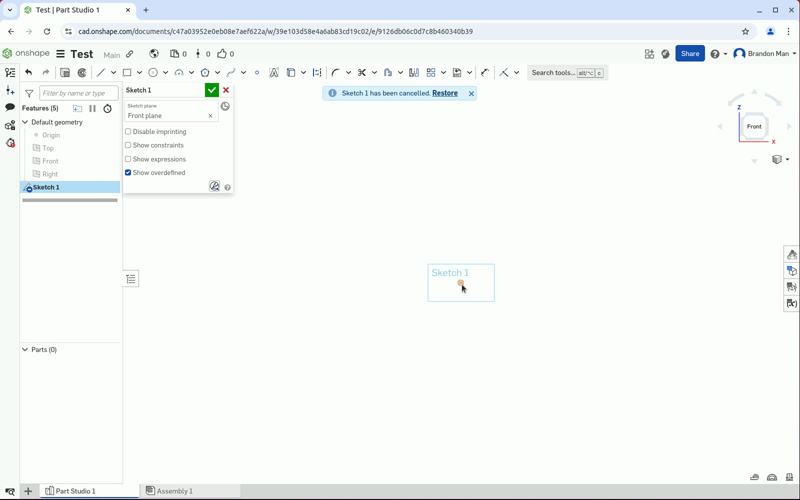
scroll(6)
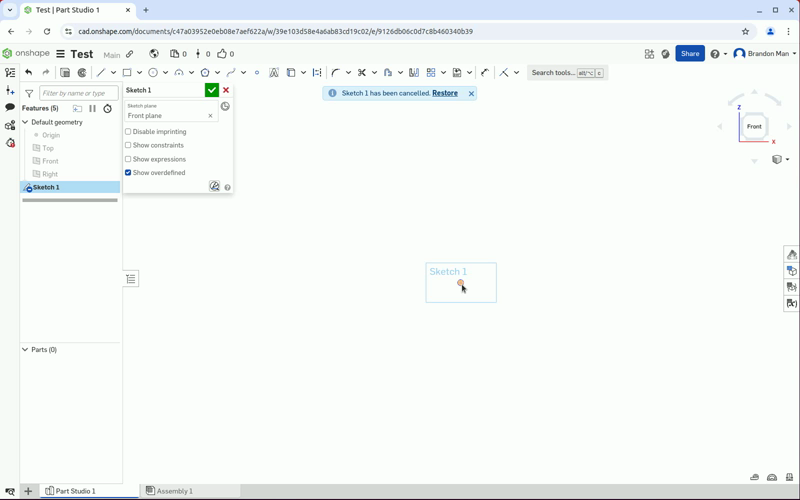
scroll(6)
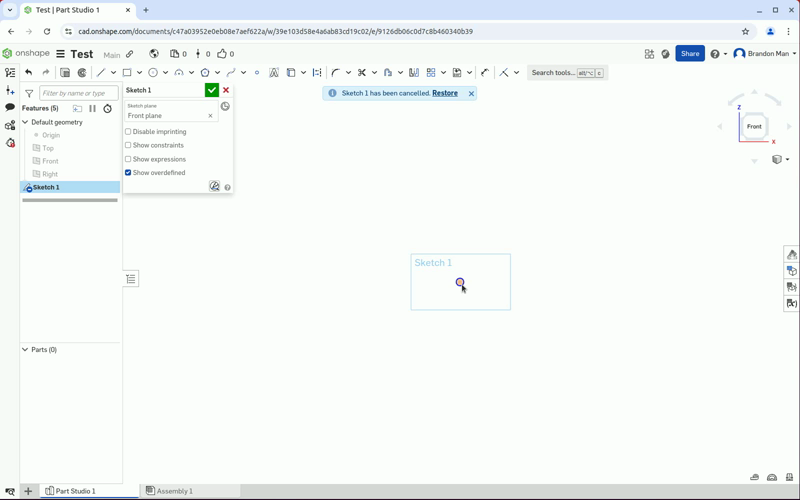
scroll(6)
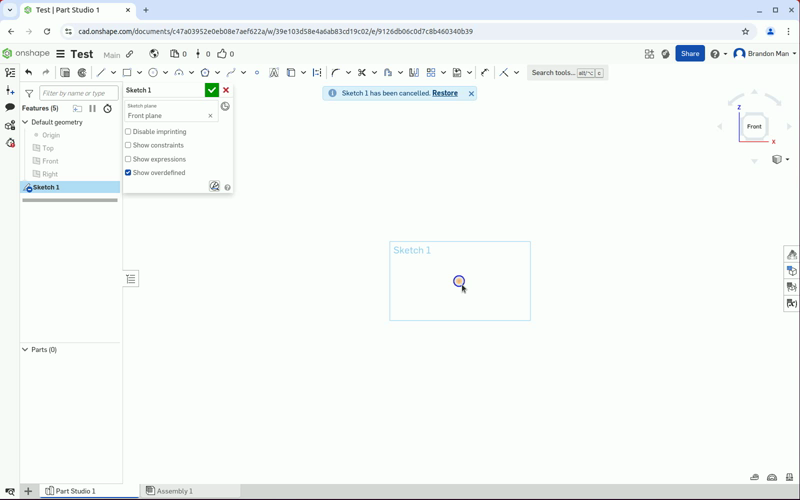
scroll(6)
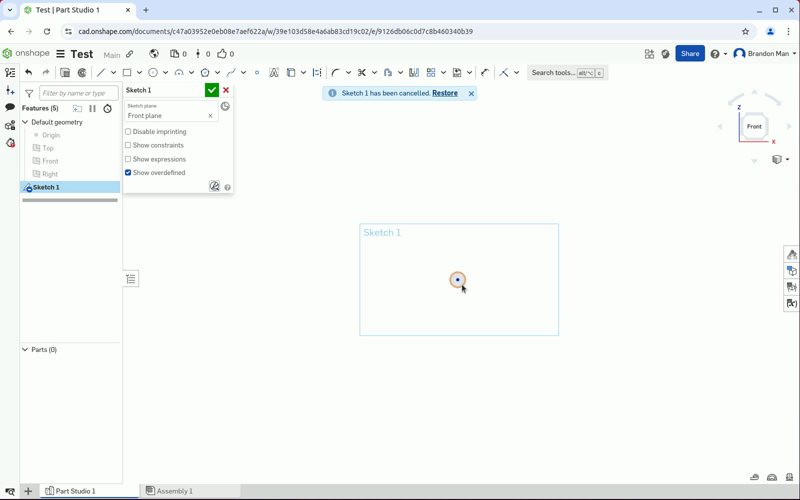
scroll(6)
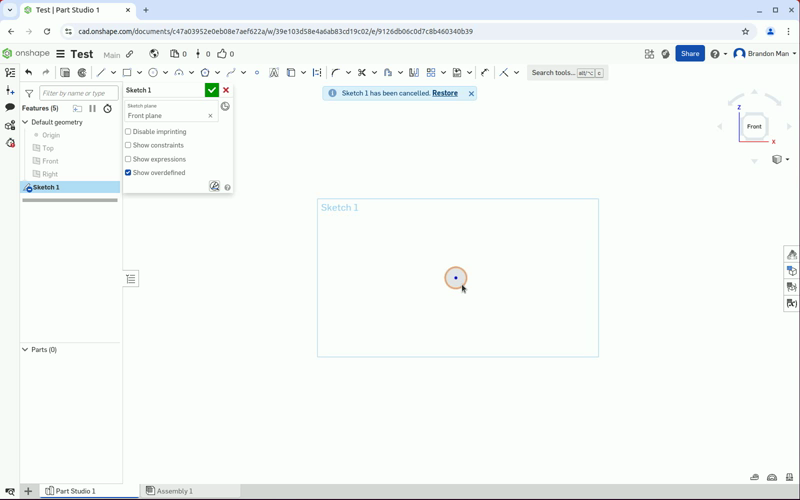
scroll(6)
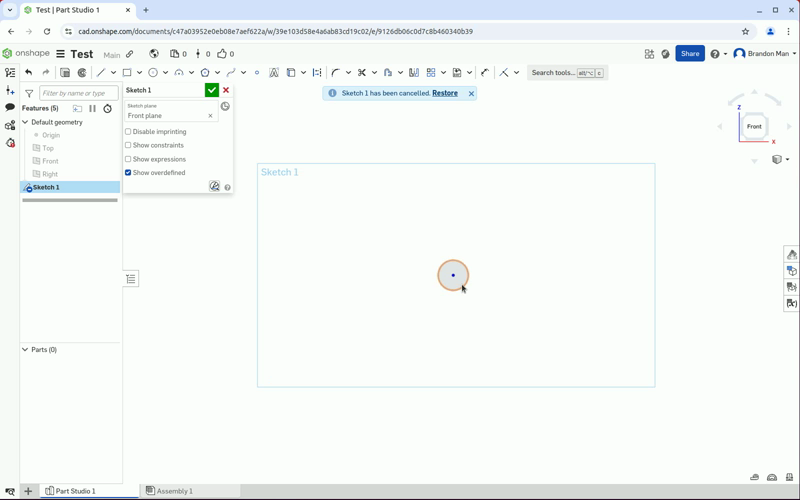
scroll(6)
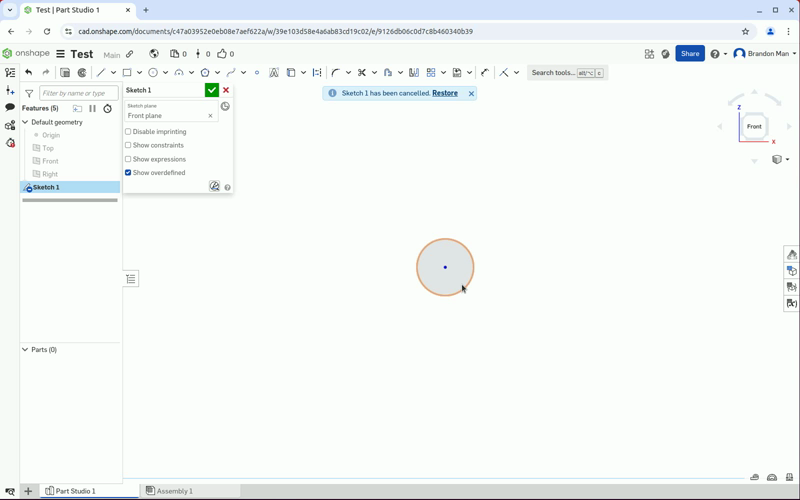
click(462, 284)
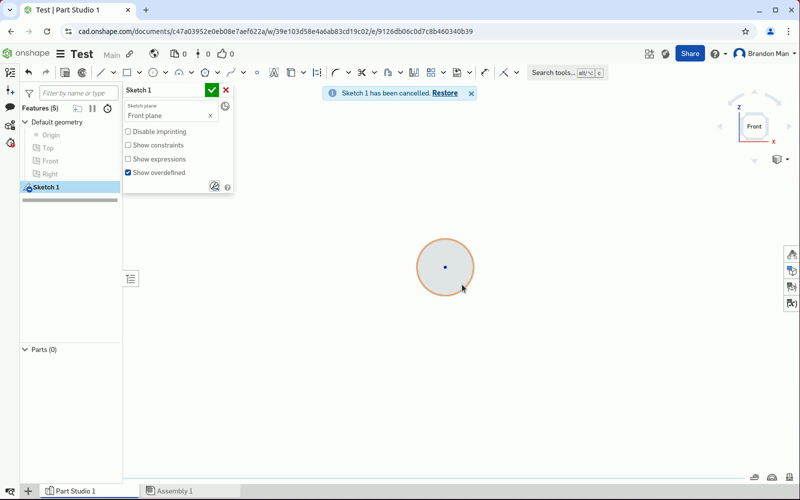
scroll(-6)
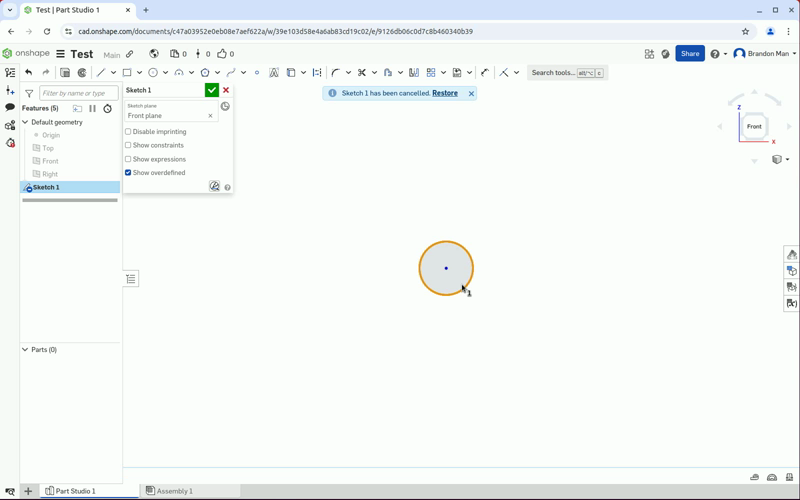
scroll(-6)
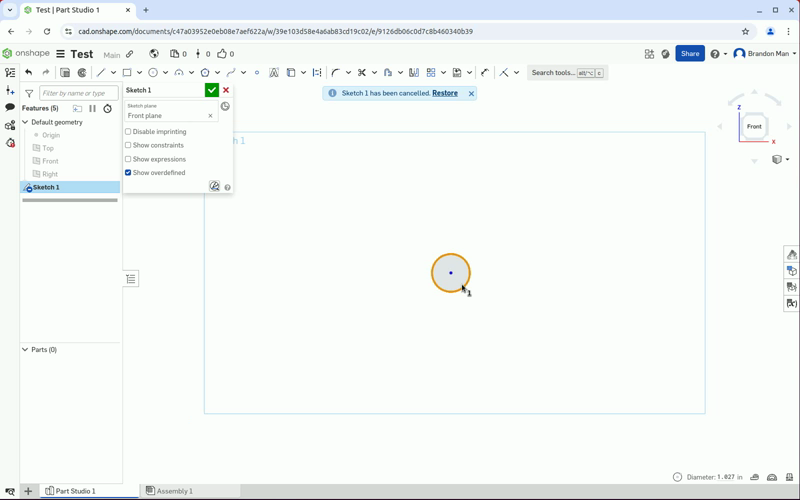
scroll(-6)
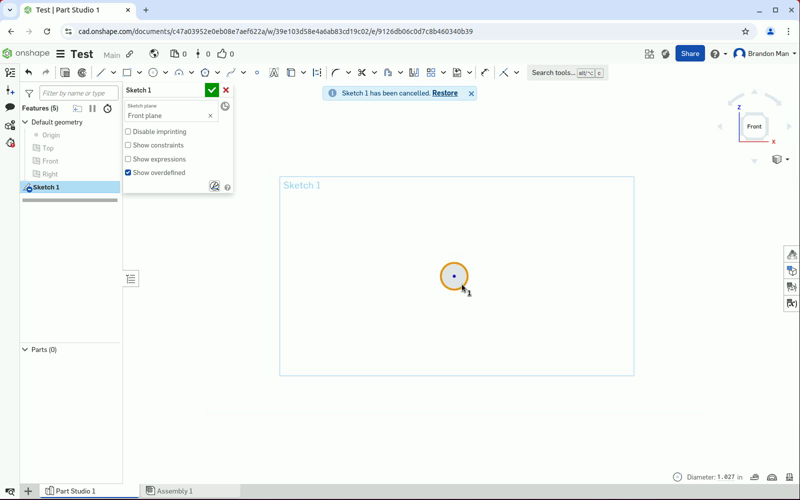
scroll(-6)
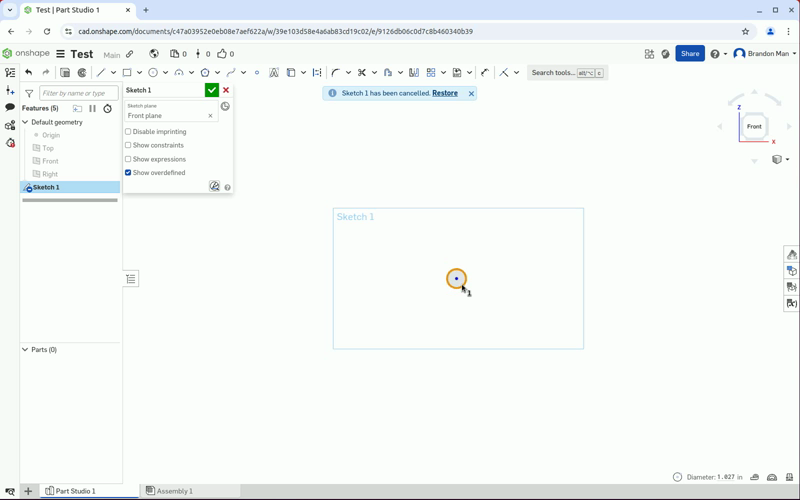
scroll(-6)
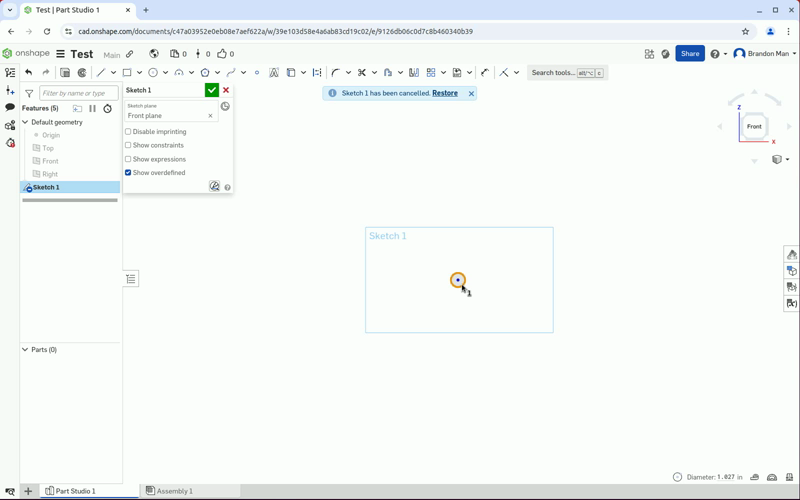
scroll(-6)
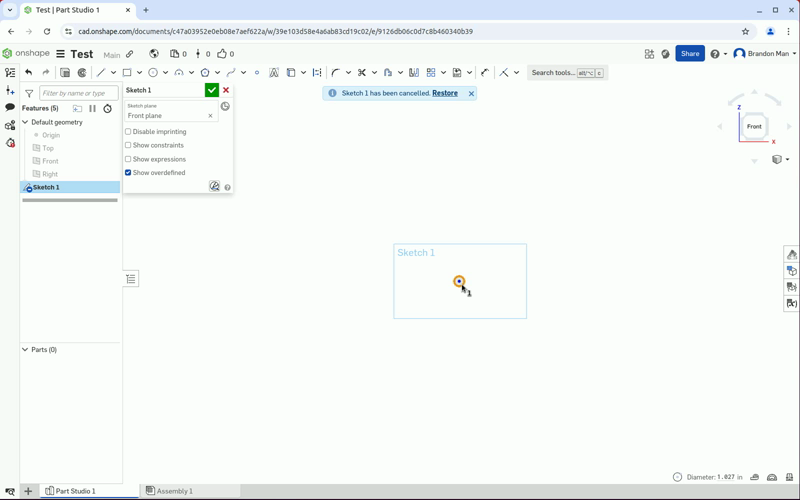
scroll(-6)
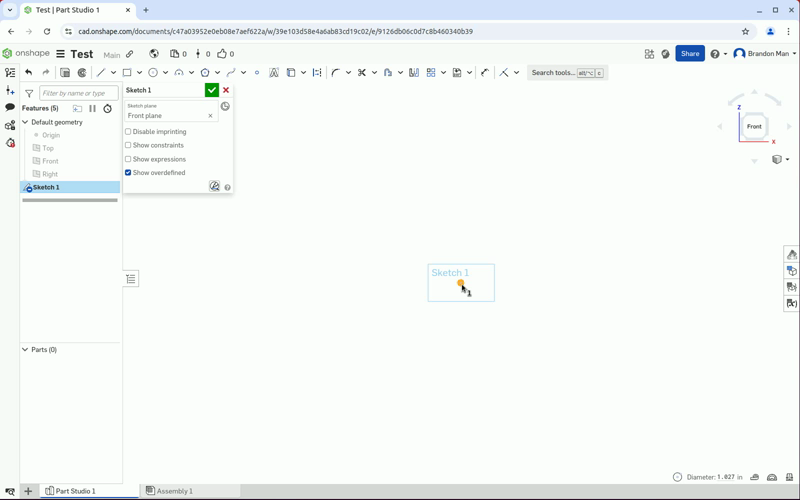
mouse_move(73, 352)
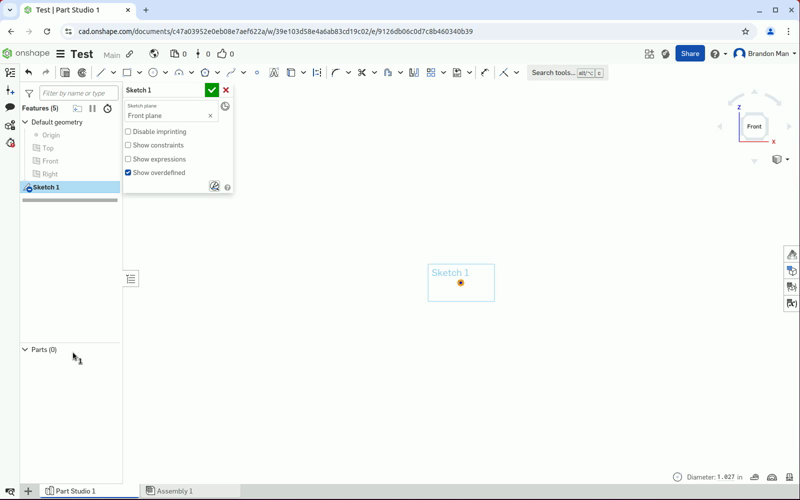
key(shift+y)
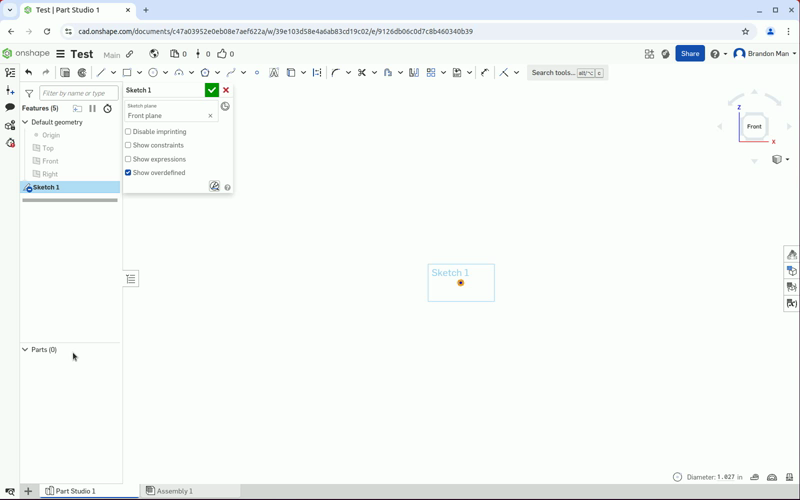
key(shift+e)
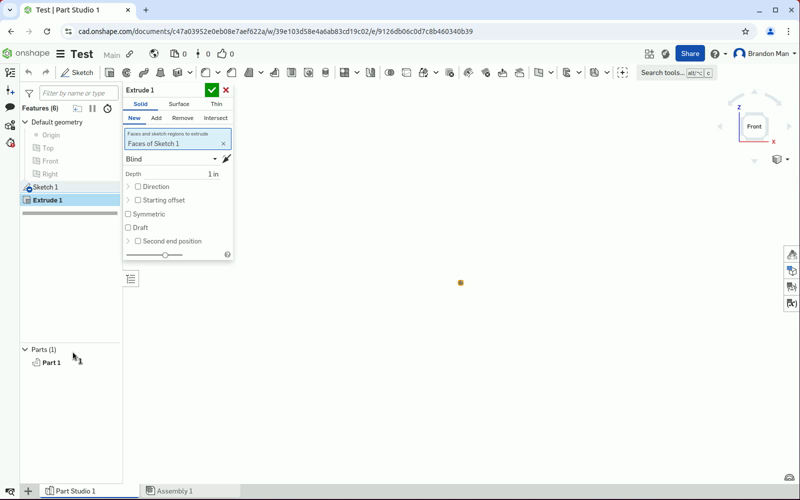
mouse_move(143, 106)
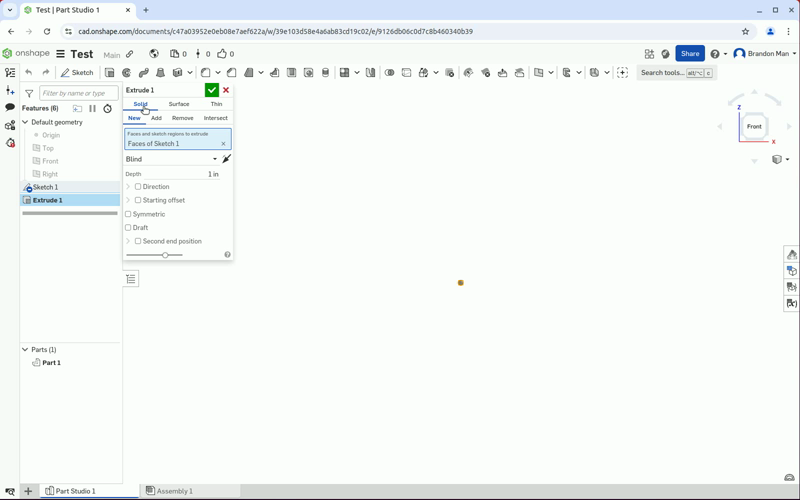
click(143, 106)
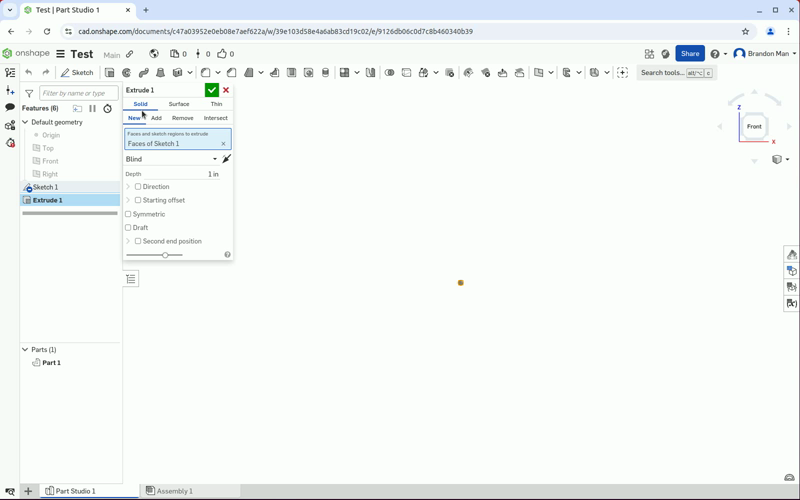
mouse_move(137, 120)
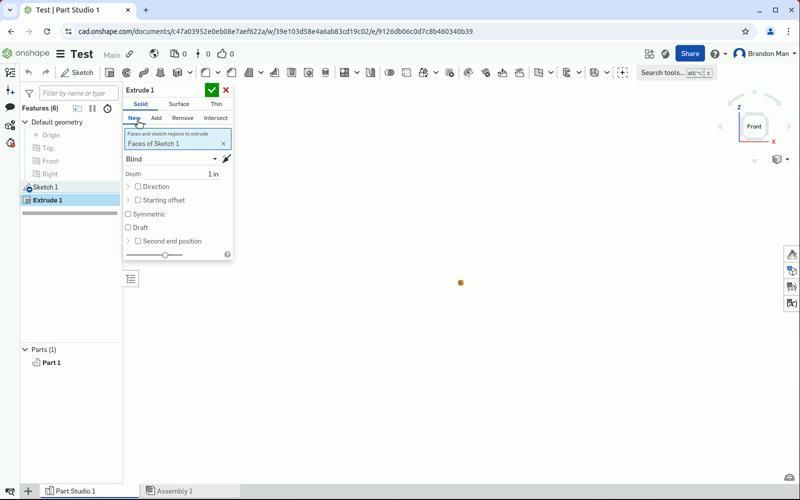
click(137, 120)
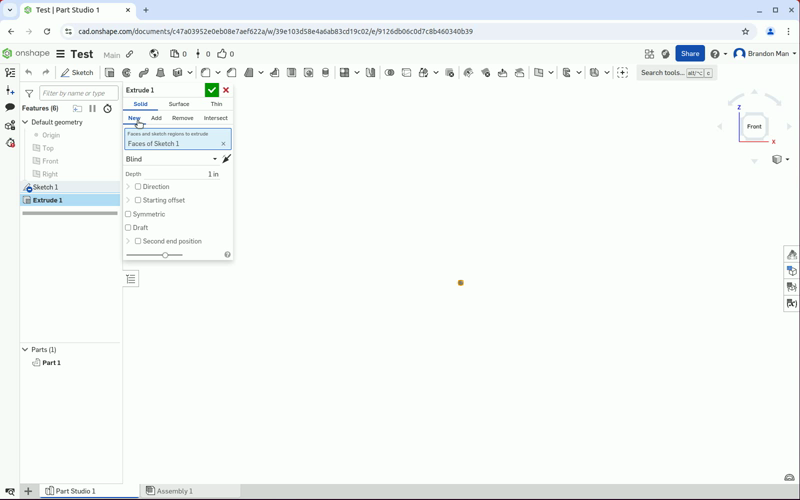
key(tab, 4)
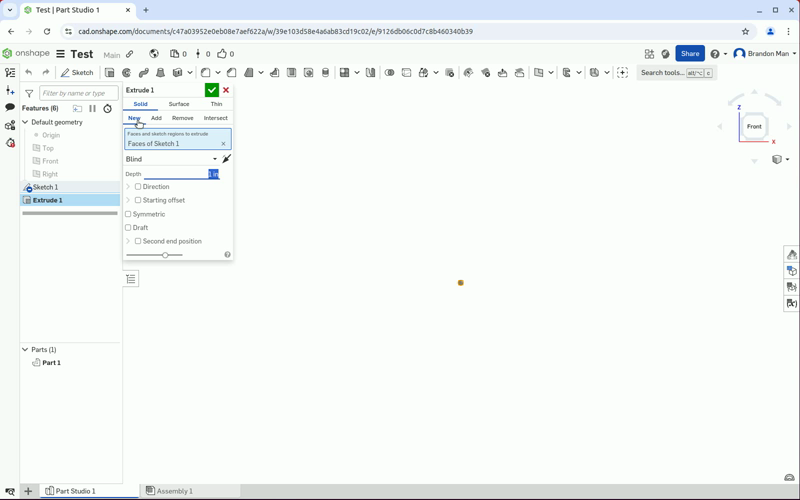
text(23.349)
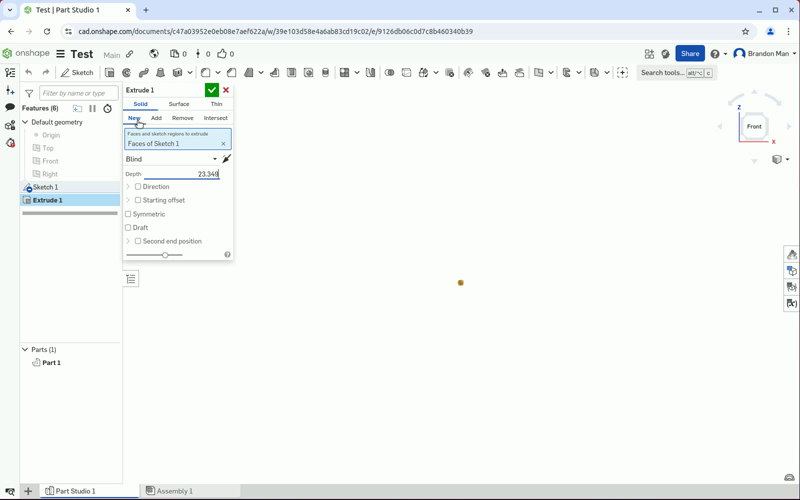
key(enter)
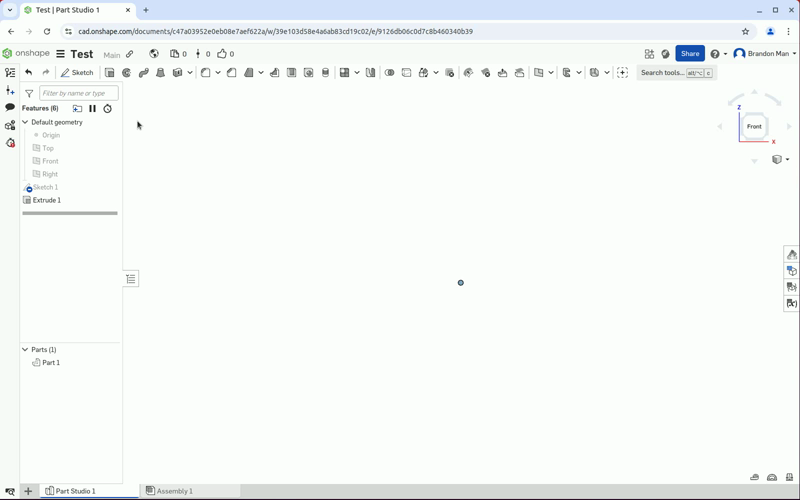
key(shift+h)
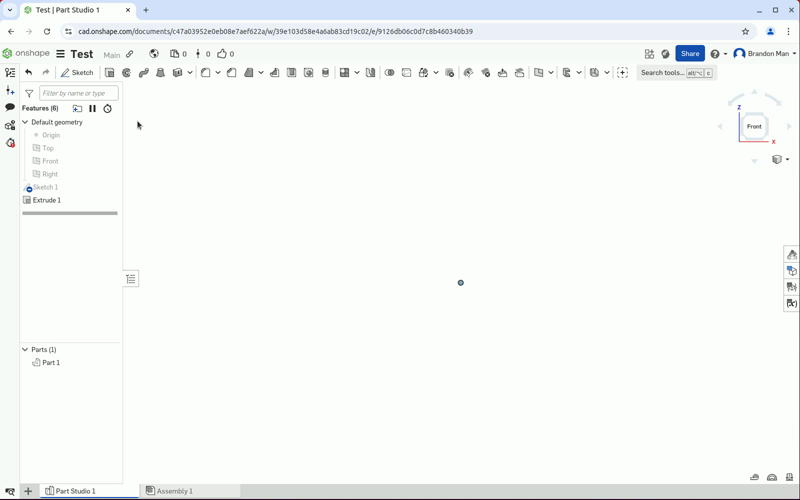
key(shift+h)
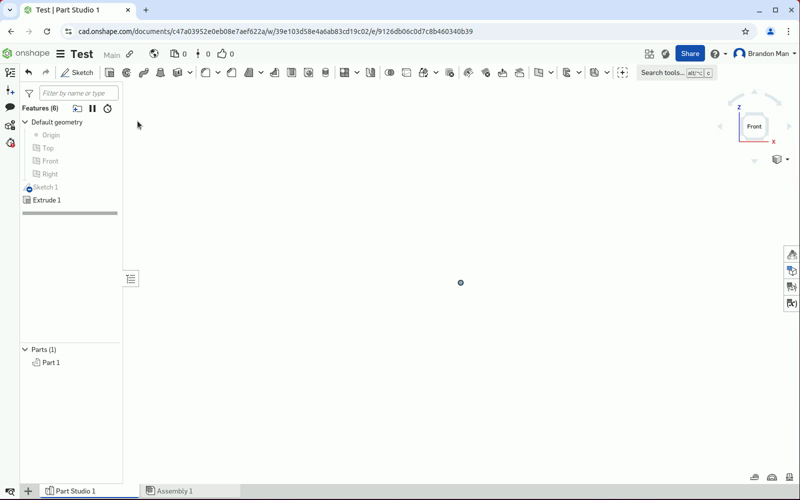
mouse_move(73, 189)
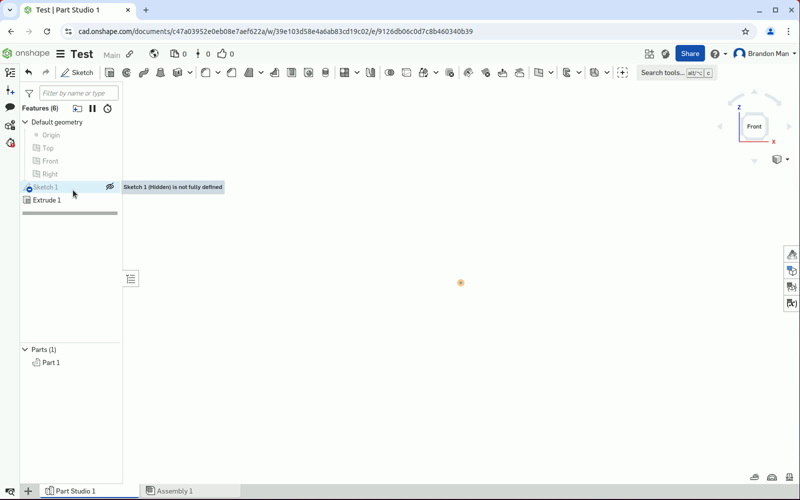
click(73, 189)
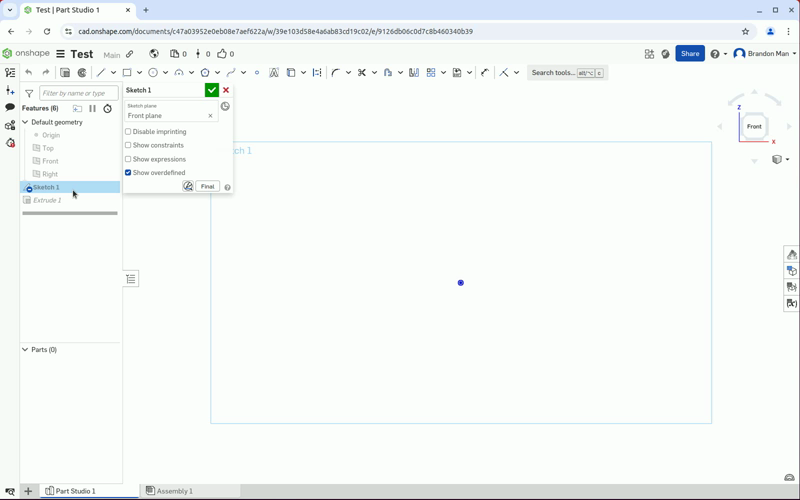
mouse_move(229, 92)
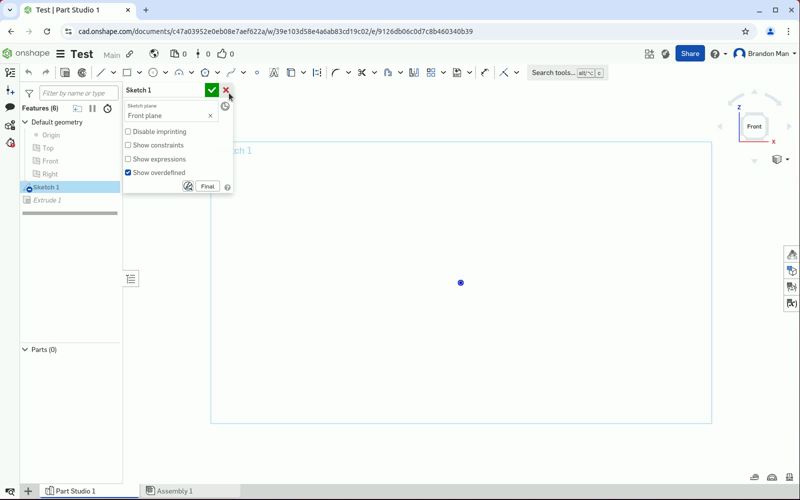
click(229, 92)
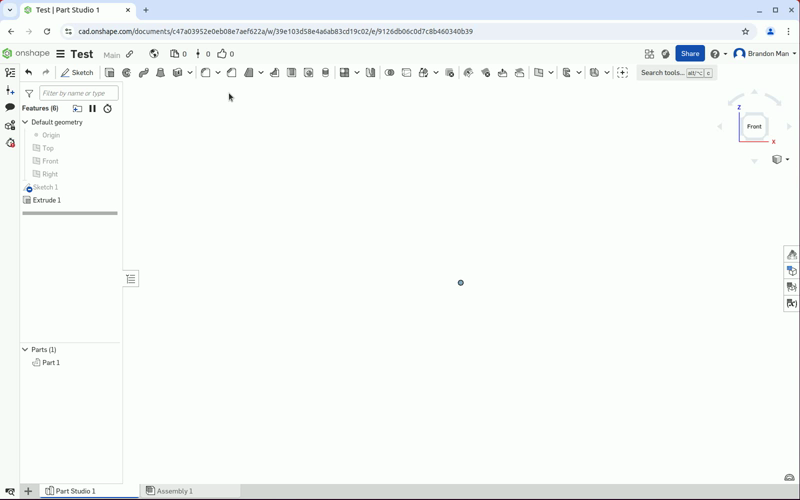
mouse_move(73, 352)
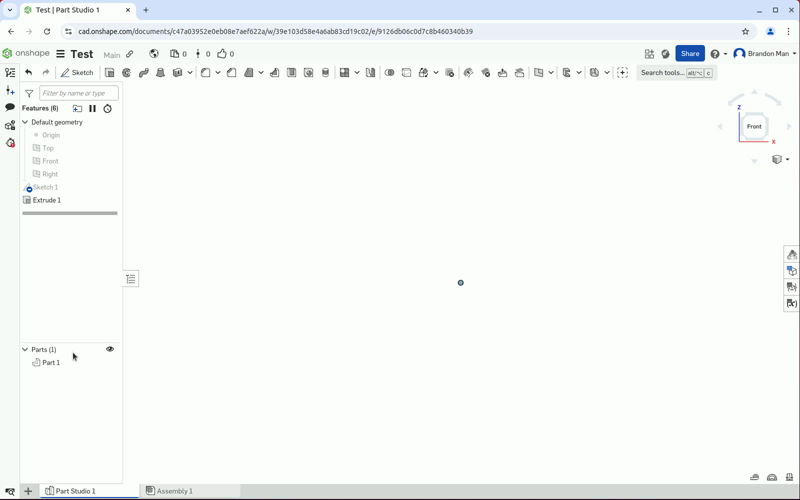
key(y)
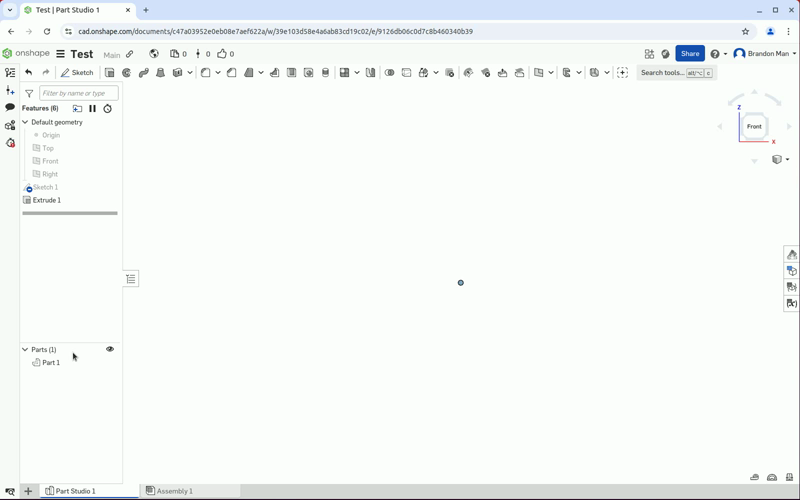
key(shift+p)
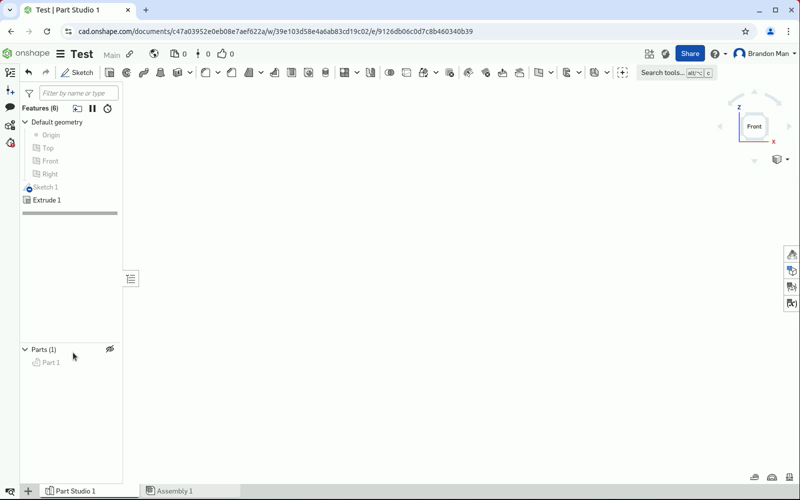
key(space)
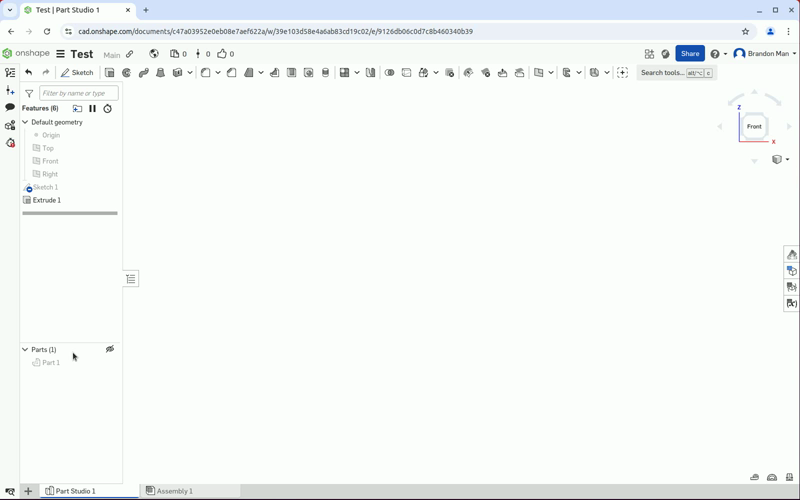
key_down(shift)
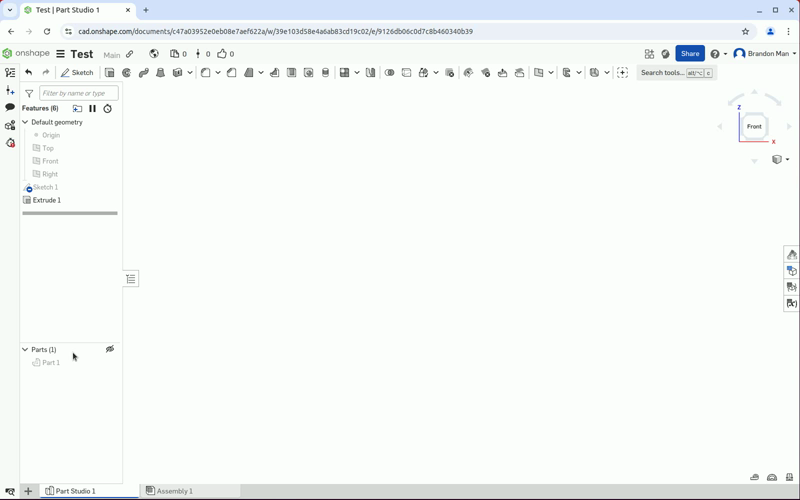
key(down)
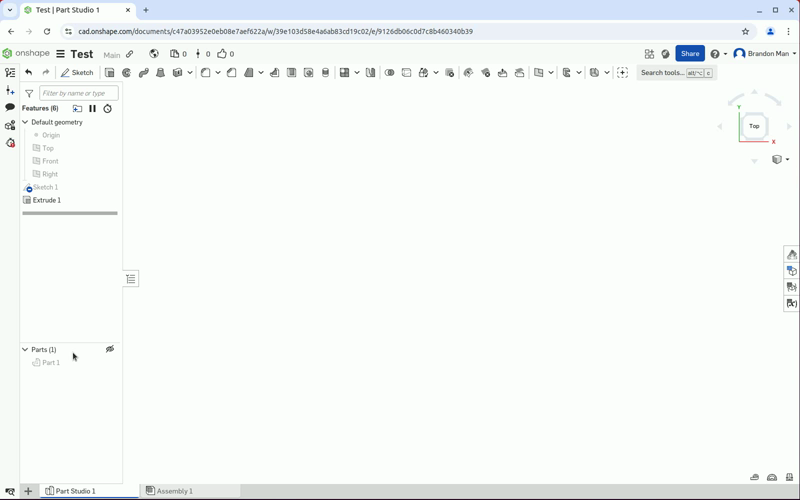
key_up(shift)
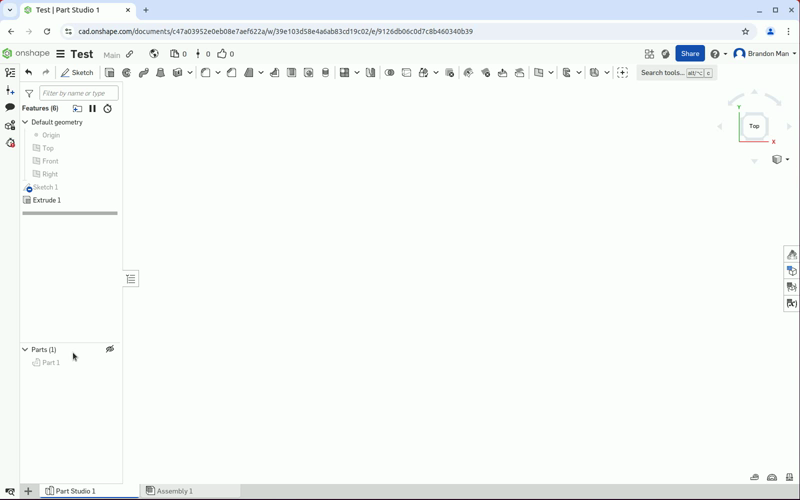
mouse_move(73, 352)
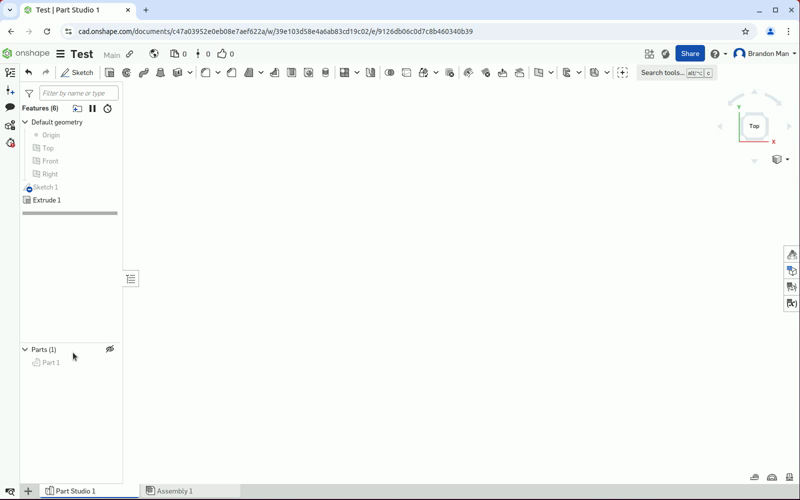
key(shift+y)
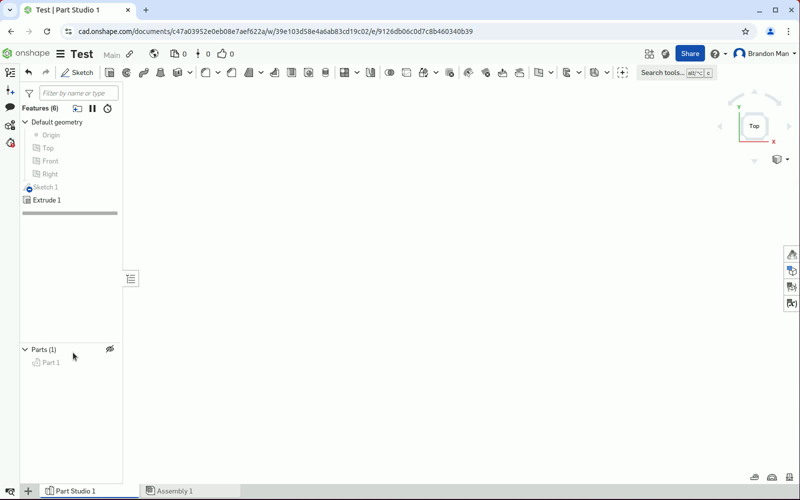
key(shift+s)
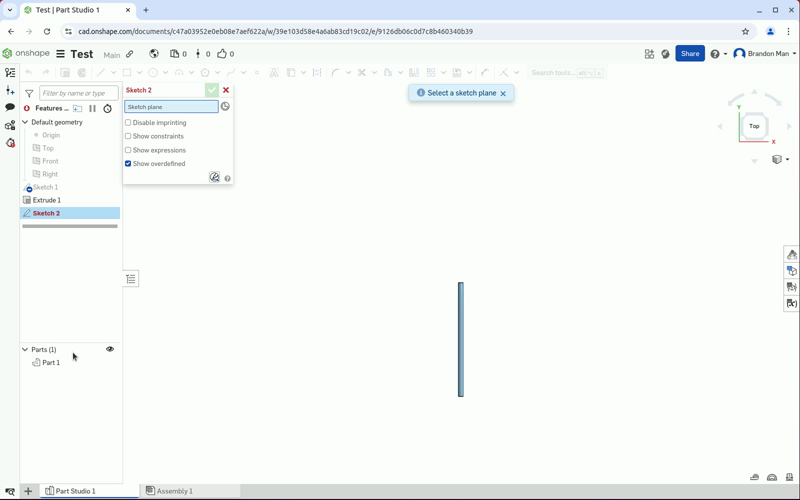
mouse_move(73, 150)
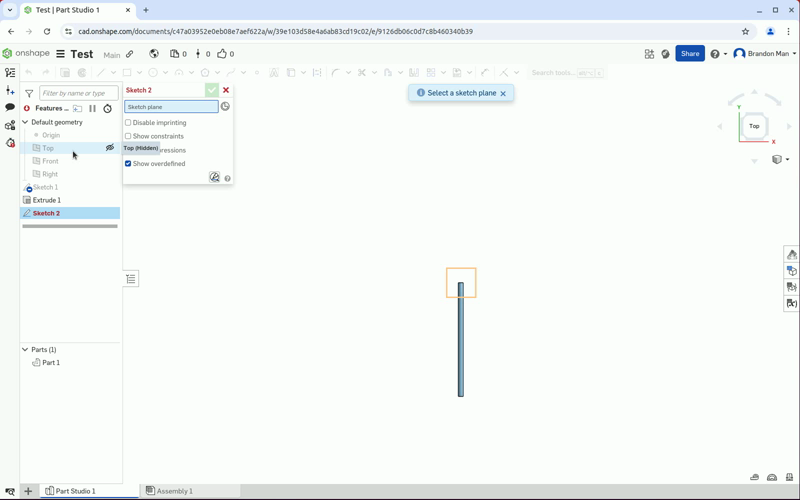
click(73, 150)
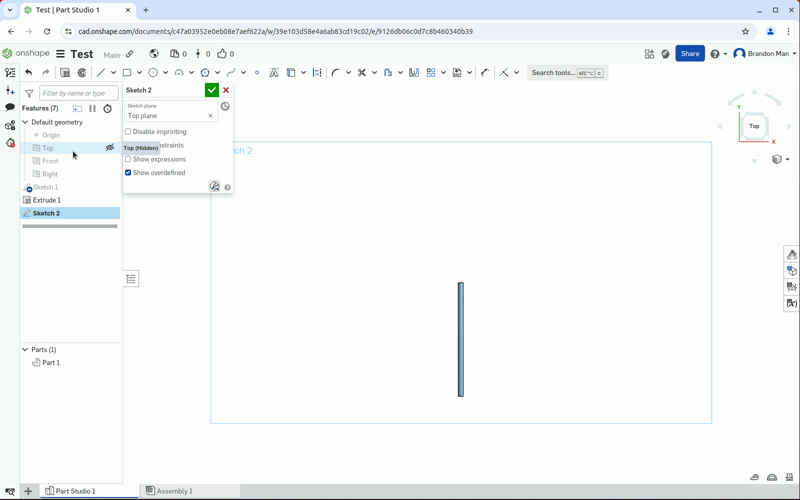
mouse_move(73, 352)
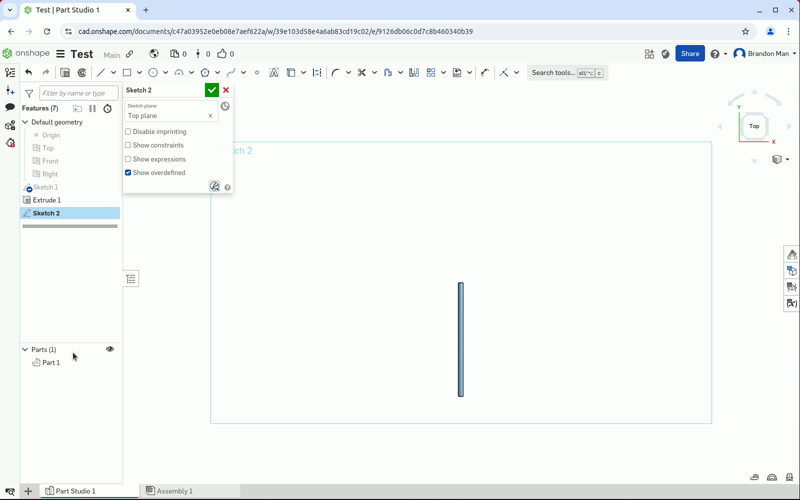
key(y)
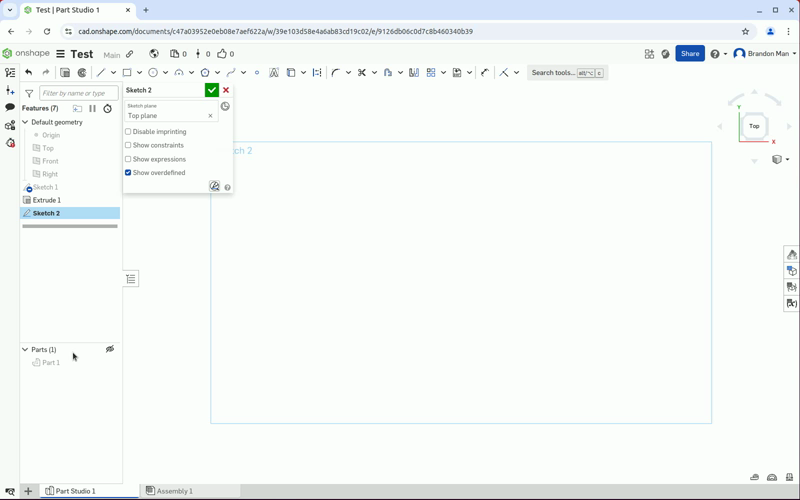
key(c)
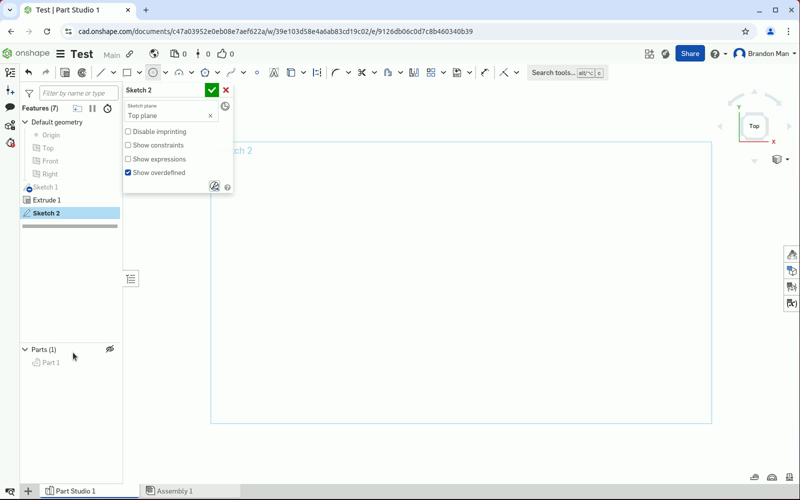
key_down(shift)
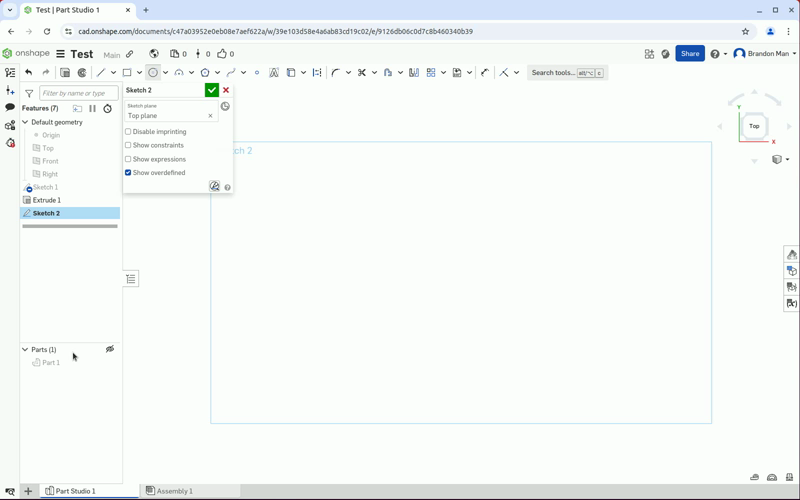
mouse_move(461, 282)
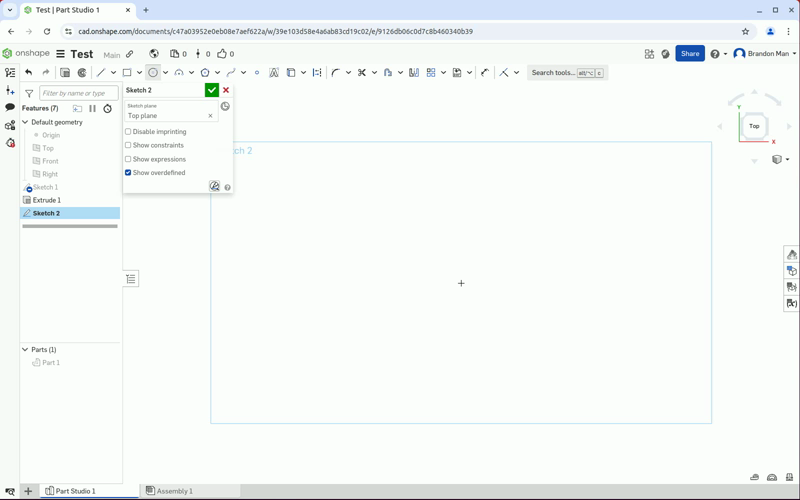
click(461, 282)
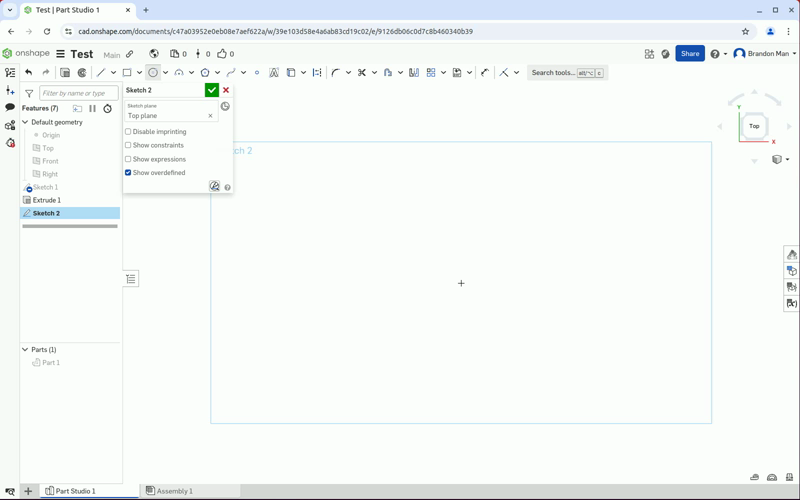
key_up(shift)
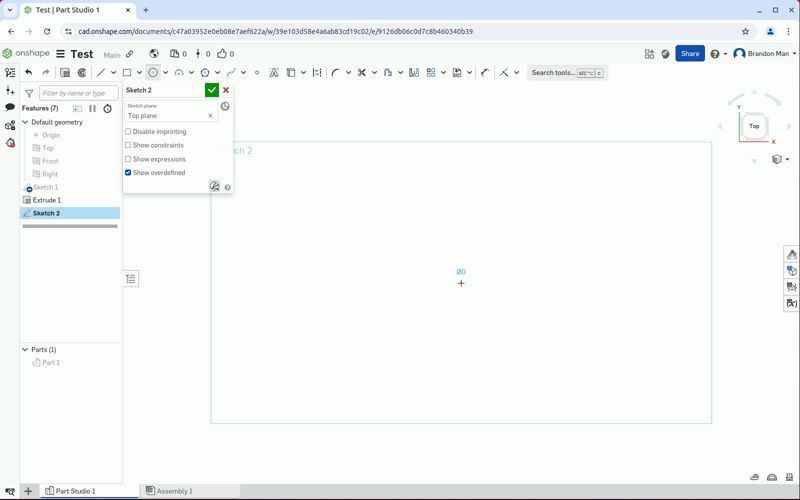
mouse_move(464, 282)
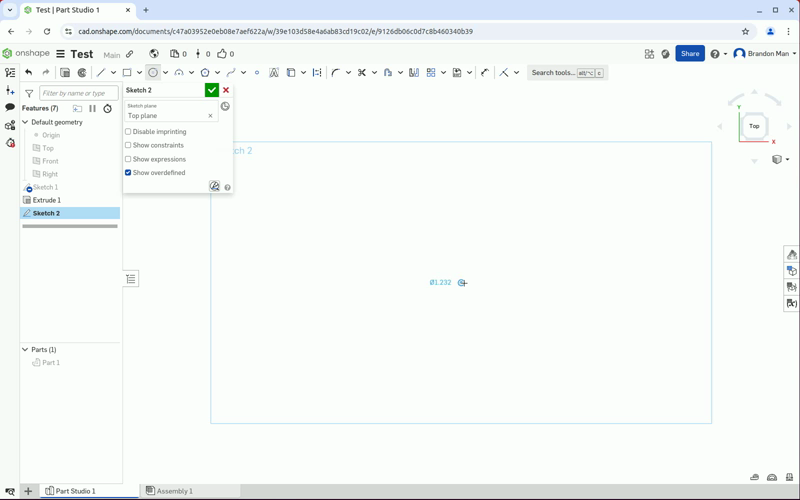
click(464, 282)
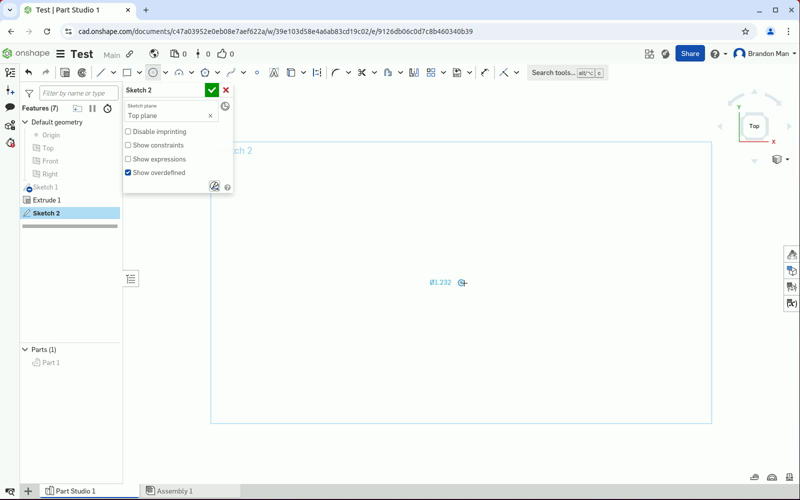
key(esc)
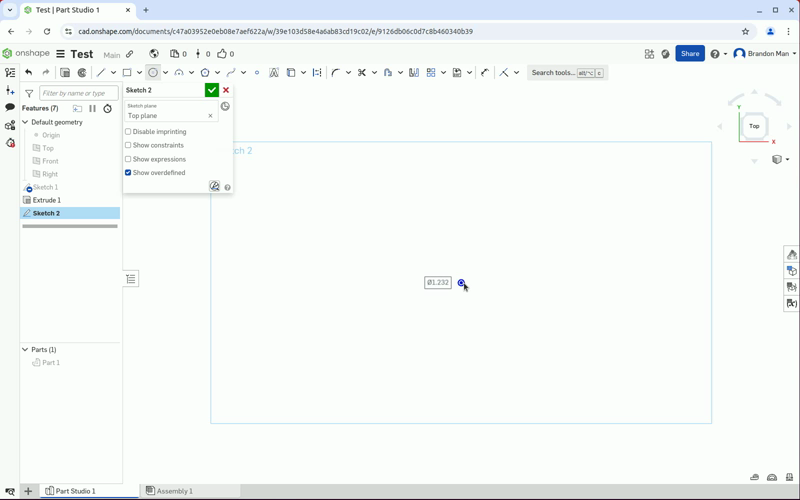
mouse_move(461, 281)
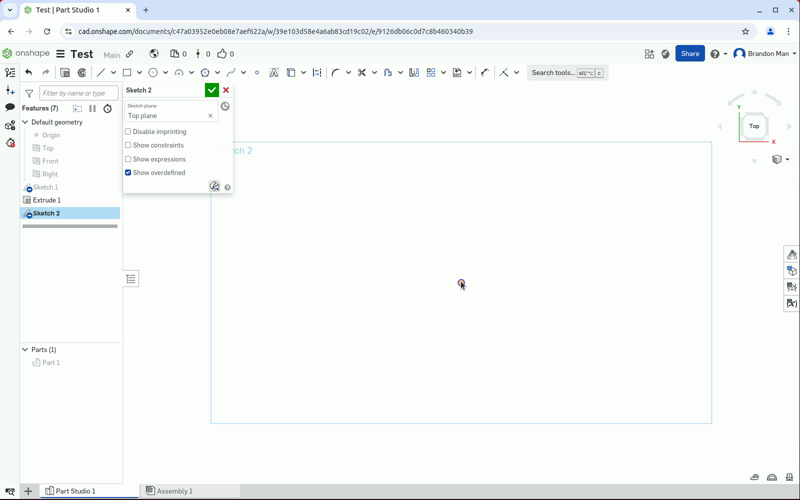
scroll(6)
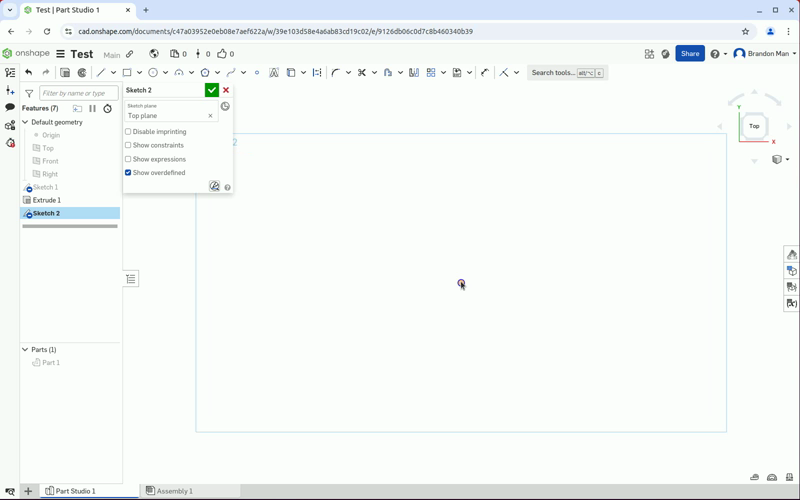
scroll(6)
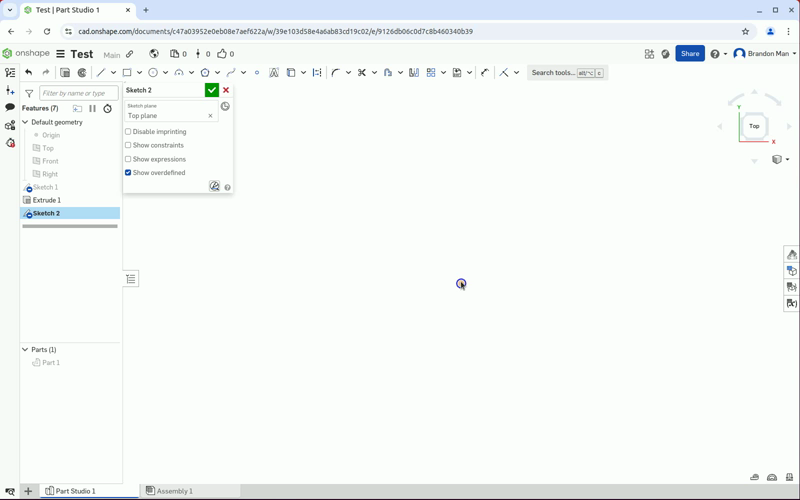
scroll(6)
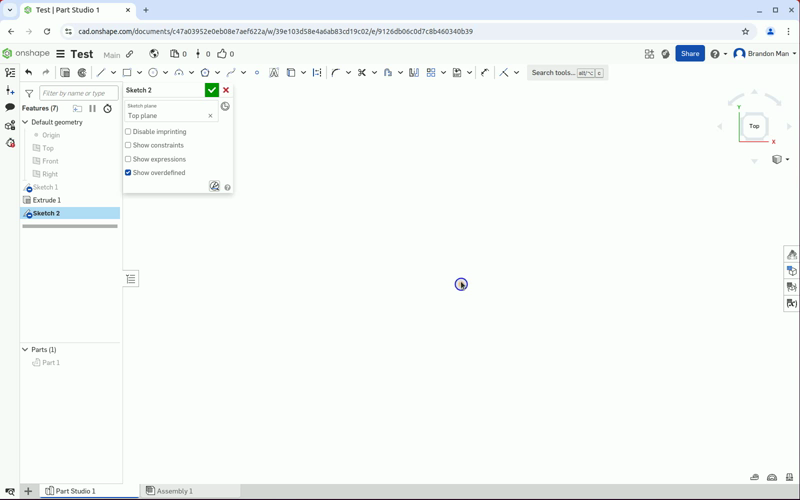
scroll(6)
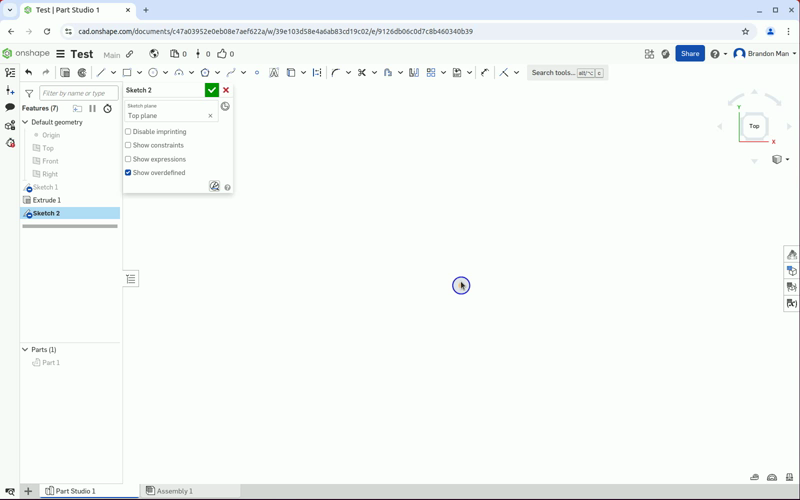
scroll(6)
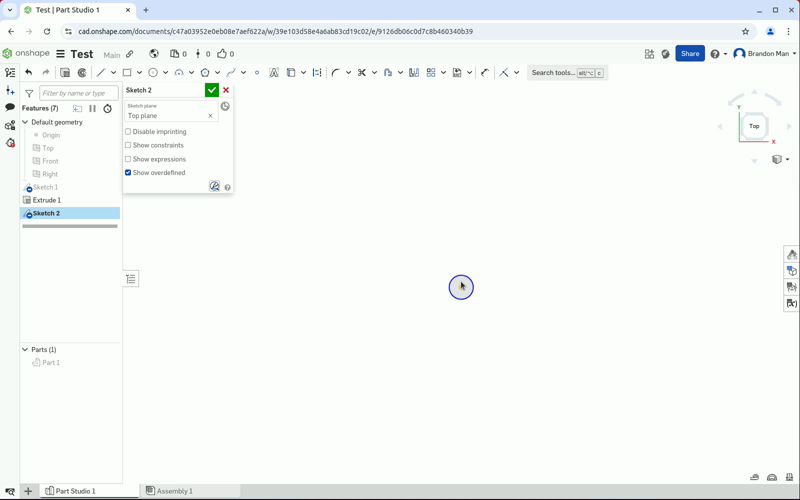
scroll(6)
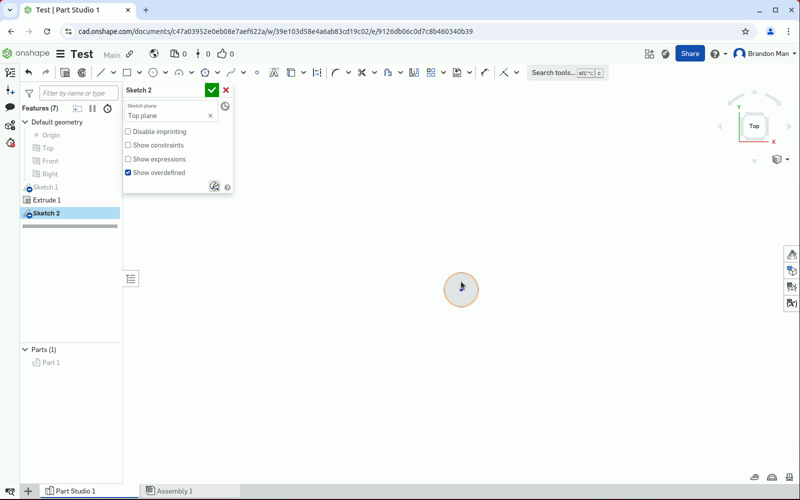
scroll(6)
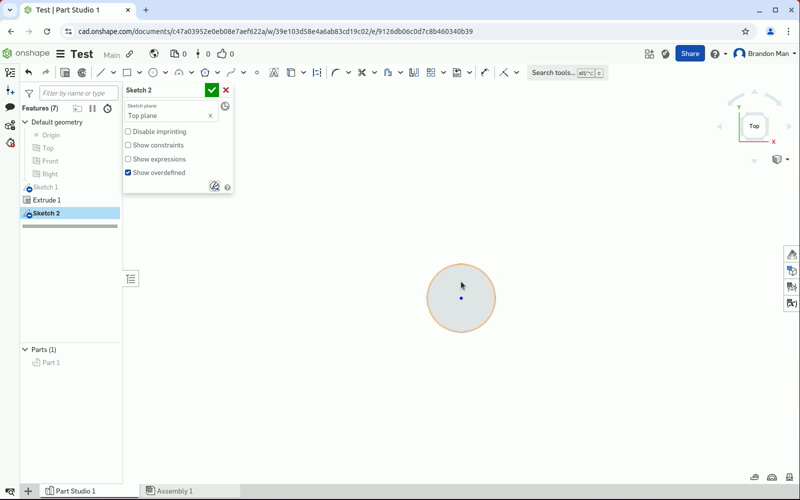
click(461, 281)
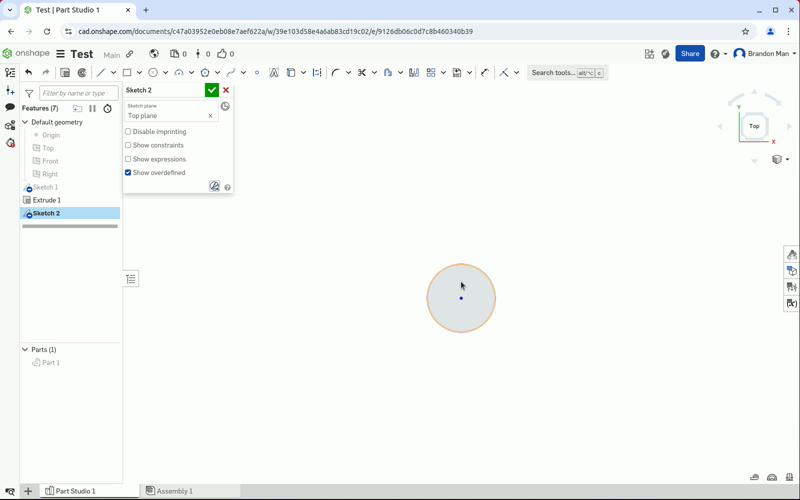
scroll(-6)
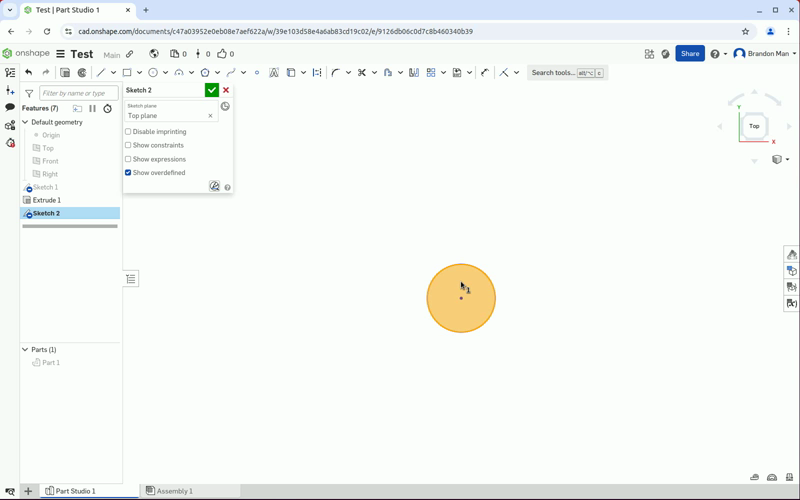
scroll(-6)
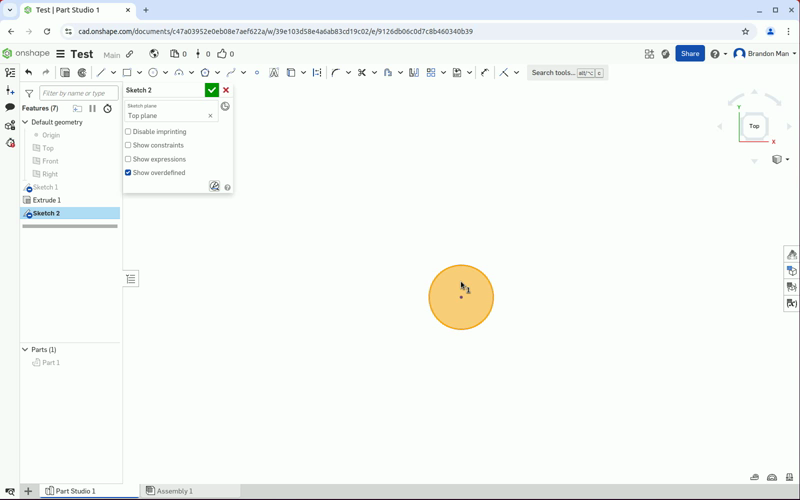
scroll(-6)
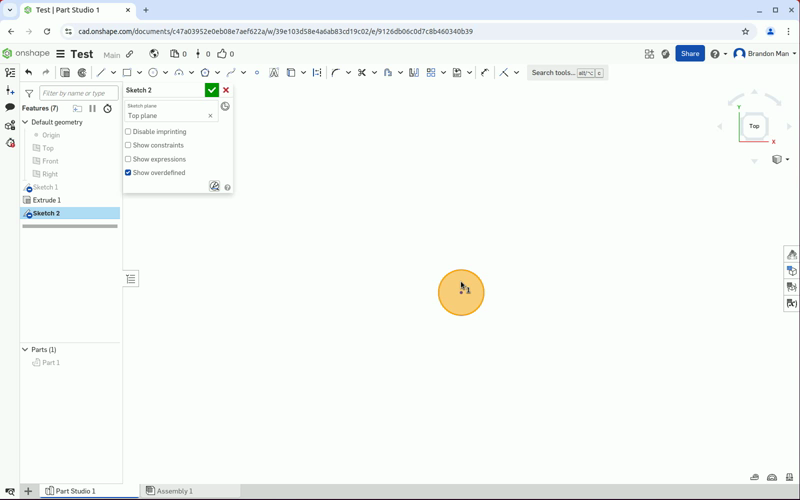
scroll(-6)
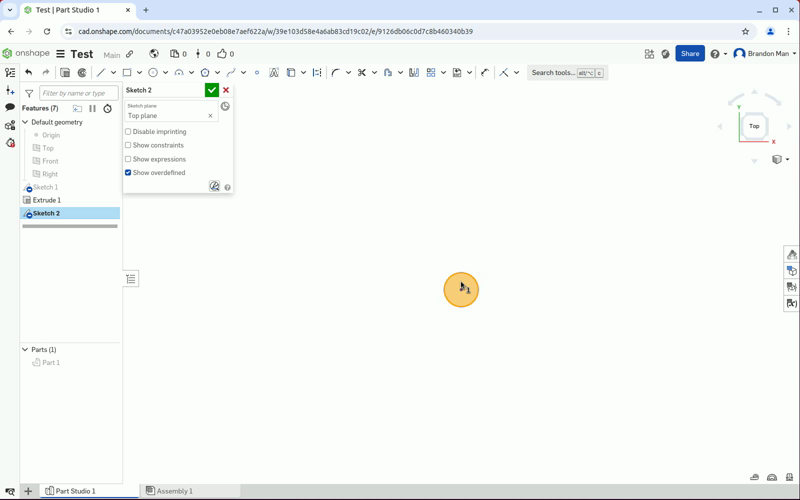
scroll(-6)
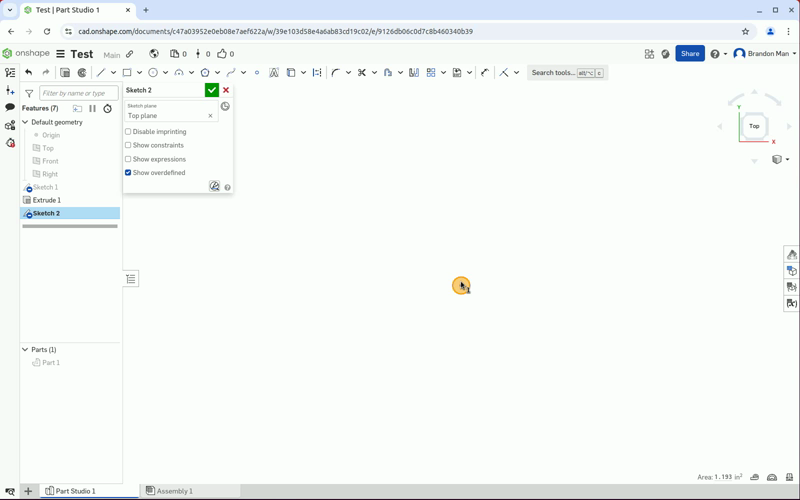
scroll(-6)
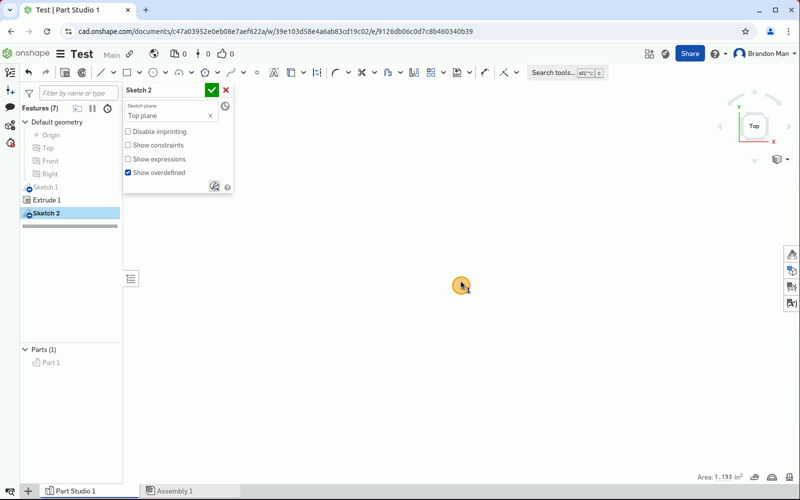
scroll(-6)
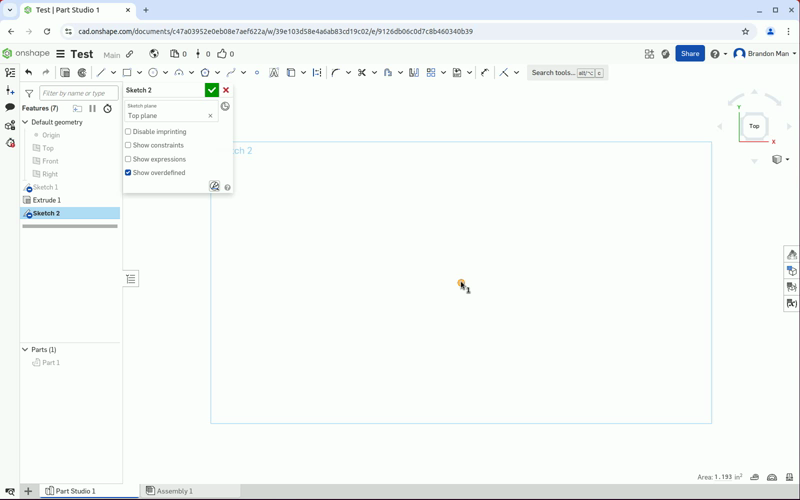
mouse_move(73, 352)
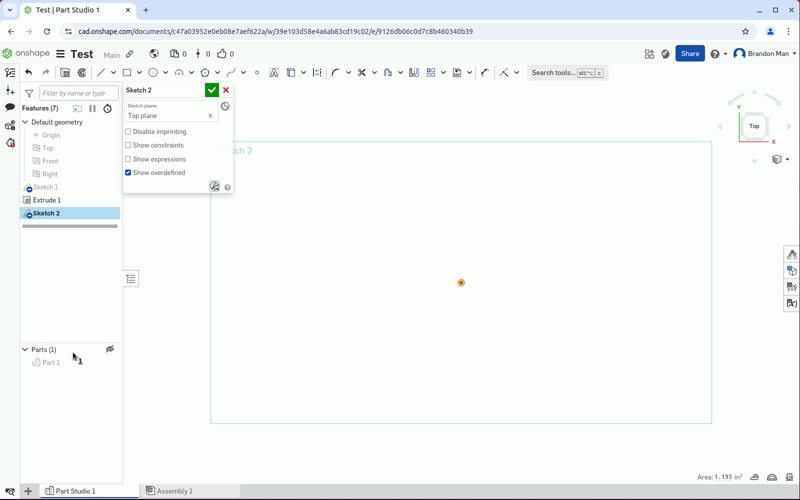
key(shift+y)
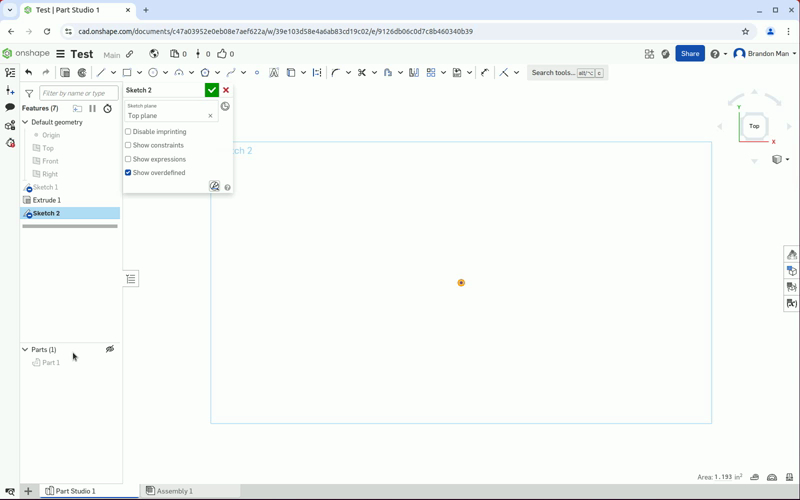
key(shift+e)
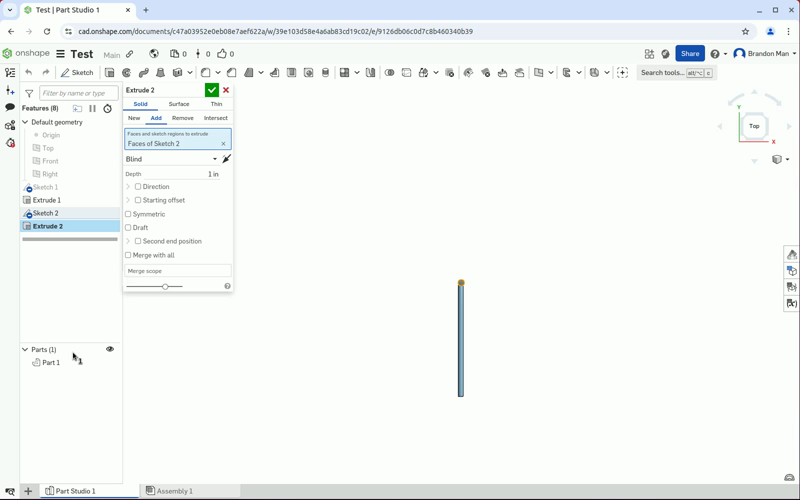
mouse_move(143, 106)
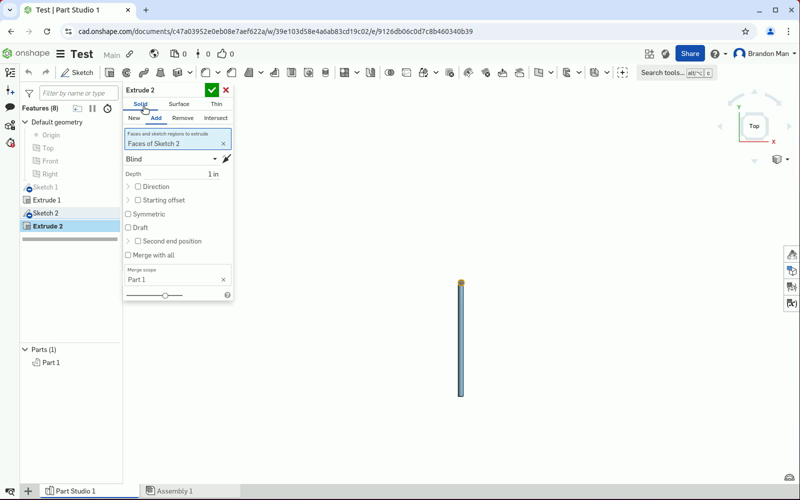
click(143, 106)
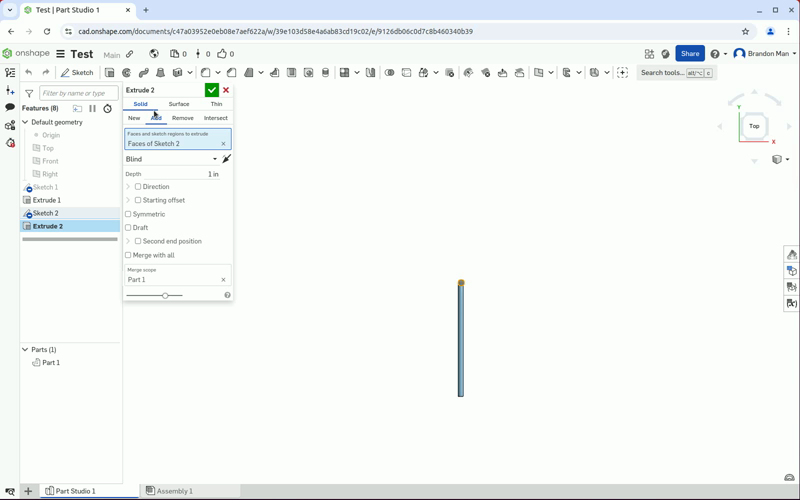
mouse_move(186, 120)
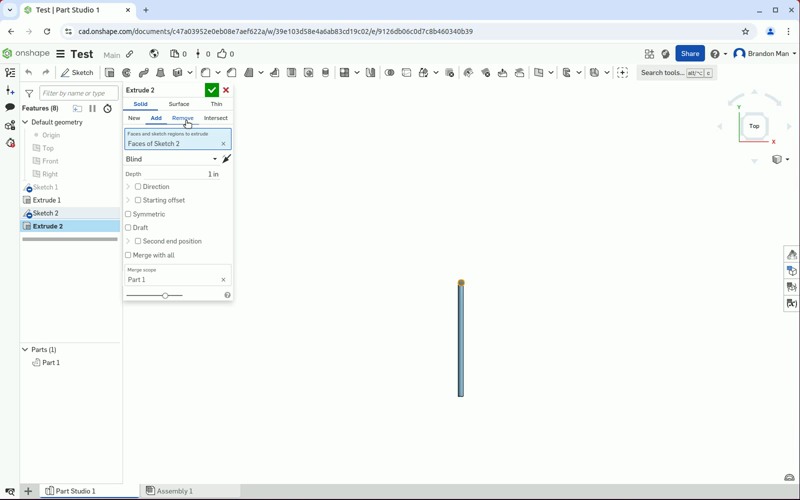
click(186, 120)
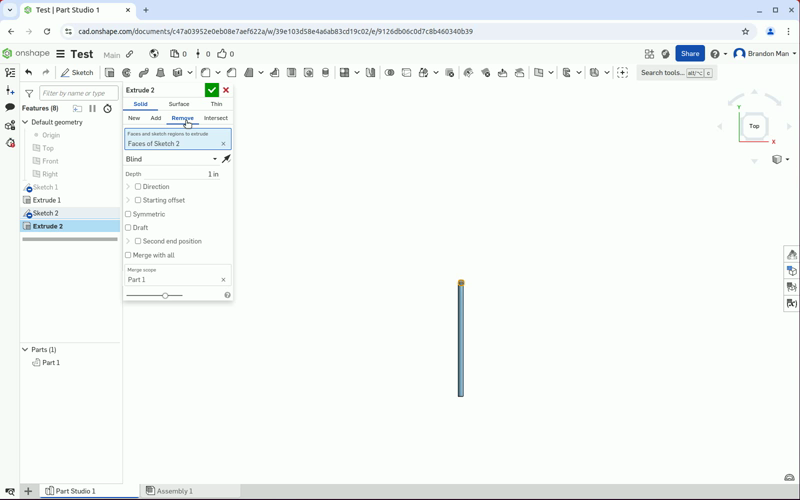
key(tab, 4)
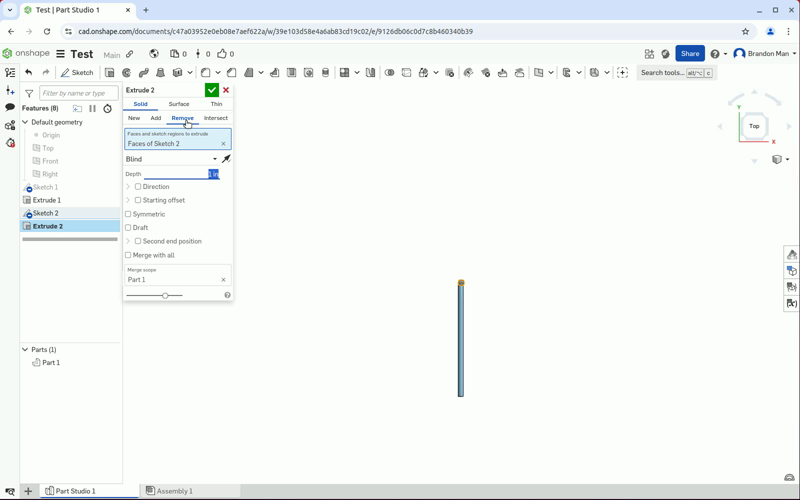
text(22.146)
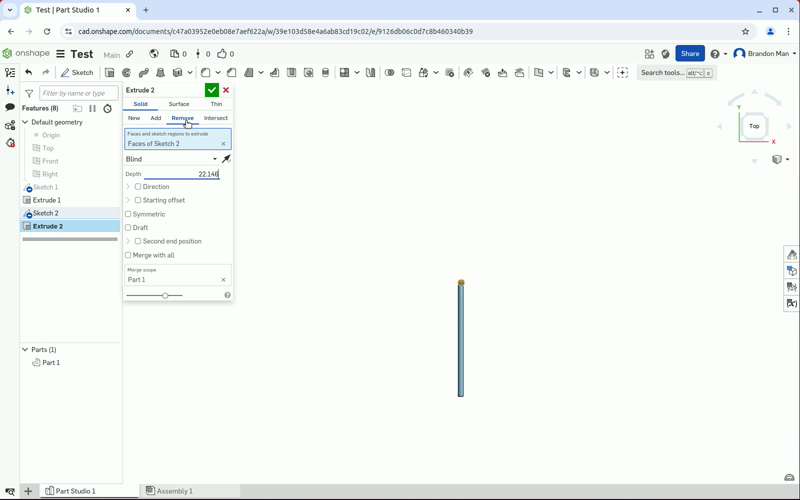
key(tab, 3)
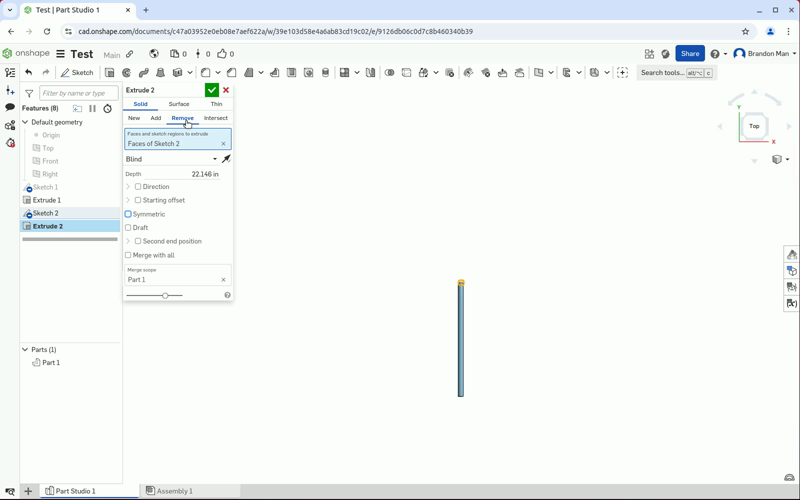
key(space)
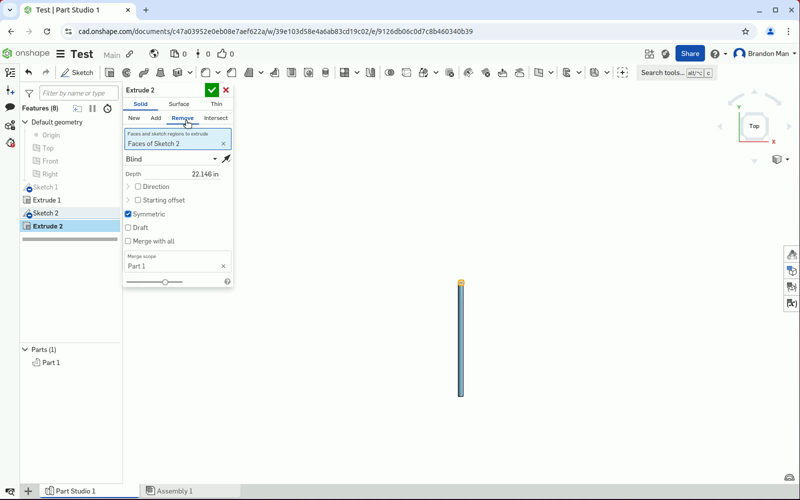
key(tab, 2)
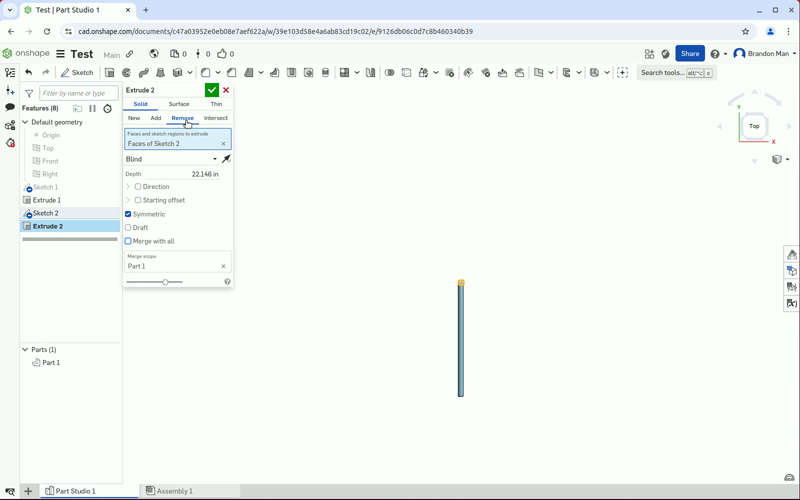
key(space)
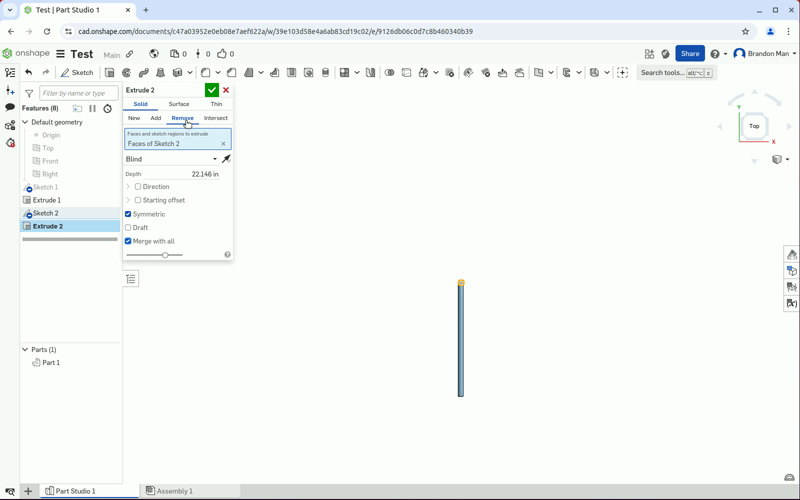
key(enter)
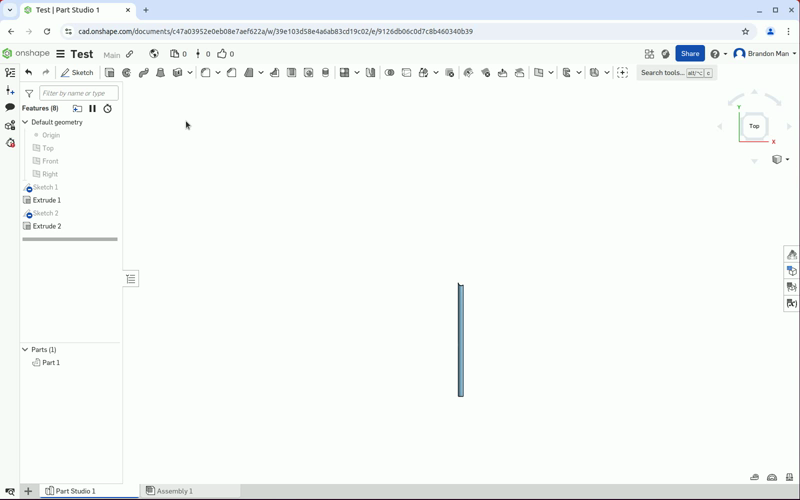
key(shift+h)
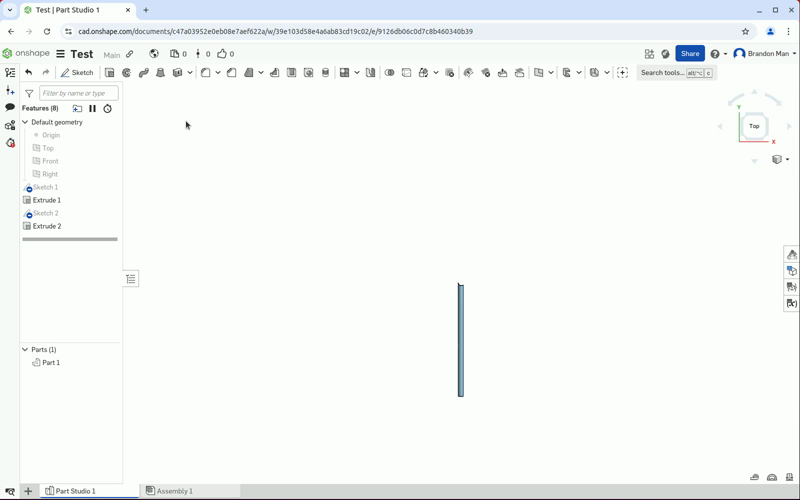
key(shift+h)
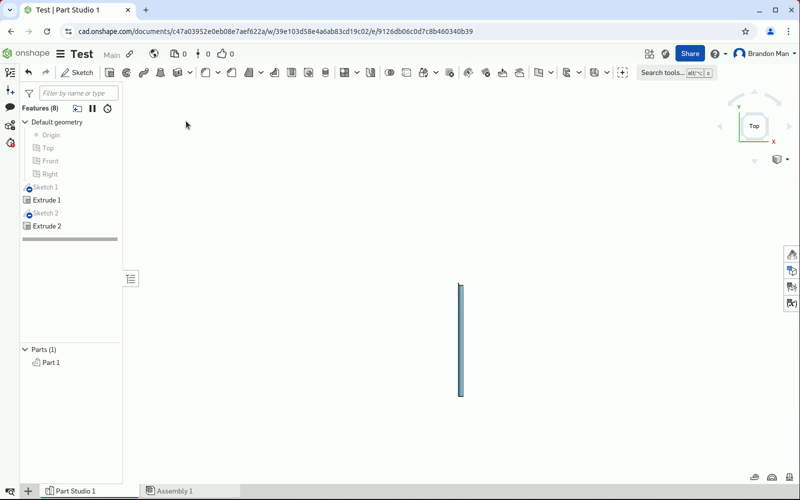
mouse_move(73, 189)
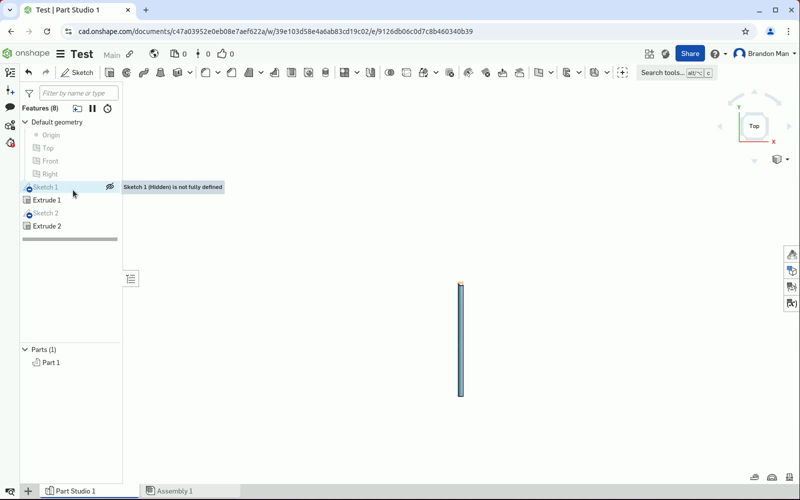
click(73, 189)
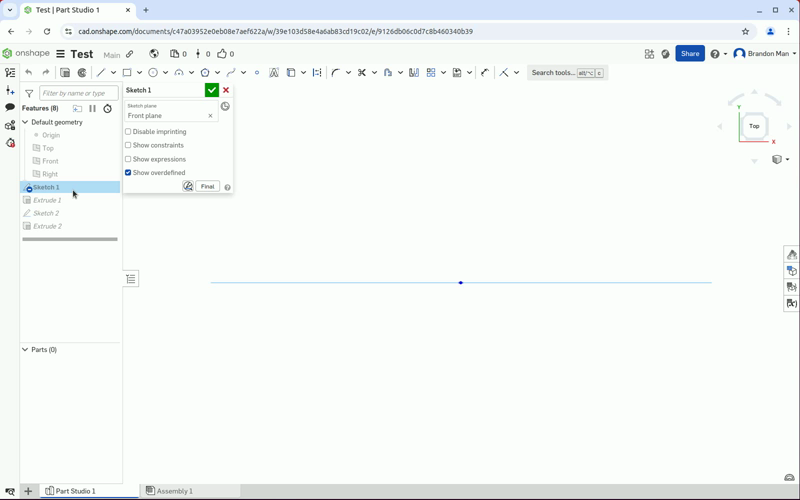
mouse_move(229, 92)
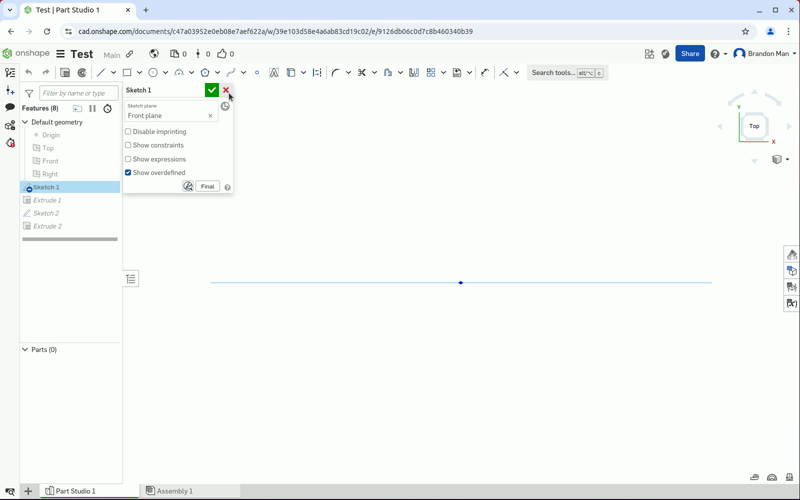
click(229, 92)
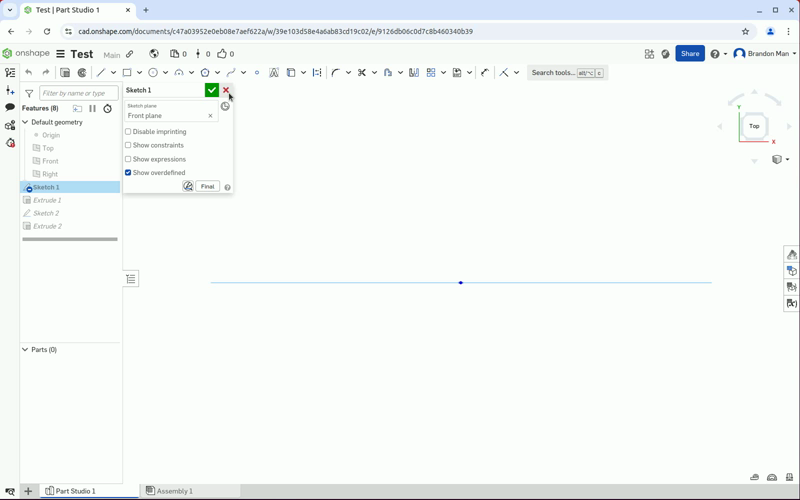
key(shift+s)
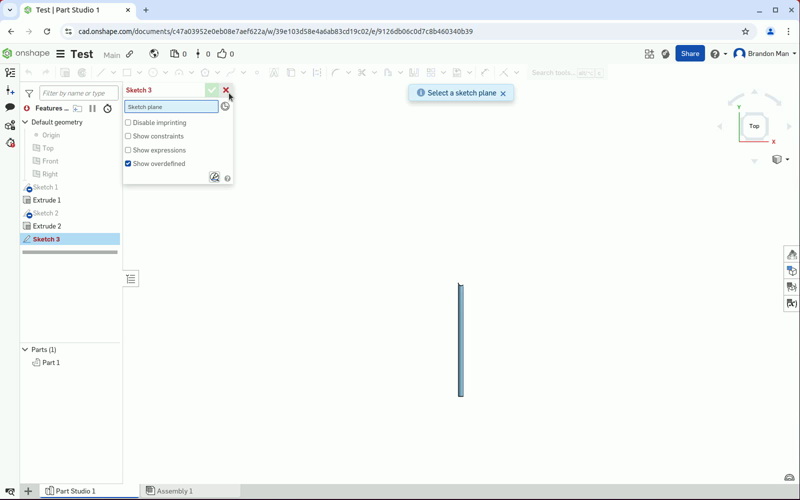
mouse_move(73, 150)
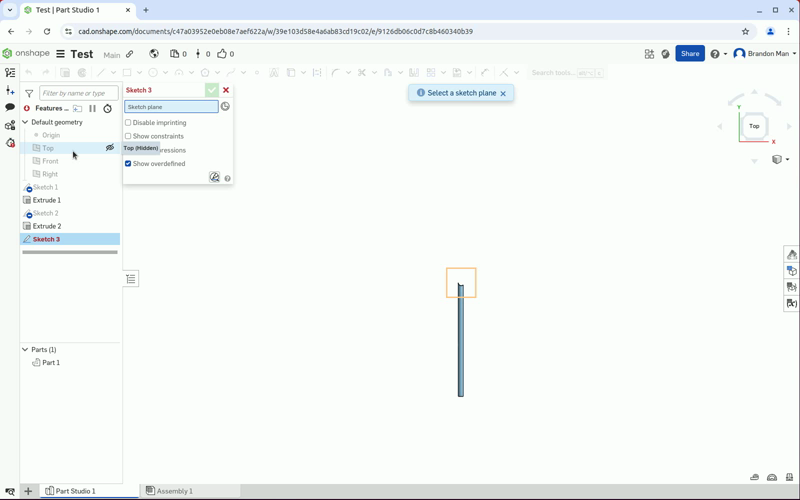
click(73, 150)
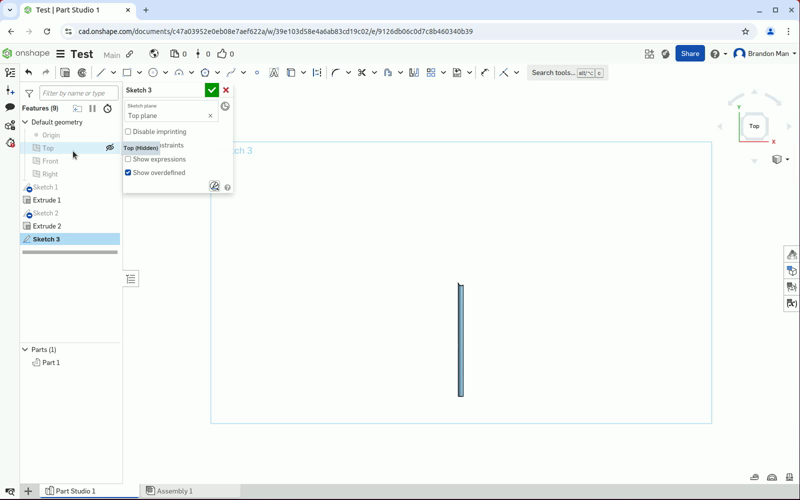
mouse_move(73, 352)
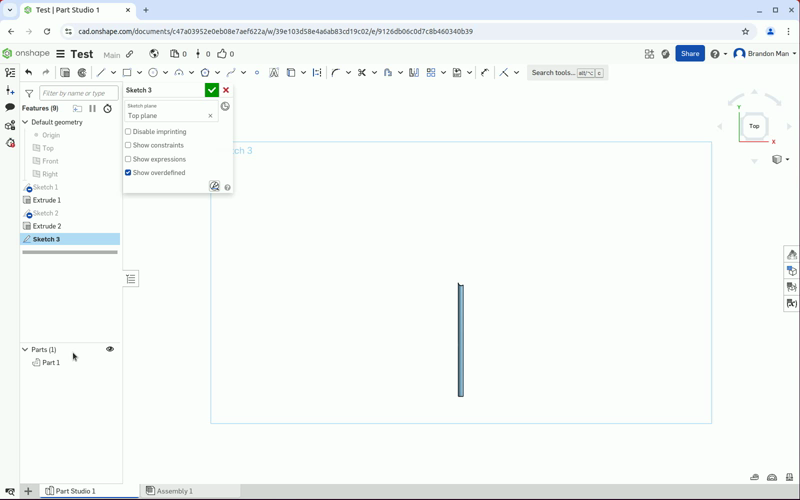
key(y)
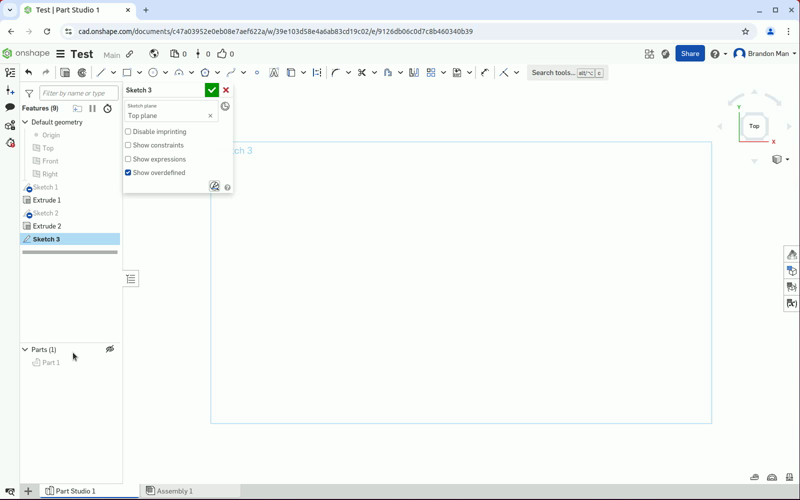
key(l)
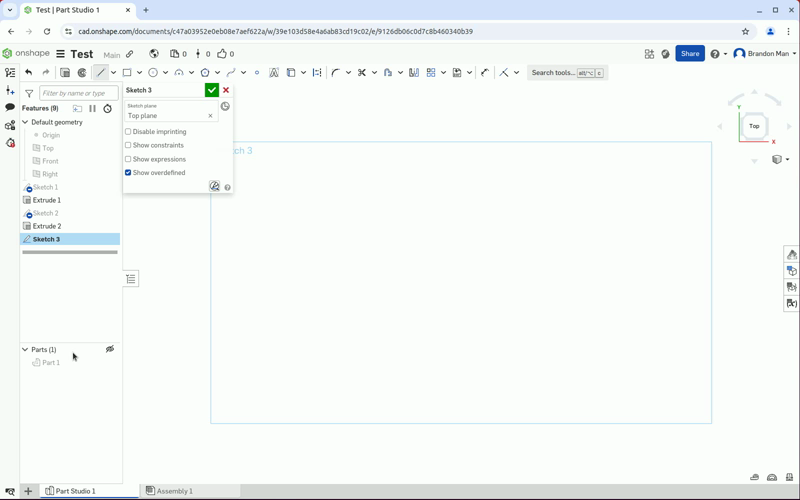
key_down(shift)
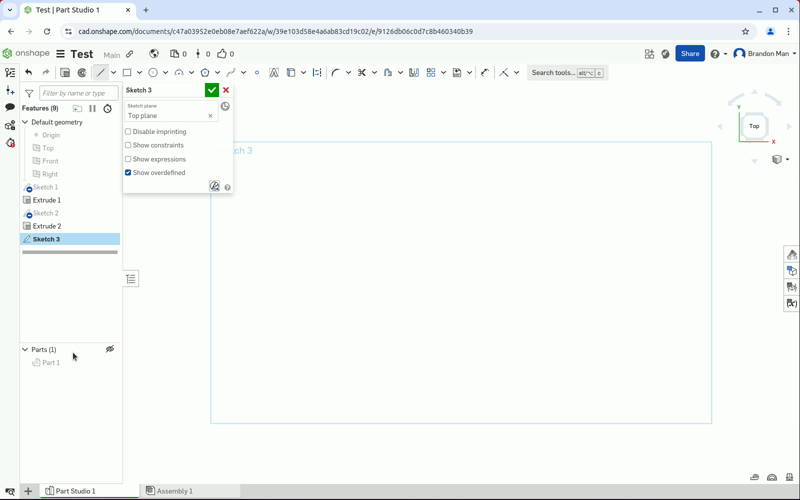
mouse_move(458, 396)
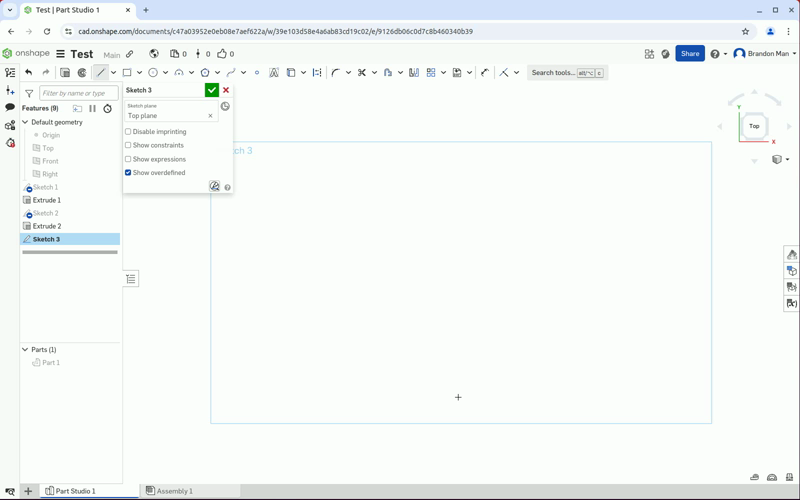
click(458, 396)
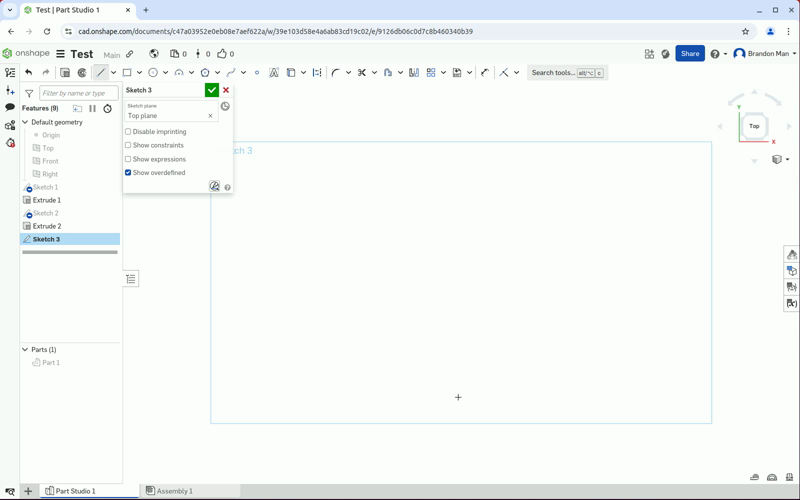
key_up(shift)
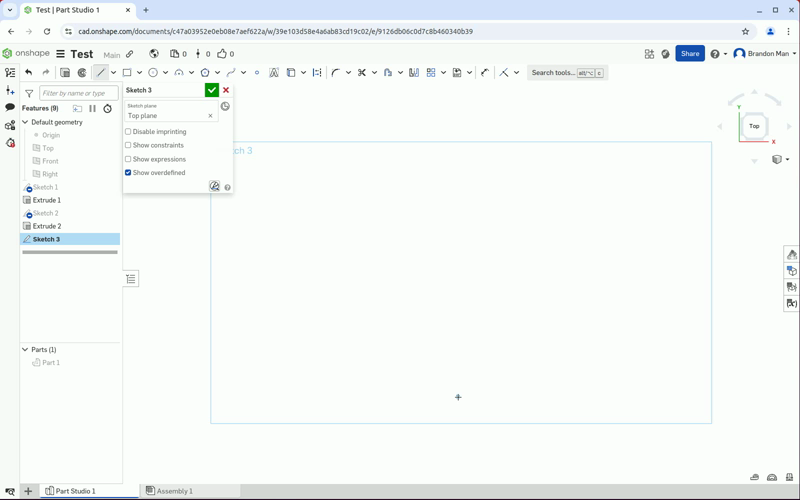
key_down(shift)
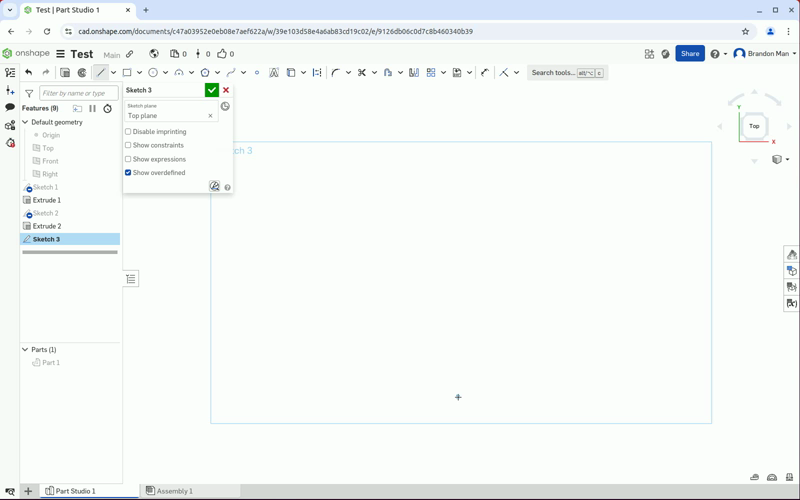
mouse_move(488, 396)
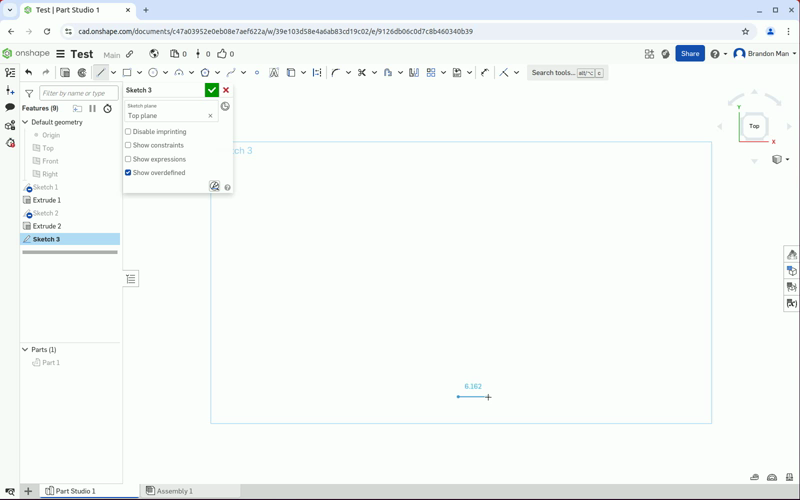
mouse_move(461, 396)
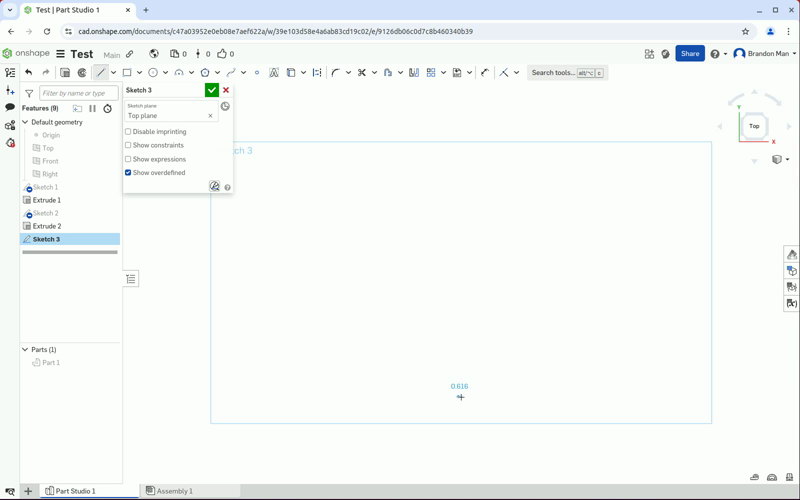
scroll(6)
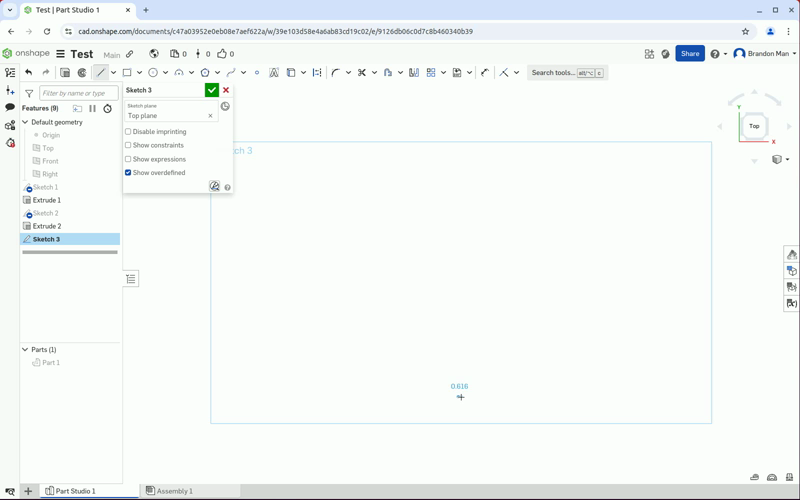
scroll(6)
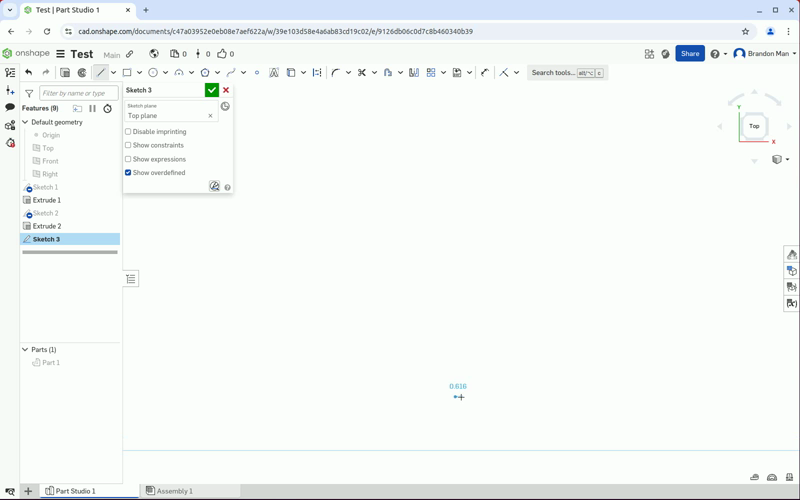
scroll(6)
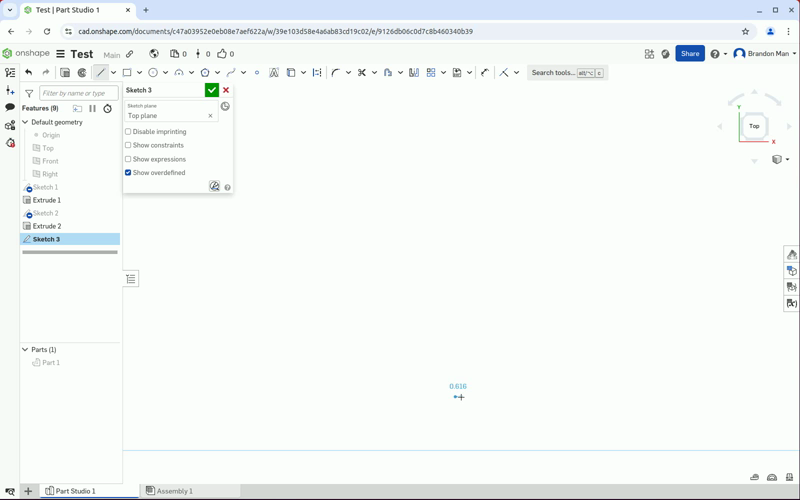
scroll(6)
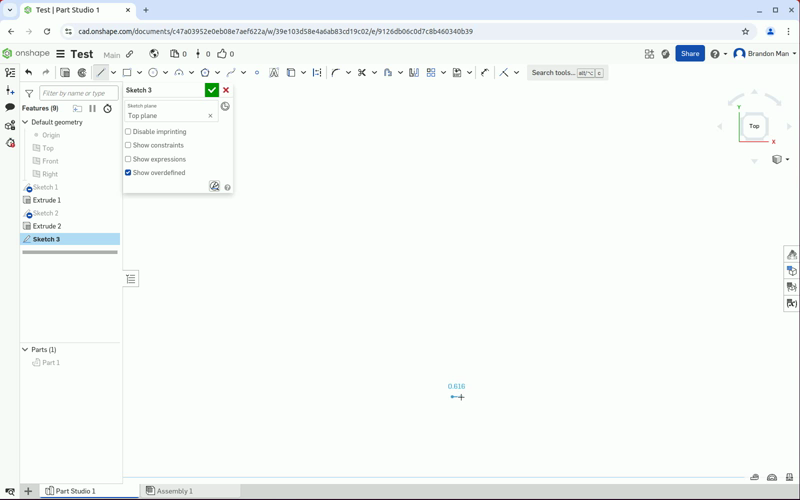
scroll(6)
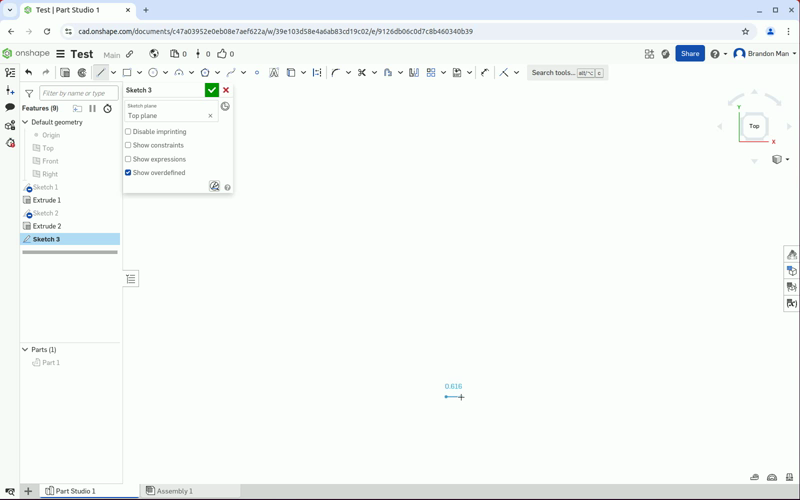
scroll(6)
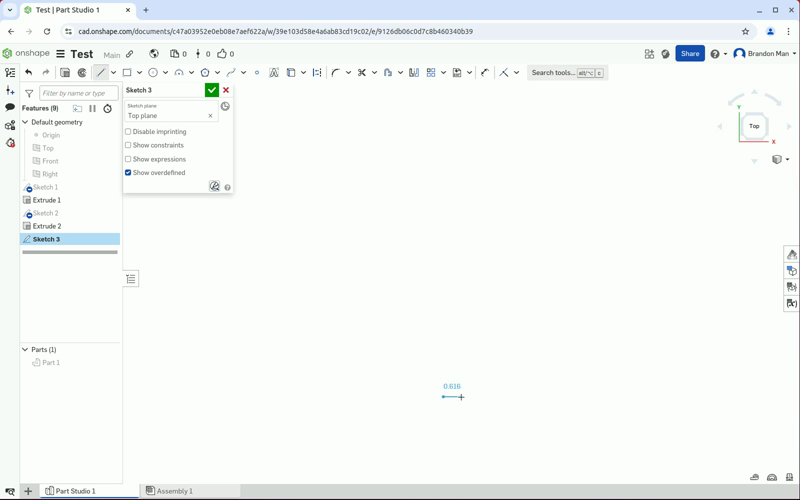
scroll(6)
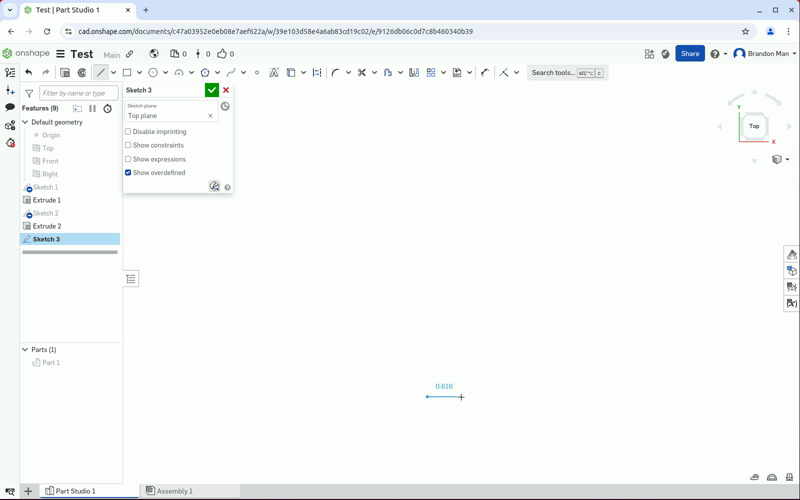
click(461, 396)
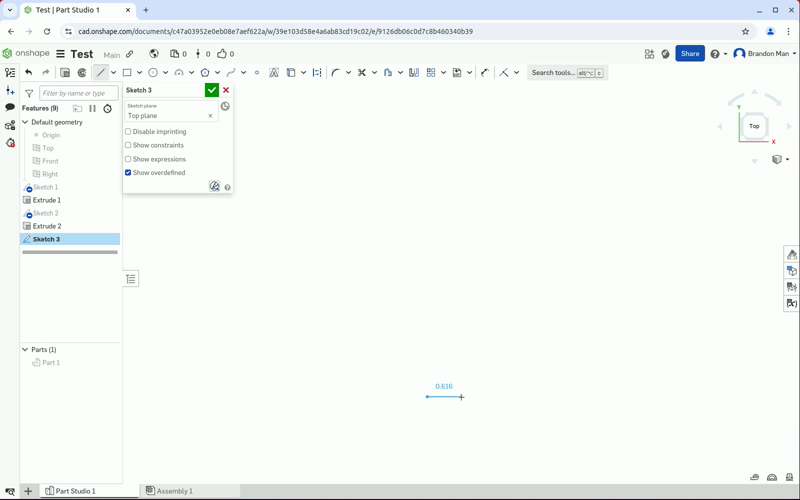
scroll(-6)
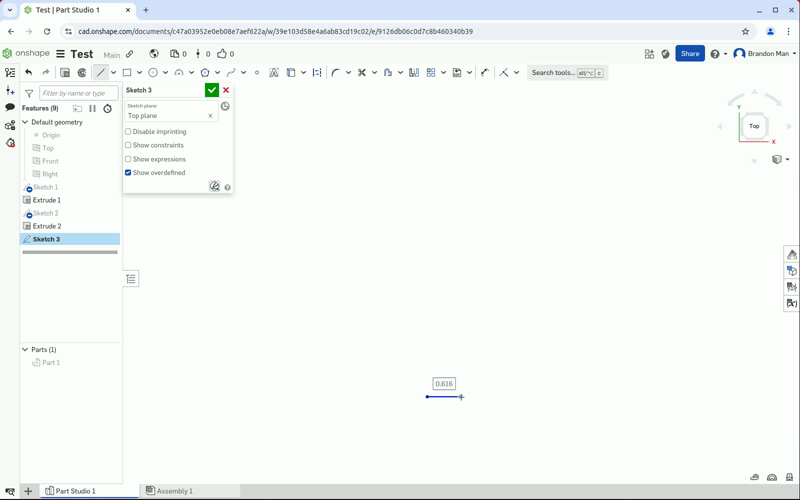
scroll(-6)
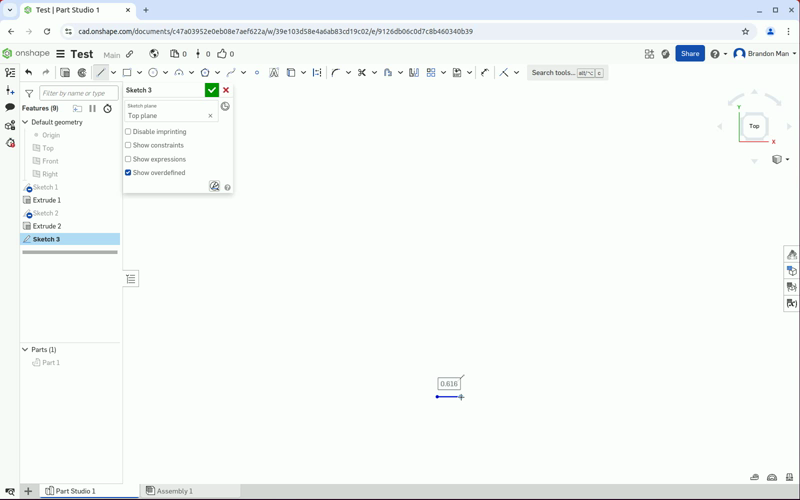
scroll(-6)
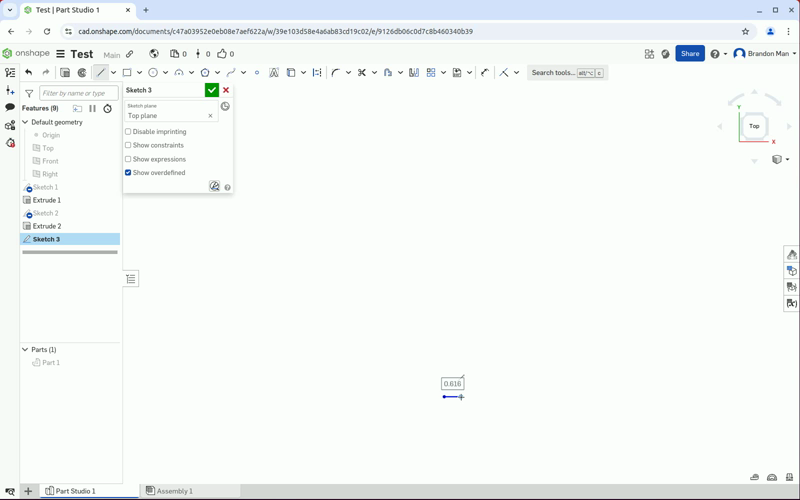
scroll(-6)
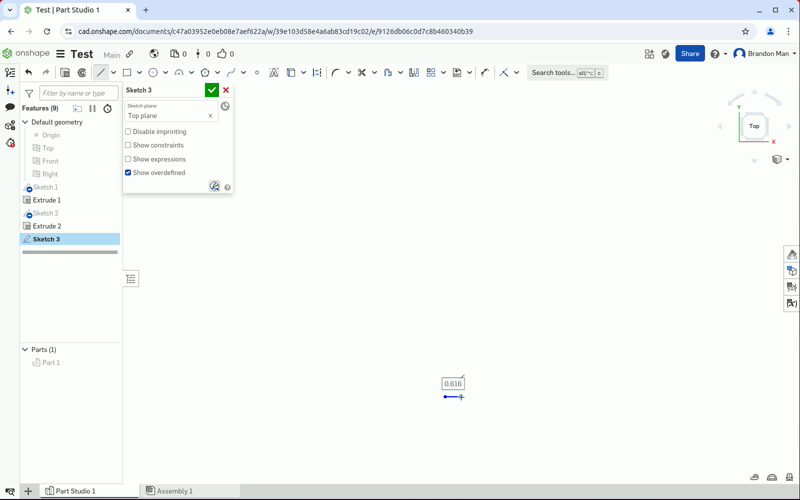
scroll(-6)
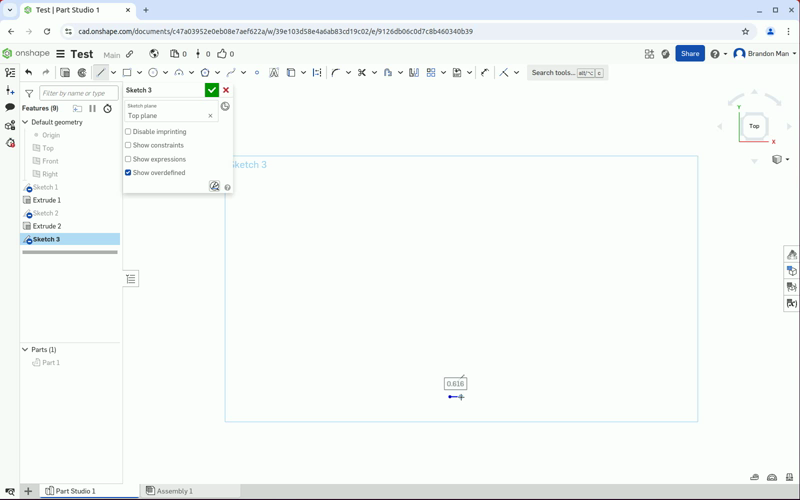
scroll(-6)
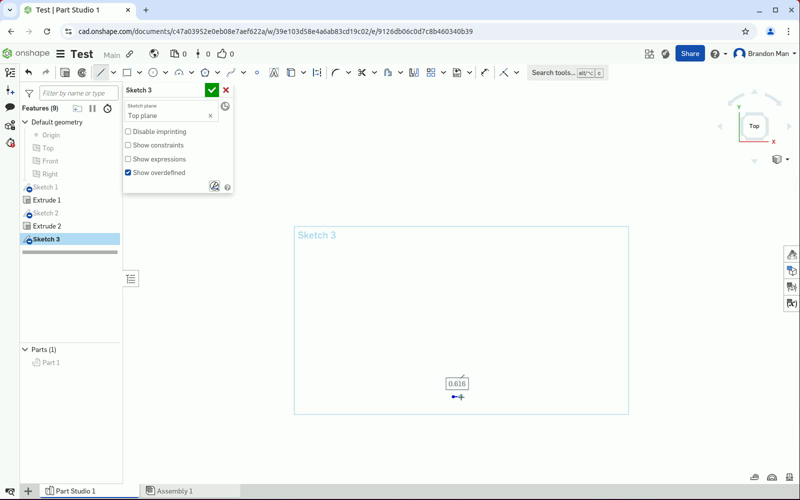
scroll(-6)
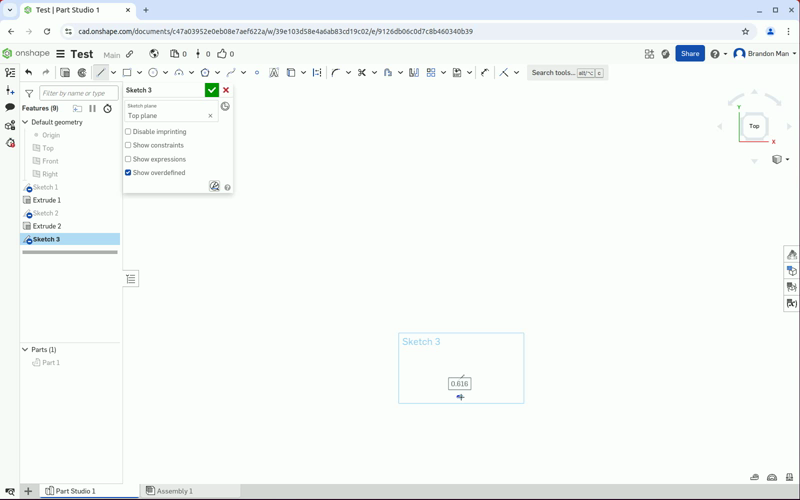
key_up(shift)
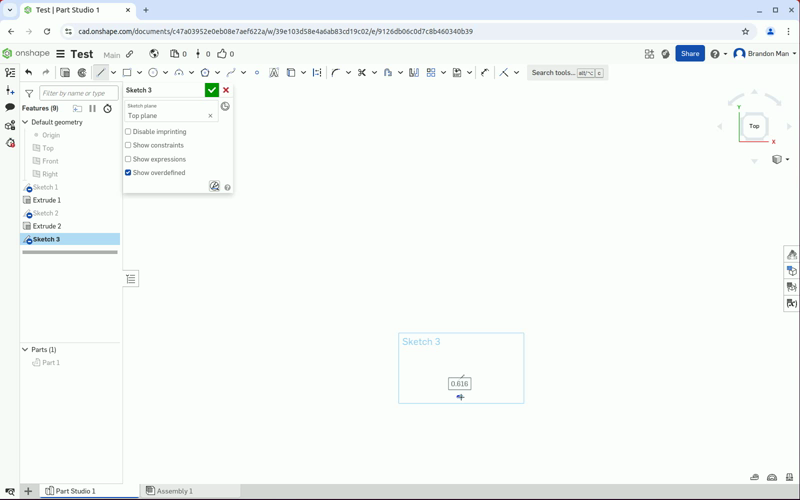
key_down(shift)
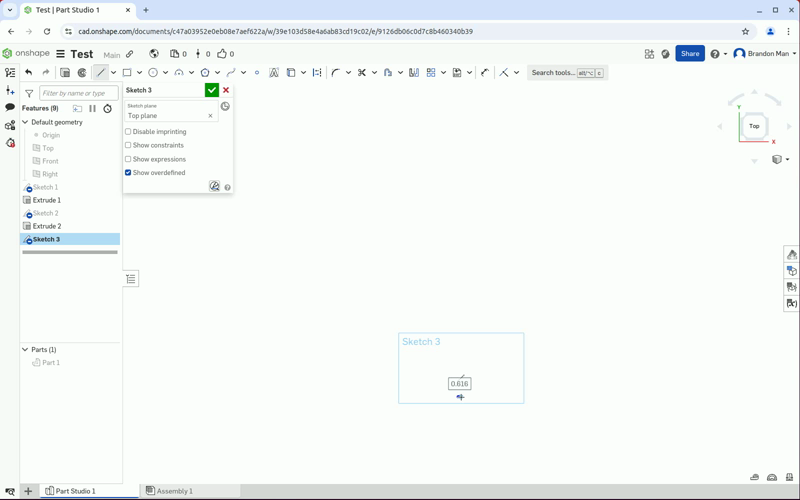
mouse_move(491, 396)
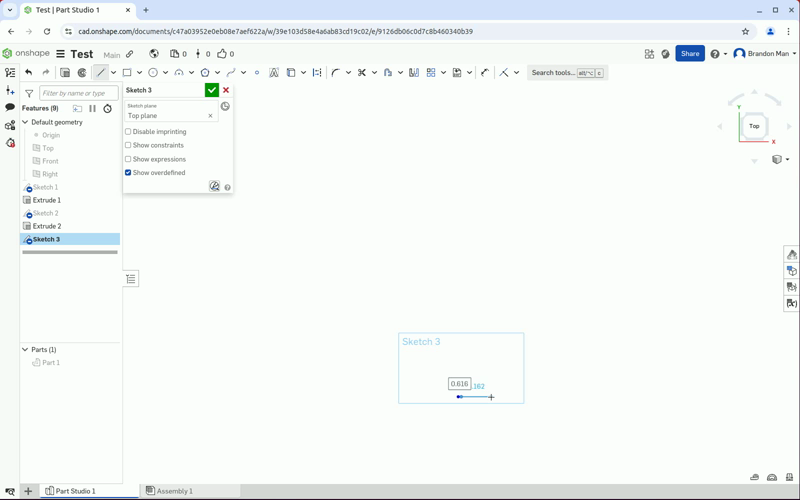
mouse_move(464, 396)
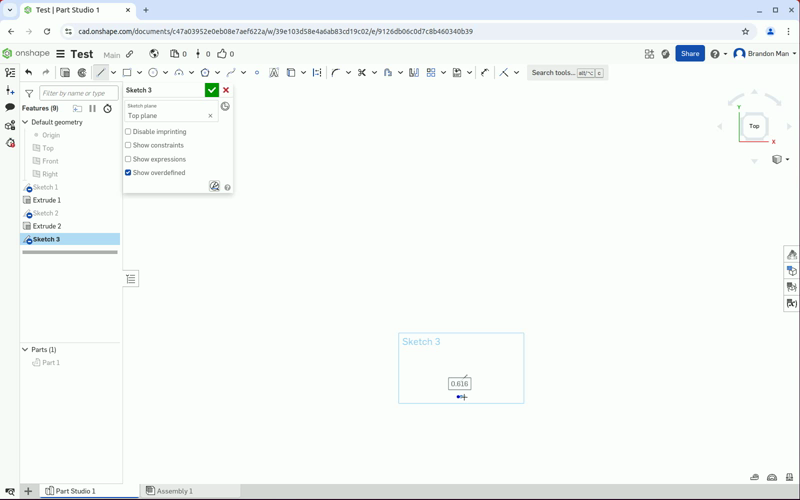
scroll(6)
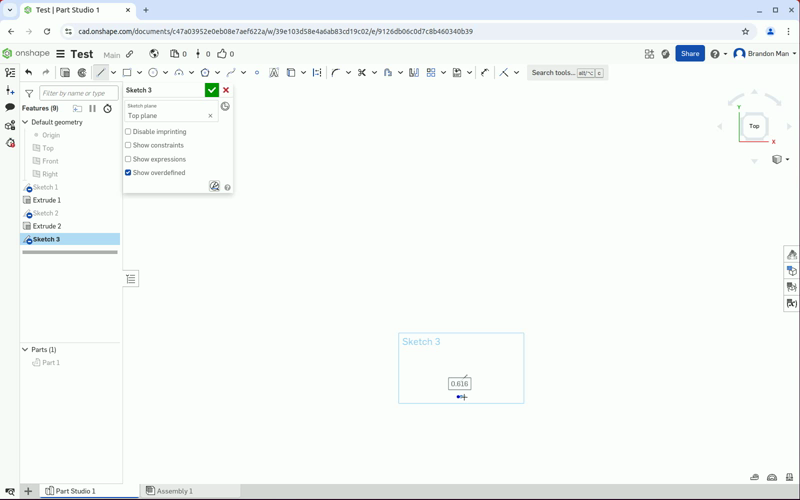
scroll(6)
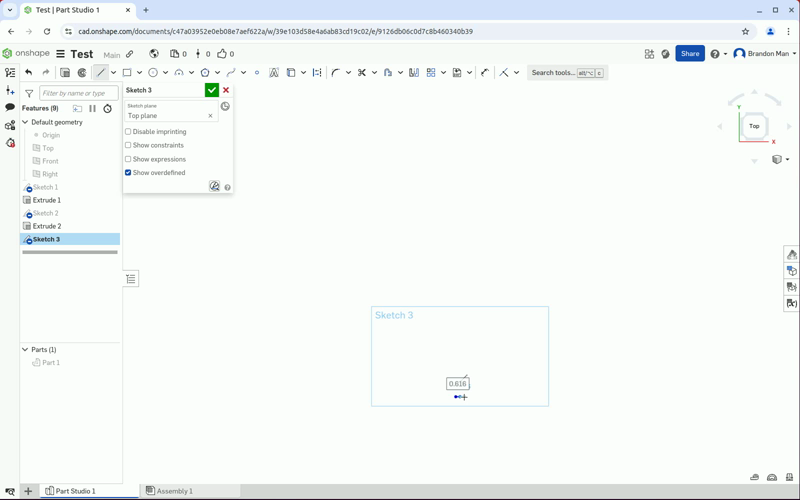
scroll(6)
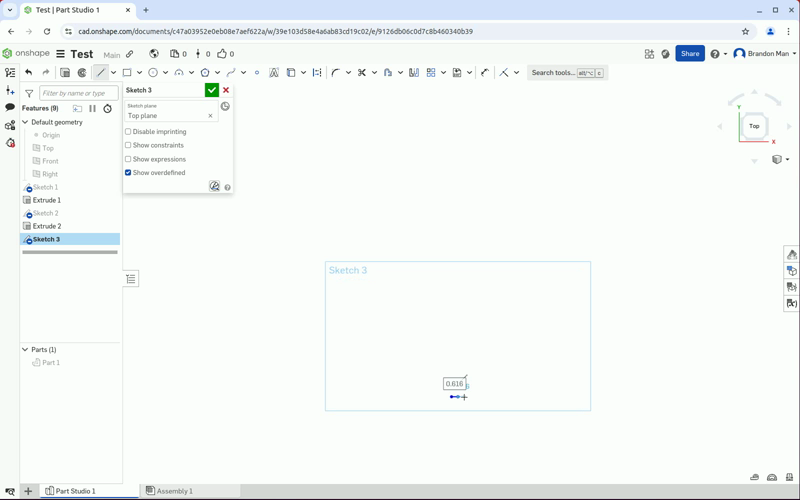
scroll(6)
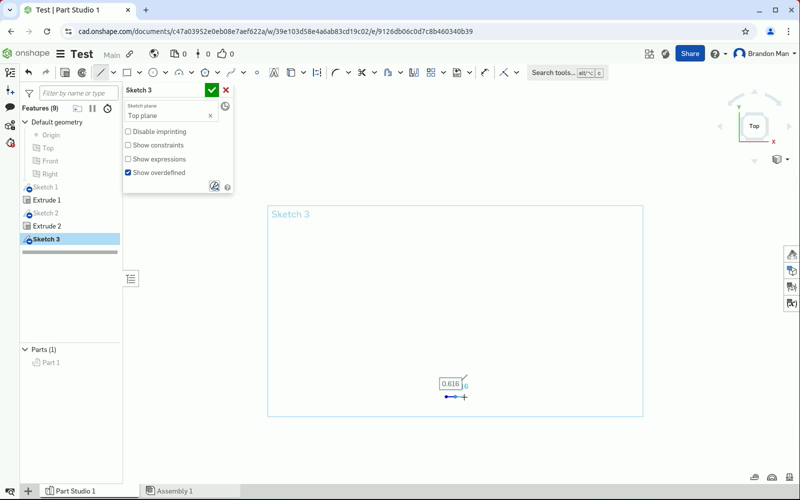
scroll(6)
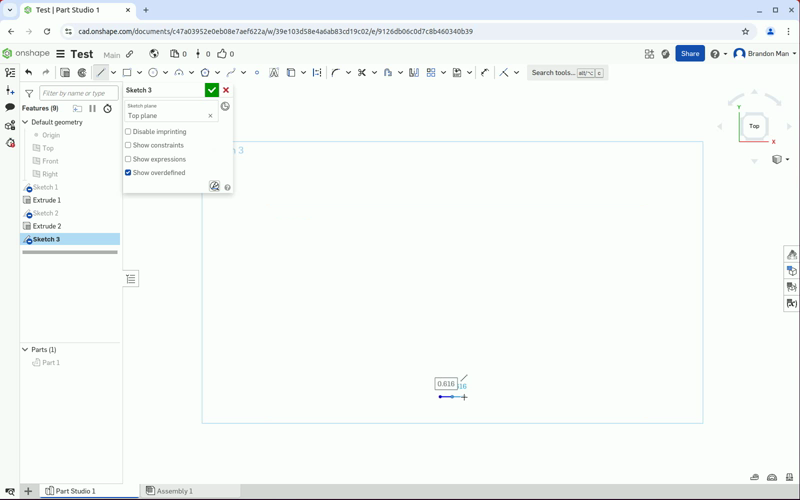
scroll(6)
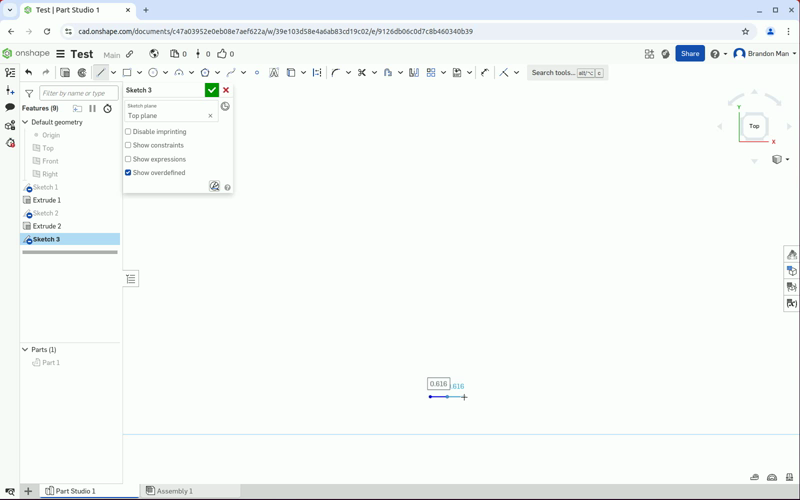
scroll(6)
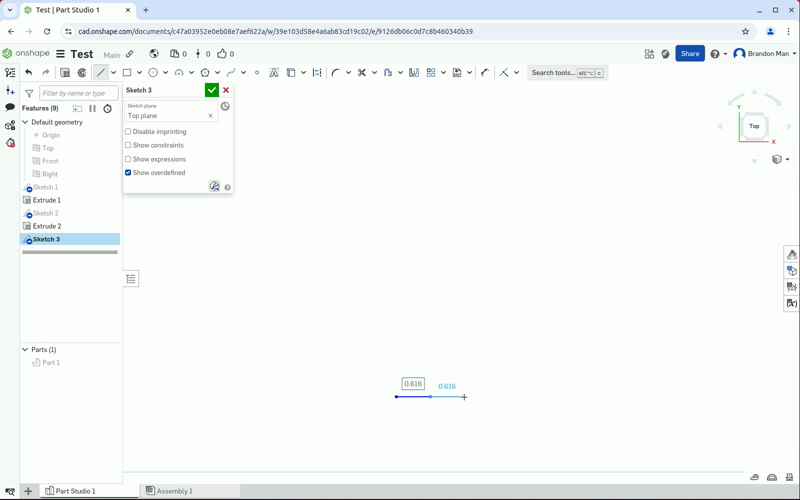
click(464, 396)
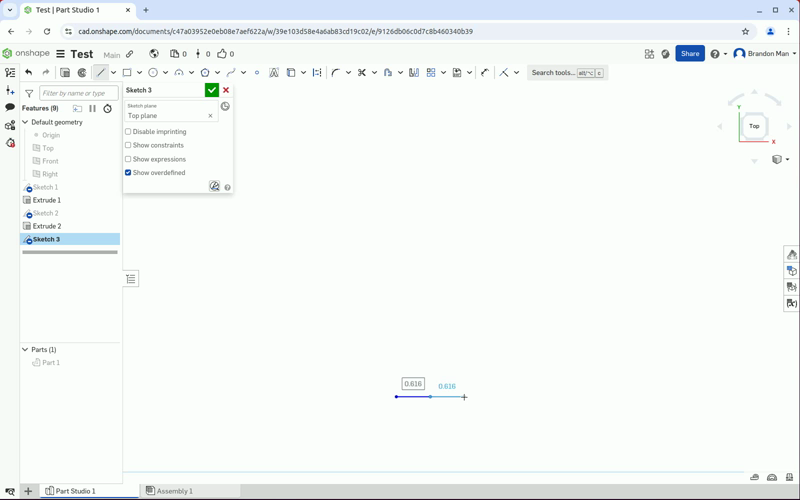
scroll(-6)
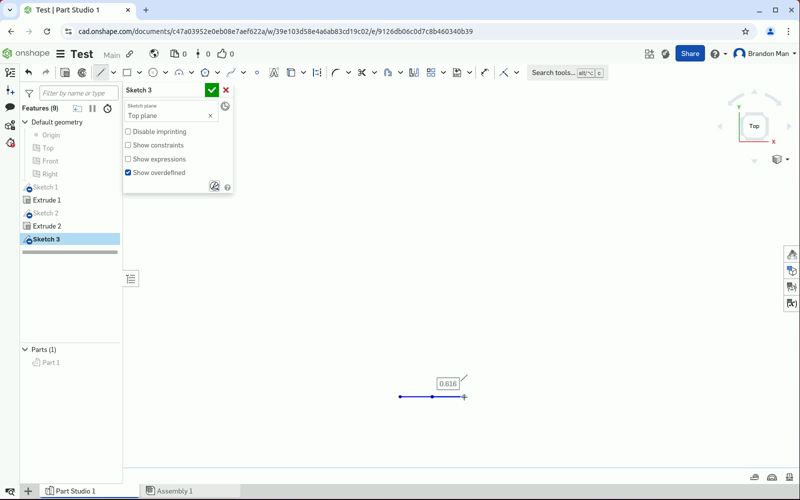
scroll(-6)
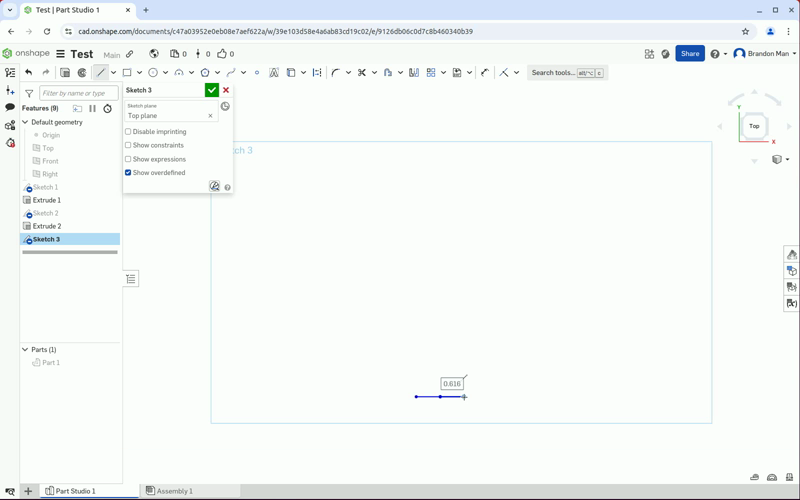
scroll(-6)
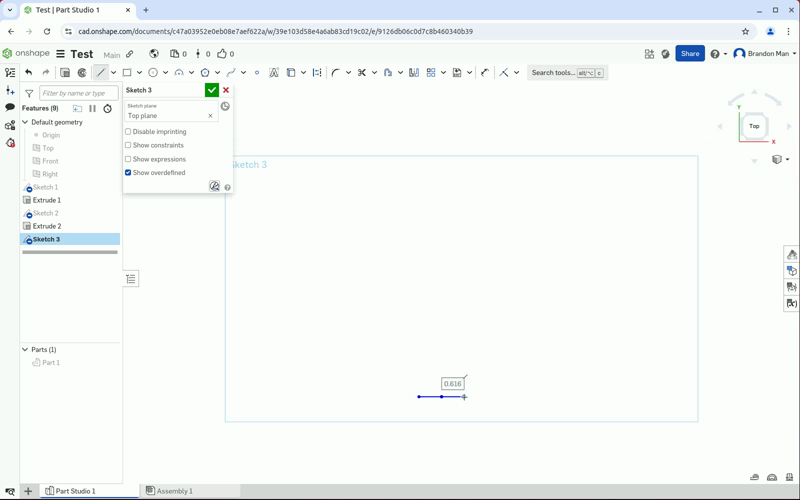
scroll(-6)
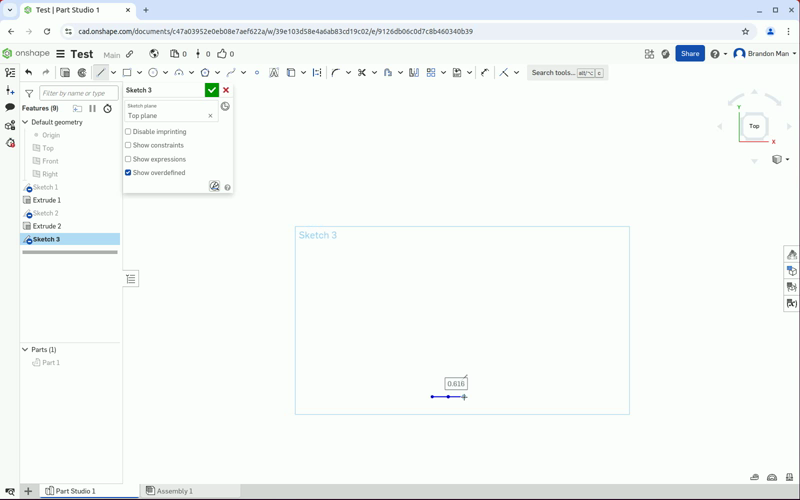
scroll(-6)
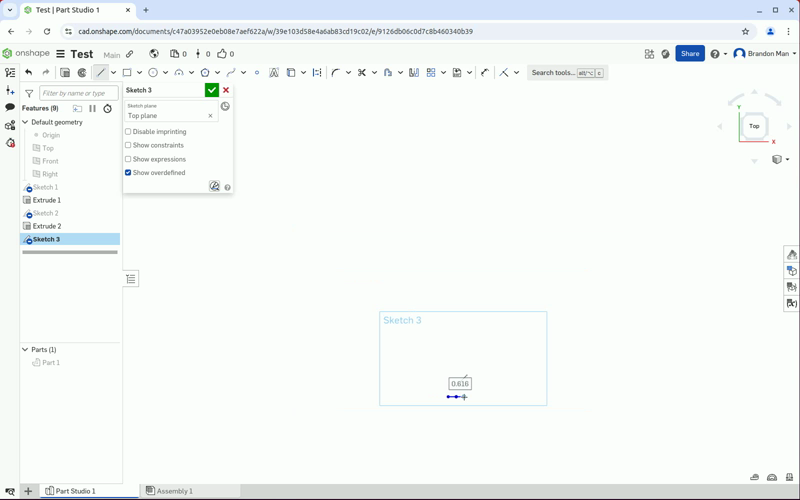
scroll(-6)
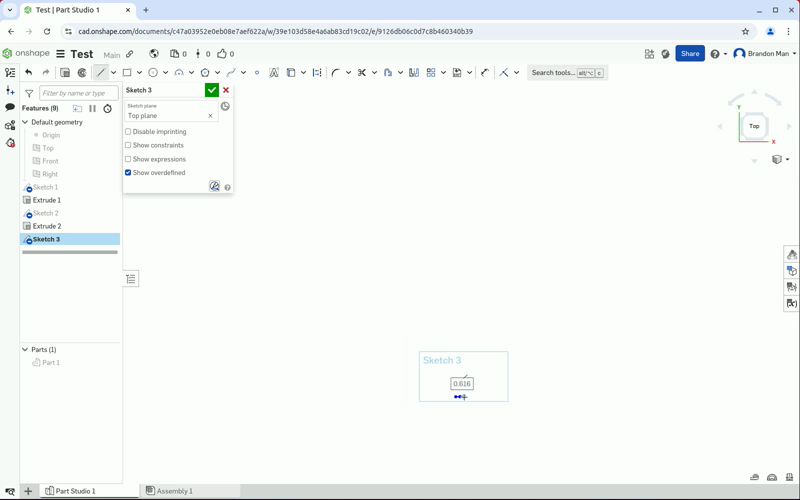
scroll(-6)
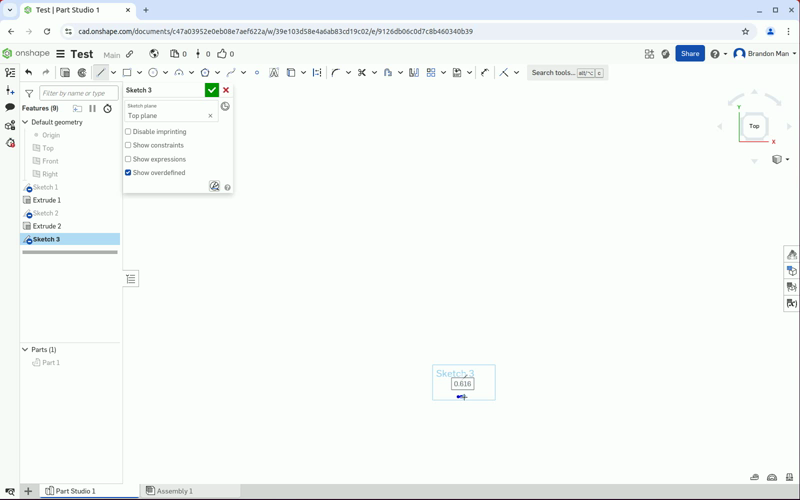
key_up(shift)
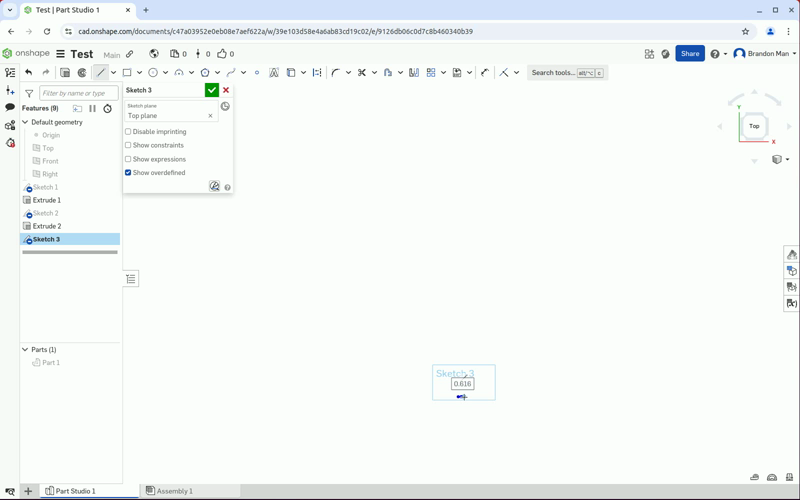
key(esc)
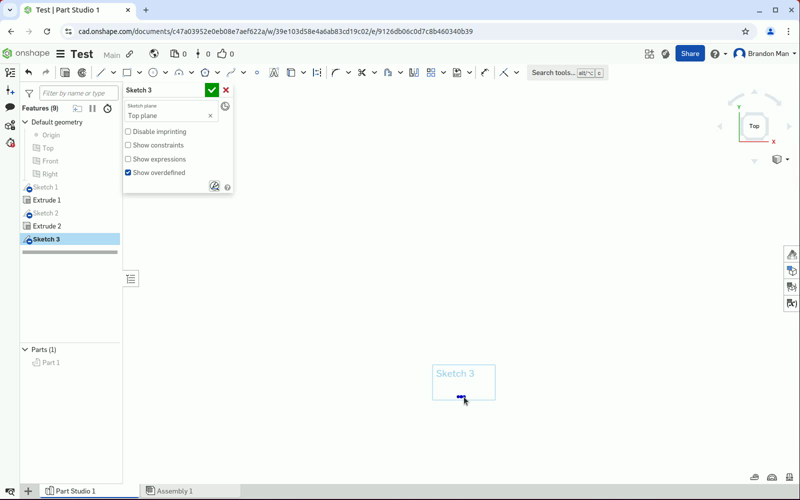
key(a)
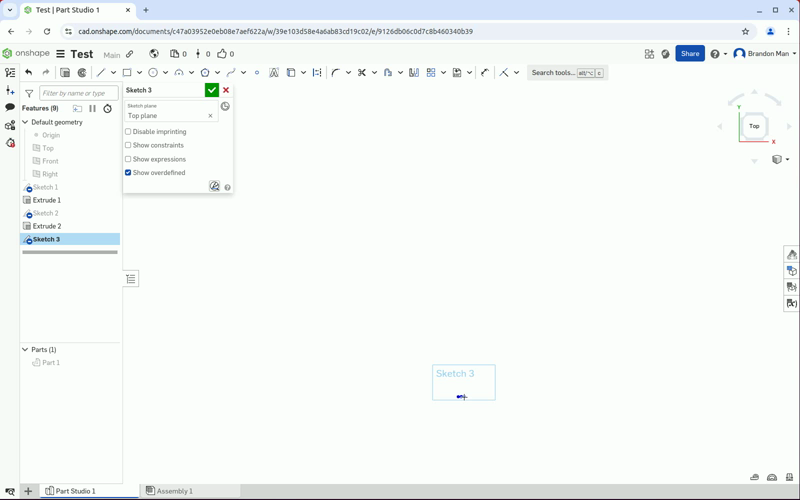
mouse_move(464, 396)
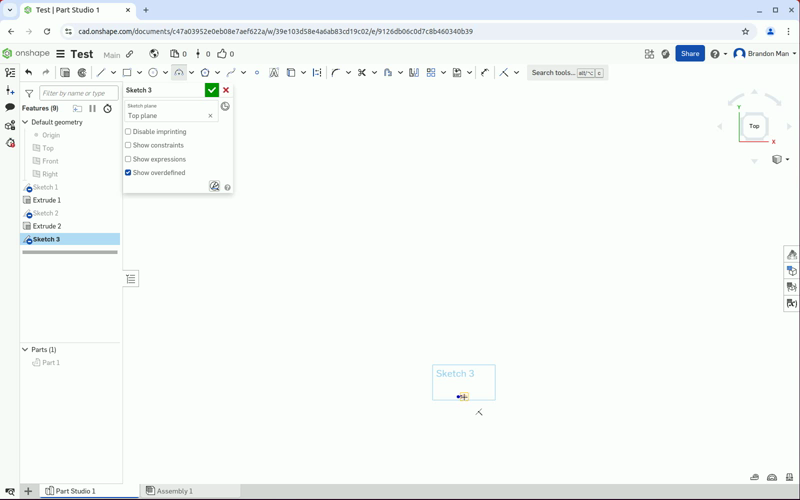
scroll(6)
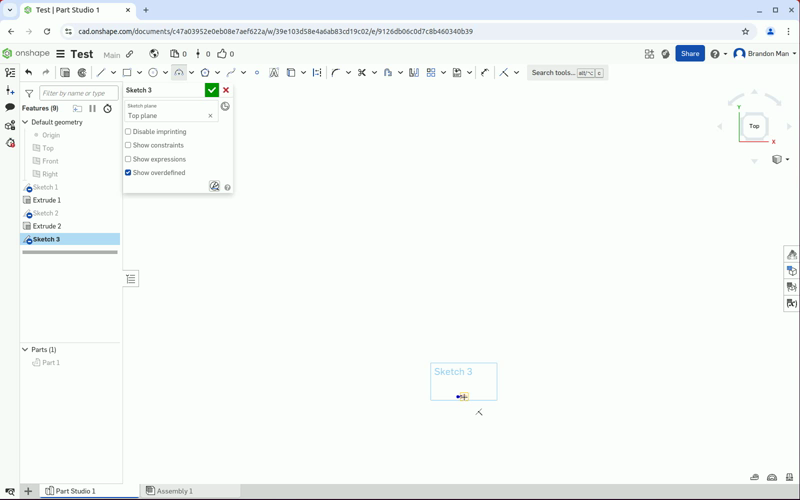
scroll(6)
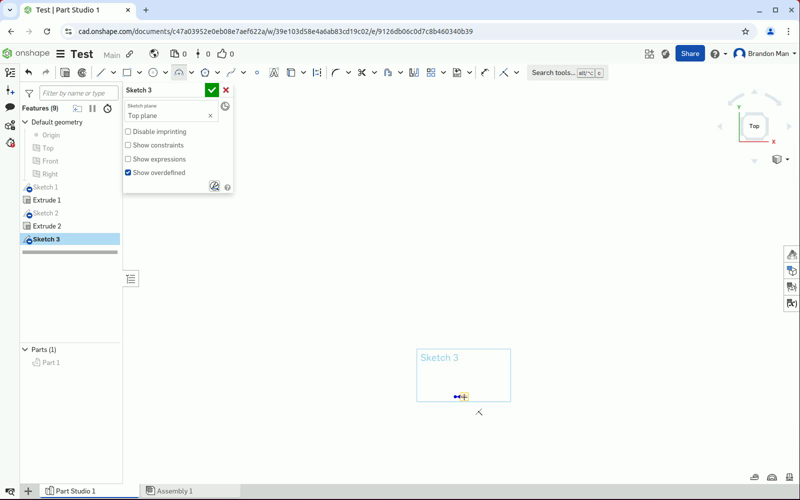
scroll(6)
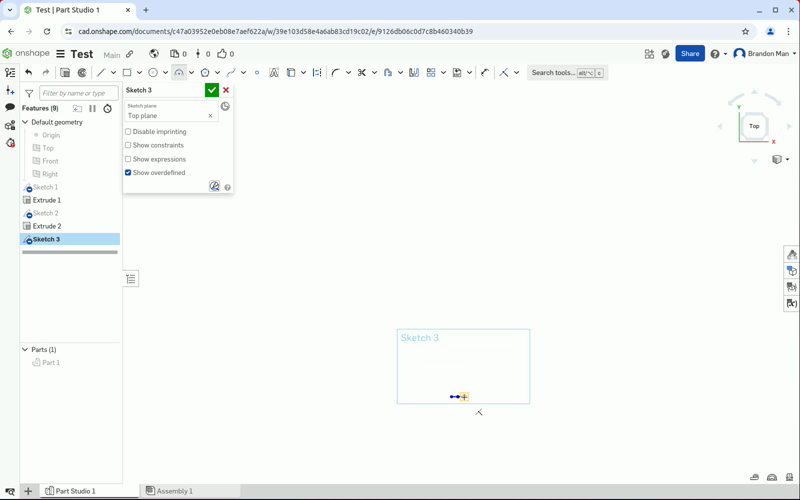
scroll(6)
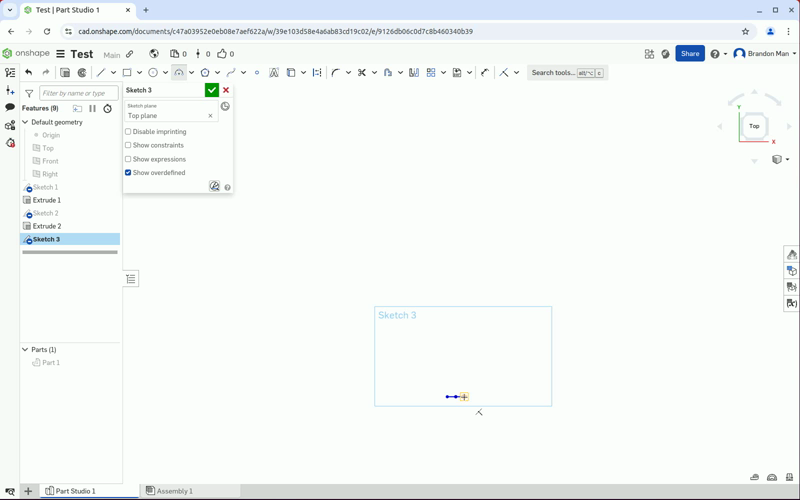
scroll(6)
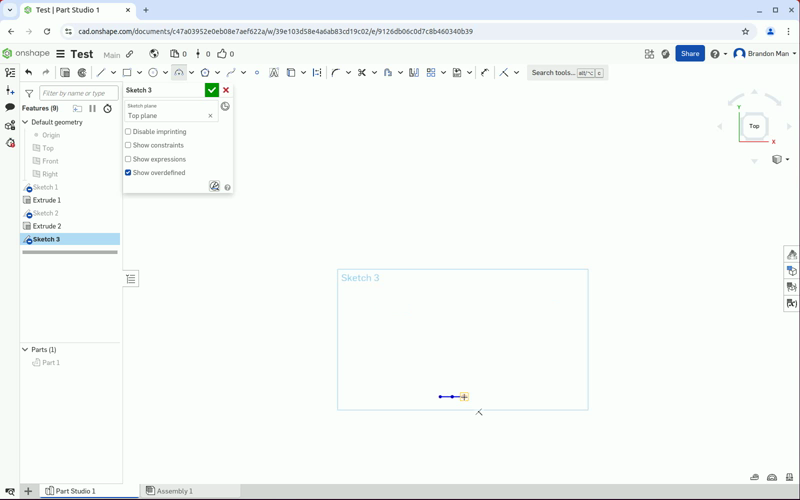
scroll(6)
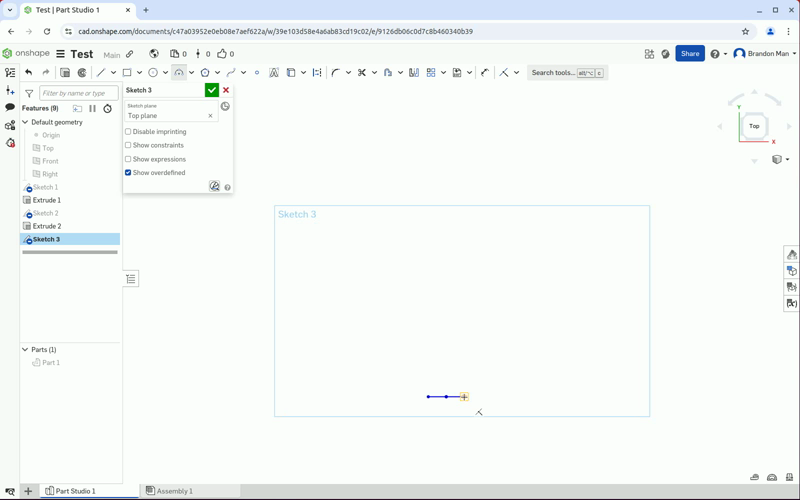
scroll(6)
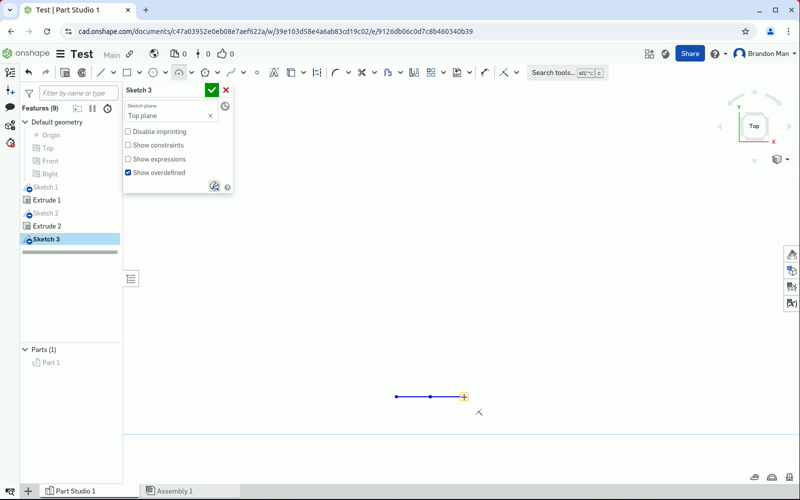
click(464, 396)
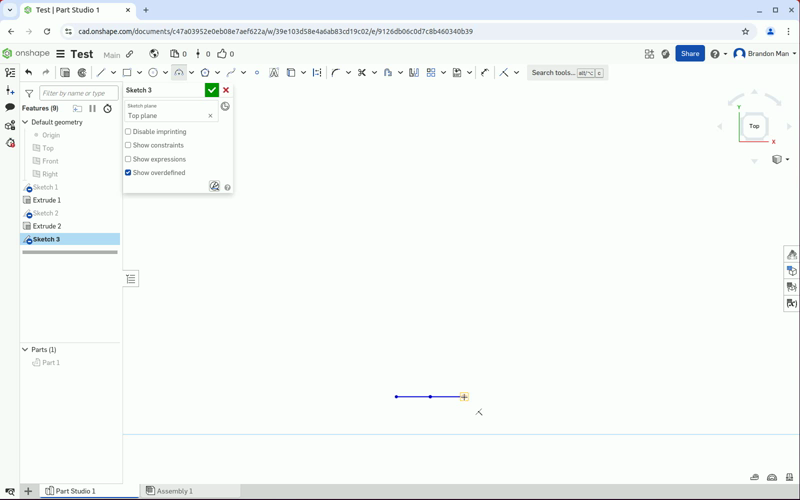
scroll(-6)
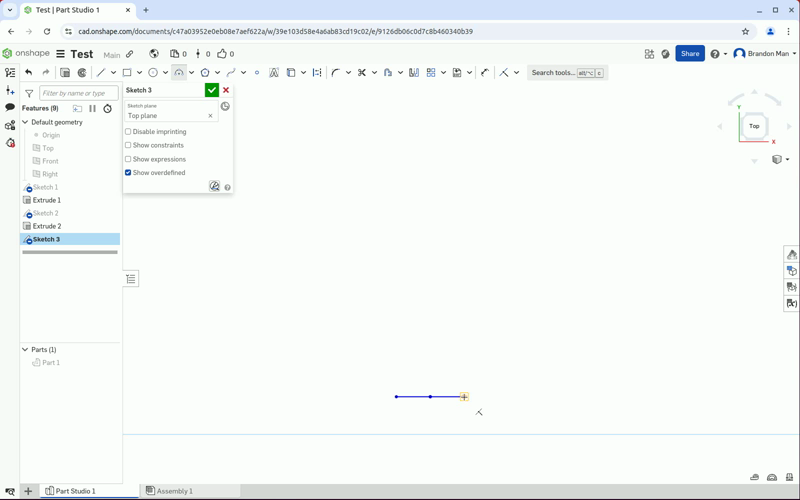
scroll(-6)
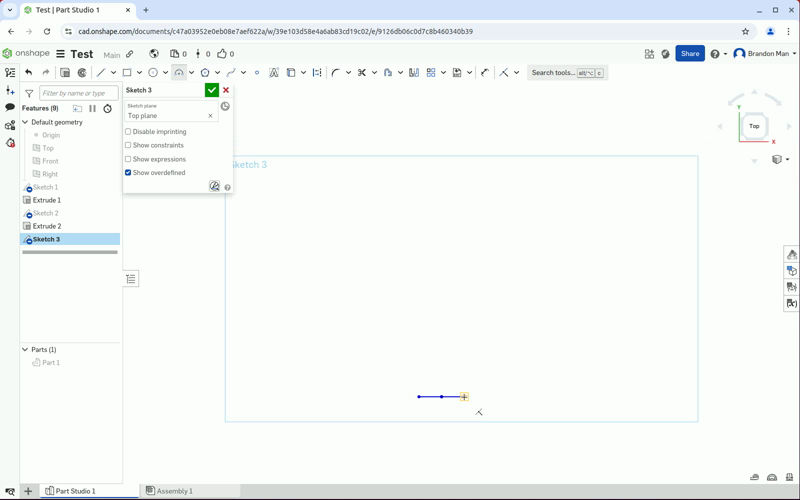
scroll(-6)
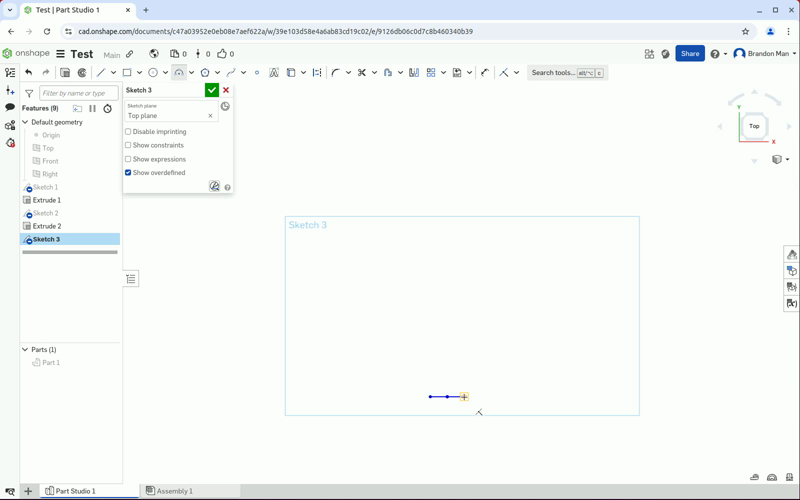
scroll(-6)
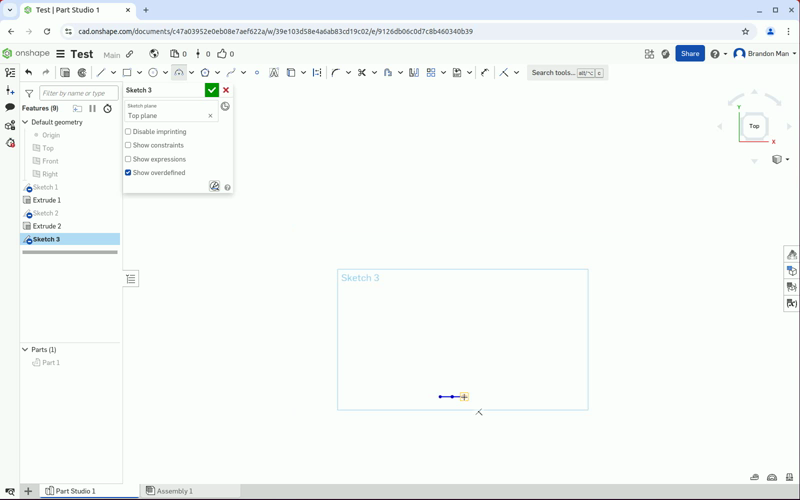
scroll(-6)
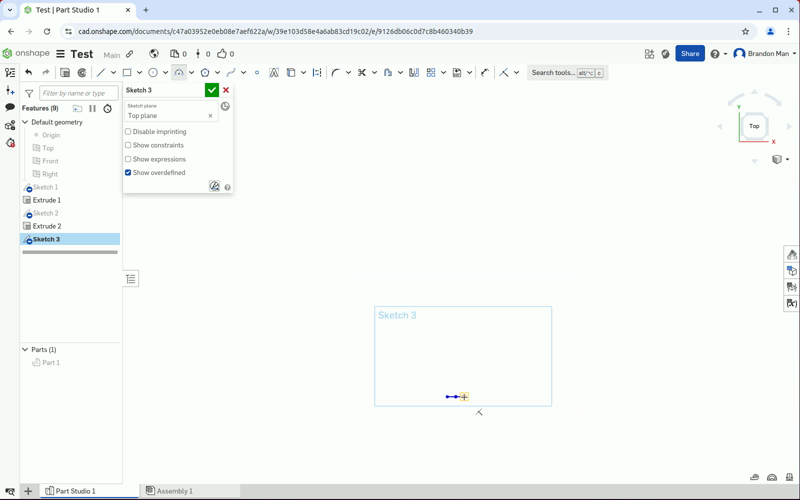
scroll(-6)
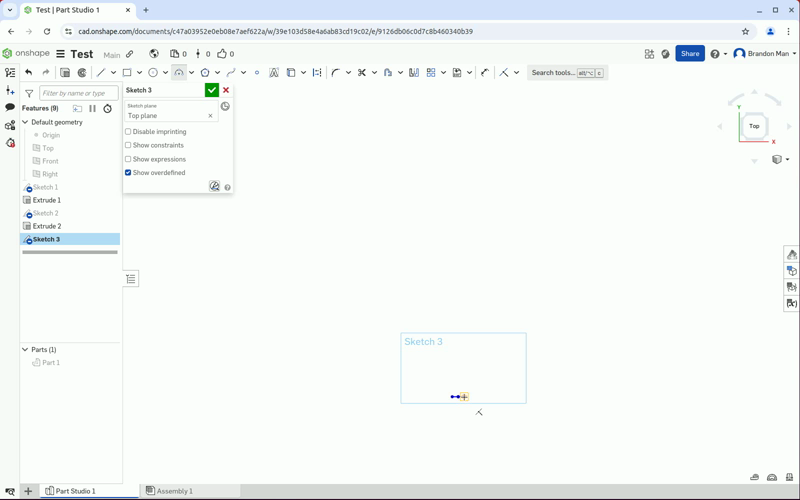
scroll(-6)
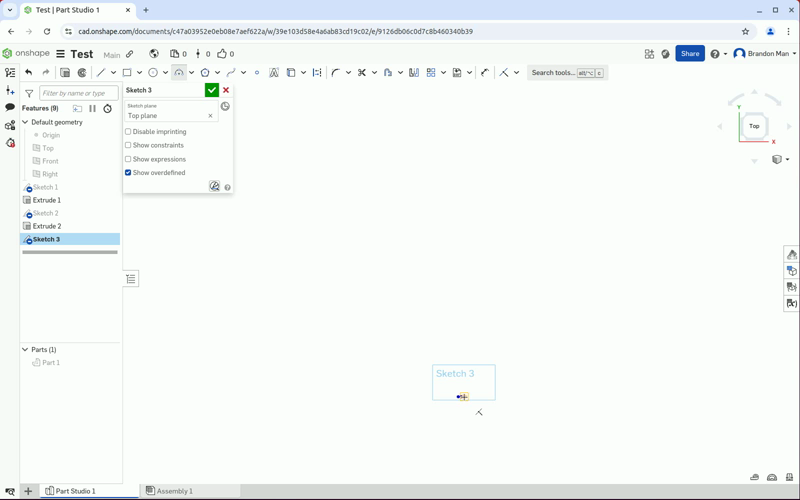
mouse_move(458, 396)
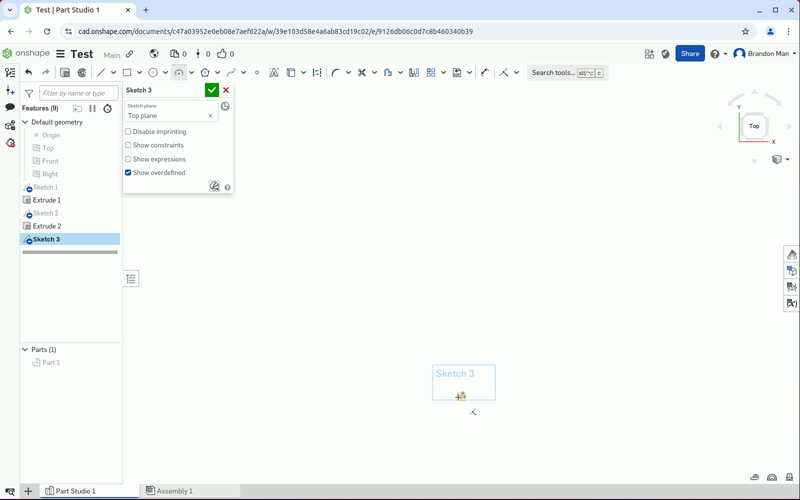
scroll(6)
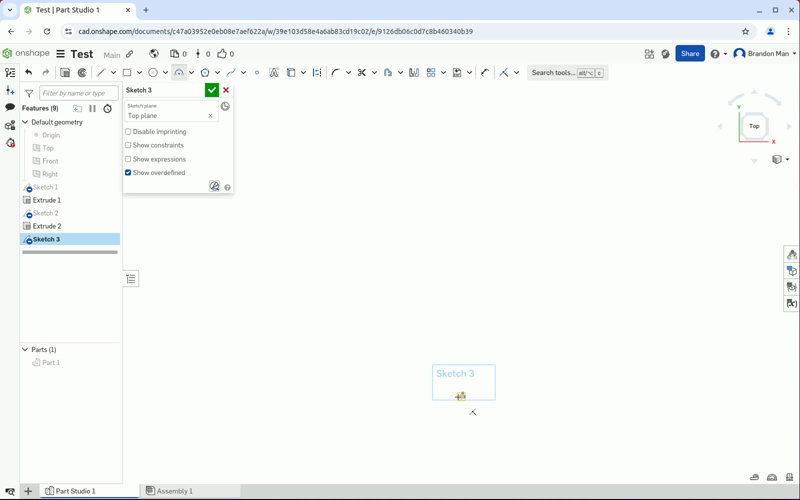
scroll(6)
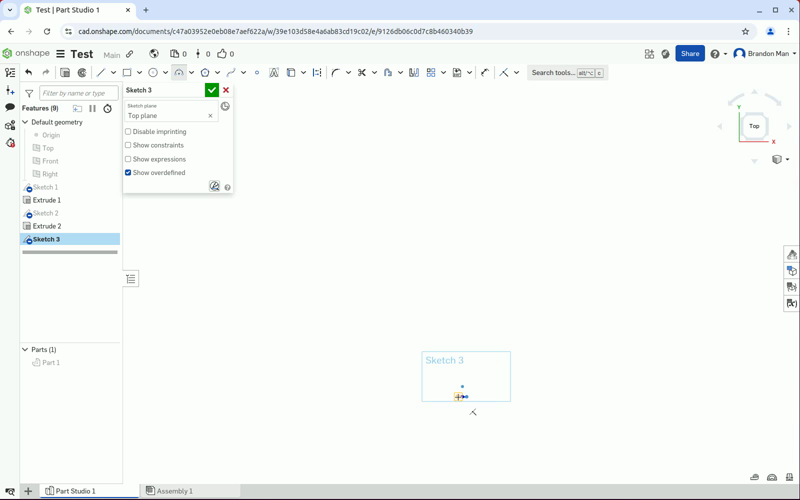
scroll(6)
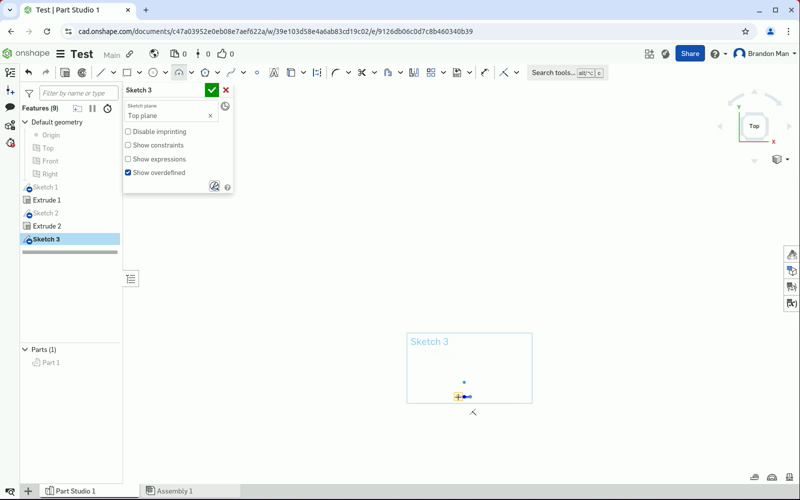
scroll(6)
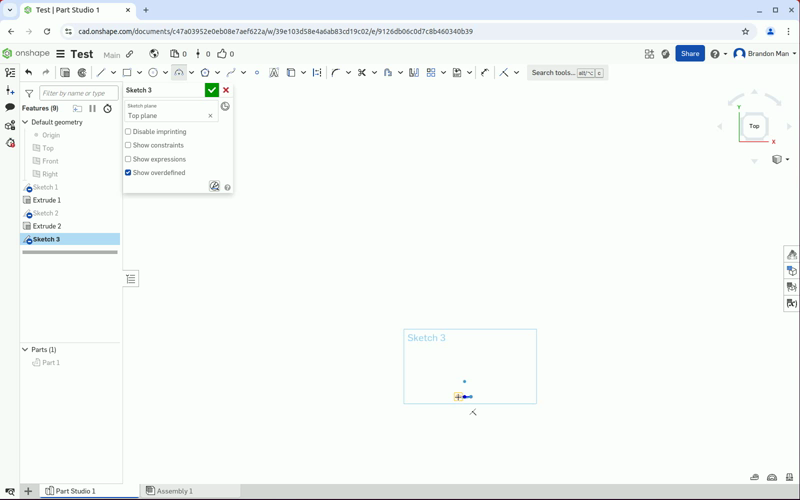
scroll(6)
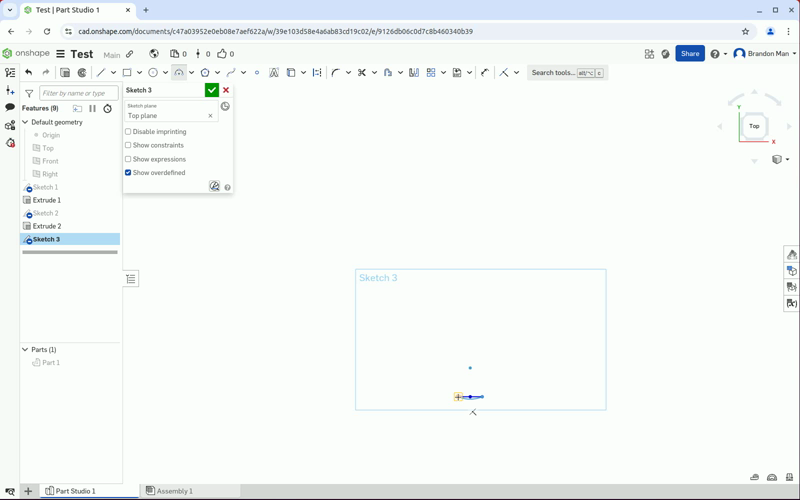
scroll(6)
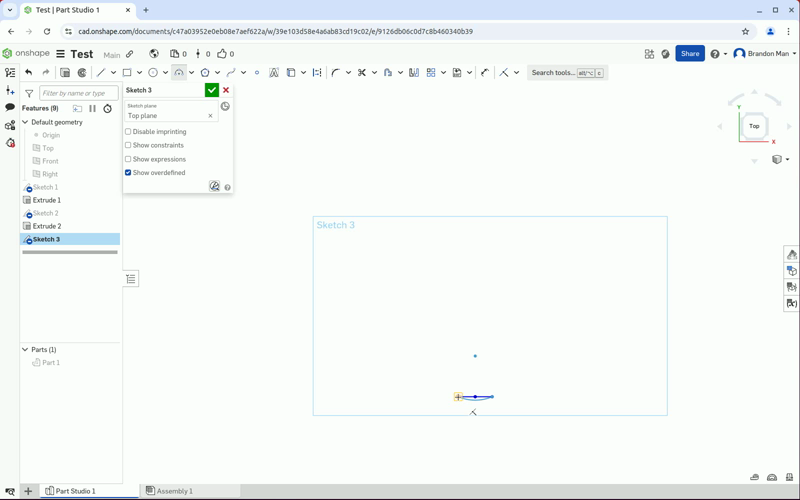
scroll(6)
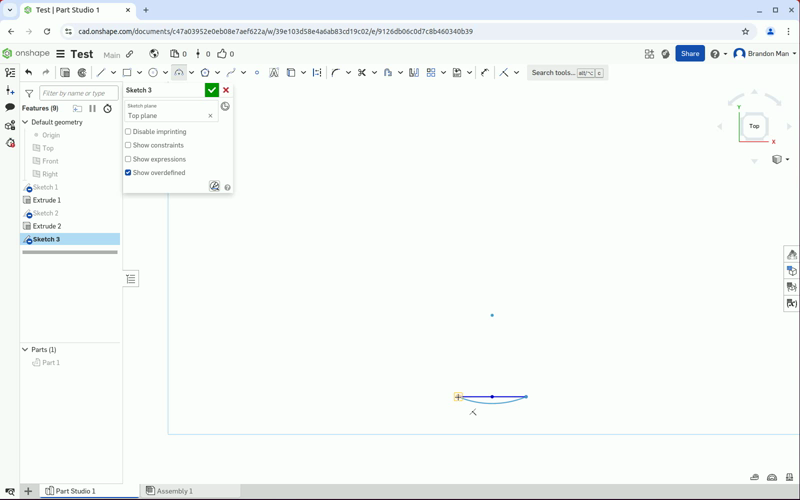
click(458, 396)
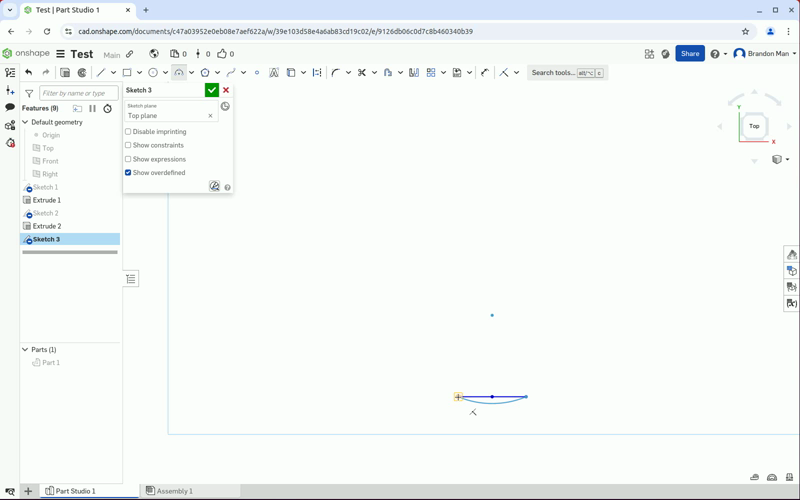
scroll(-6)
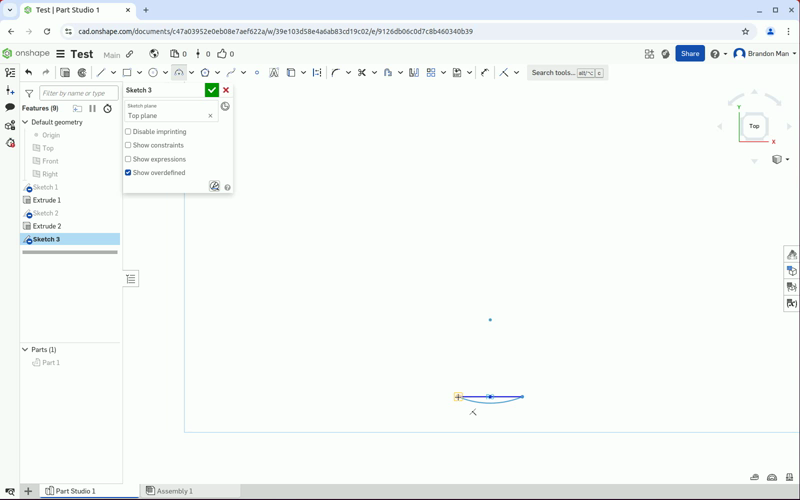
scroll(-6)
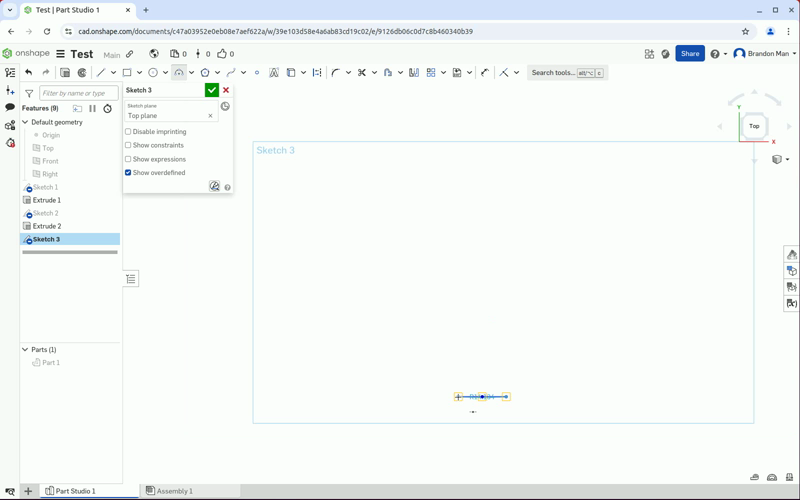
scroll(-6)
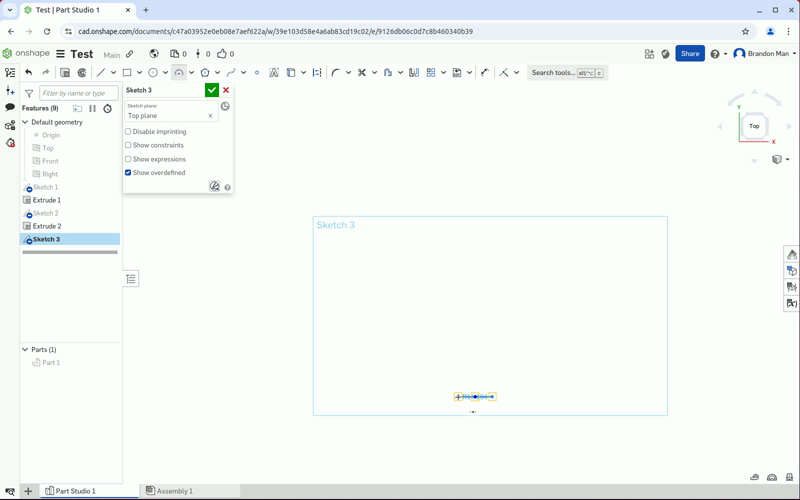
scroll(-6)
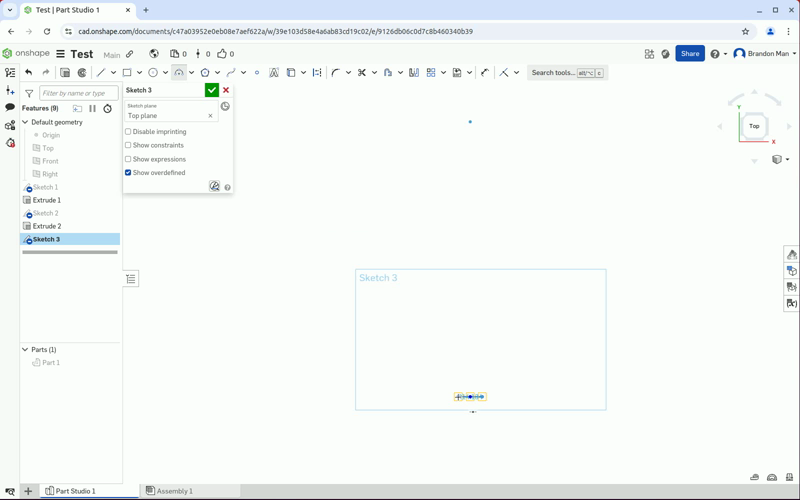
scroll(-6)
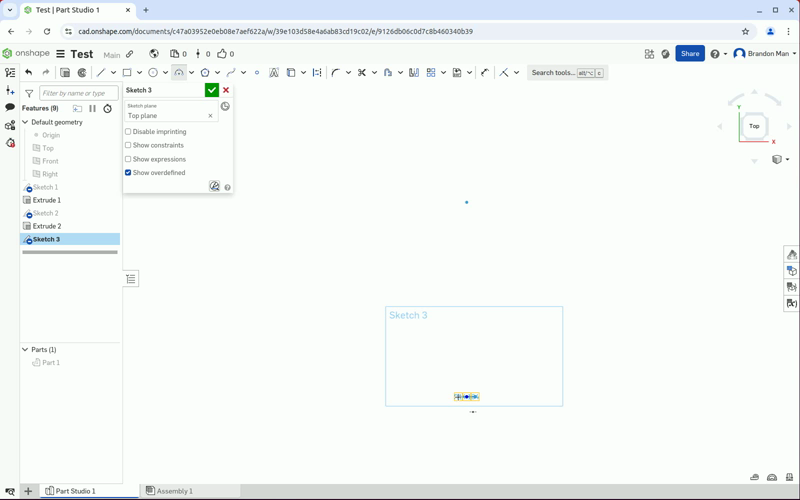
scroll(-6)
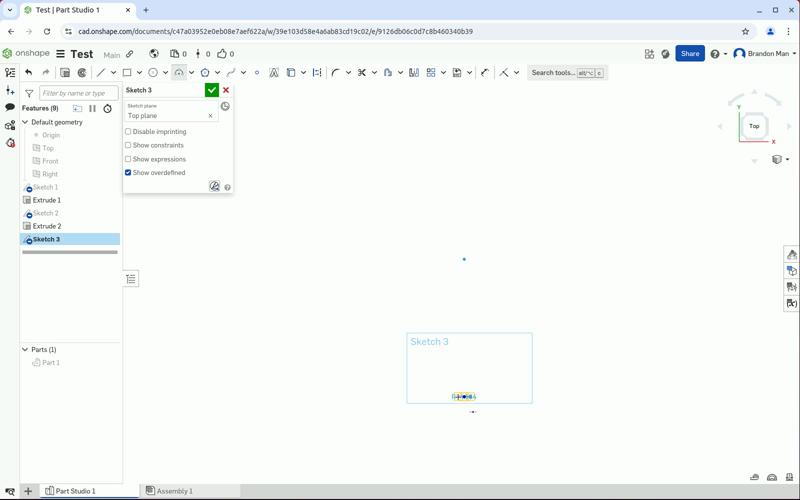
scroll(-6)
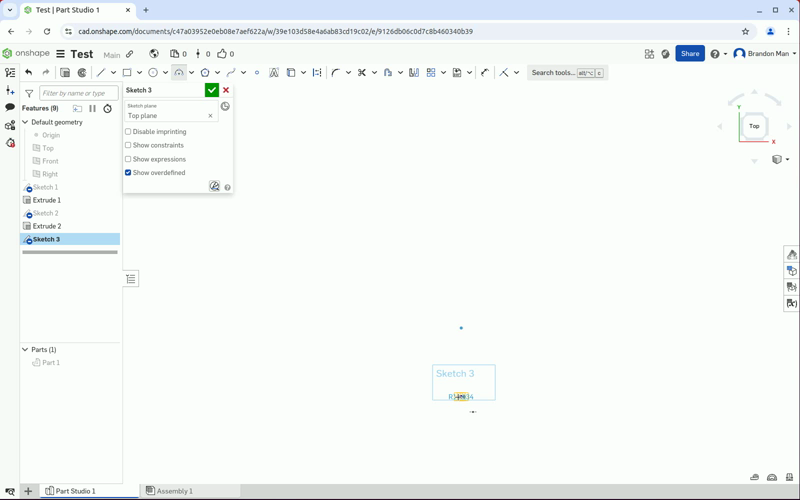
key_down(shift)
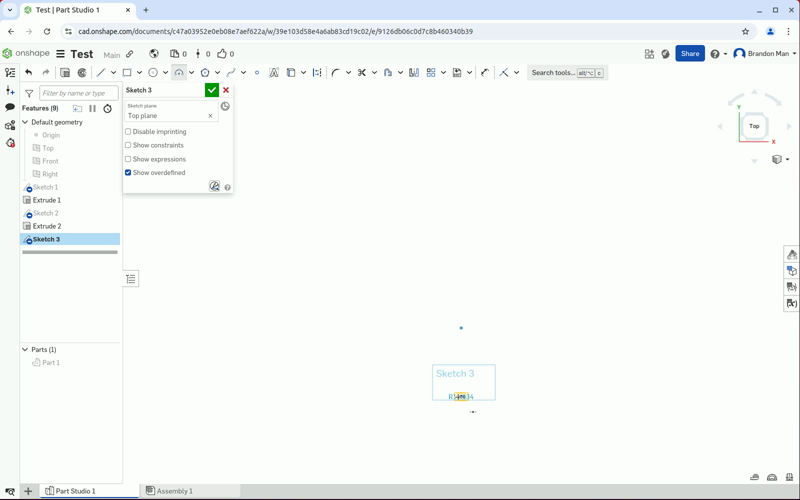
mouse_move(461, 393)
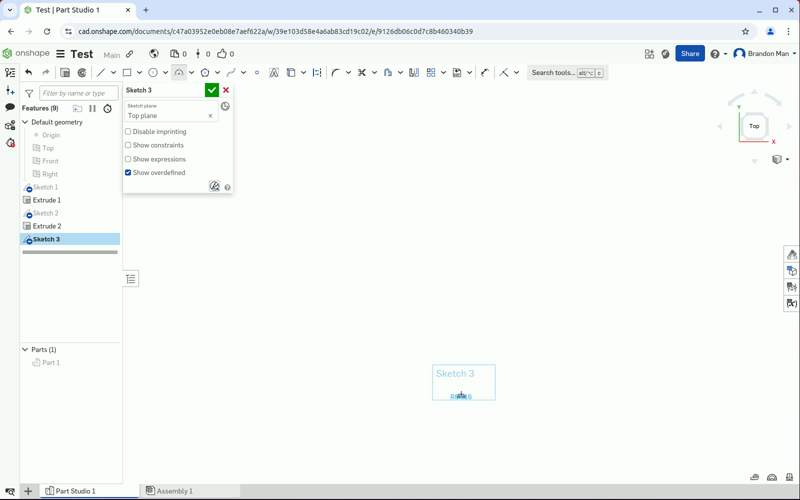
scroll(6)
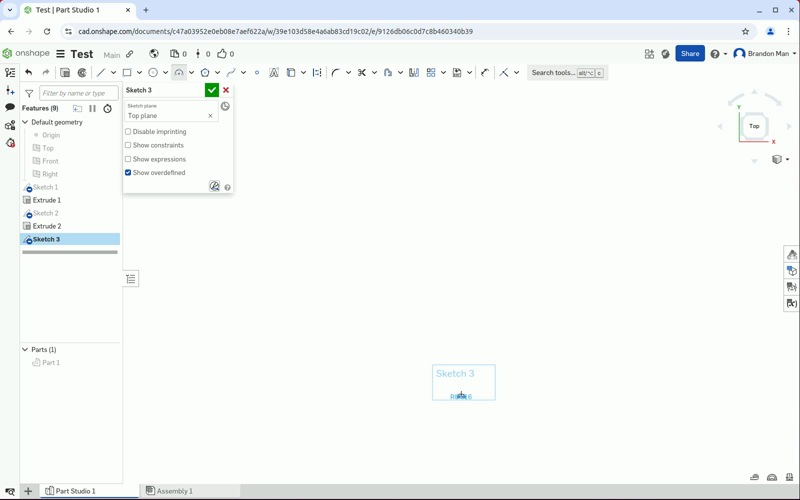
scroll(6)
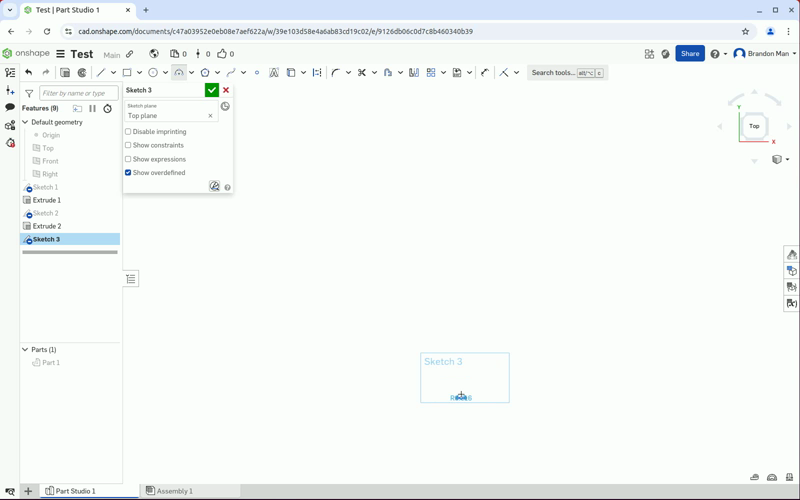
scroll(6)
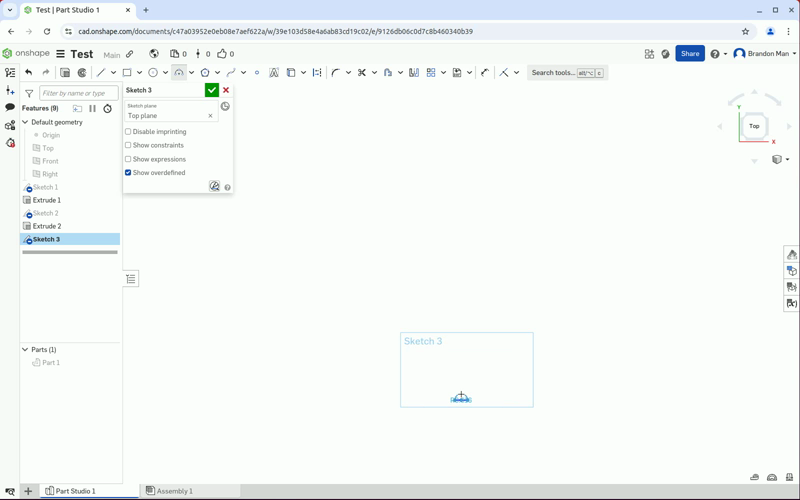
scroll(6)
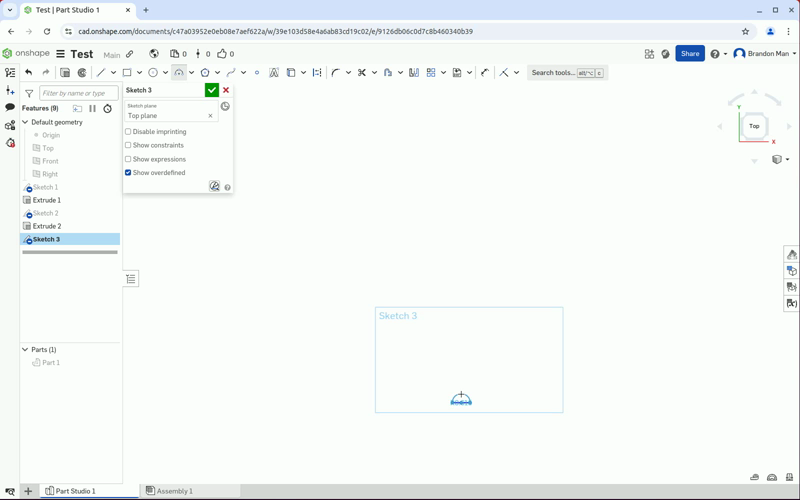
scroll(6)
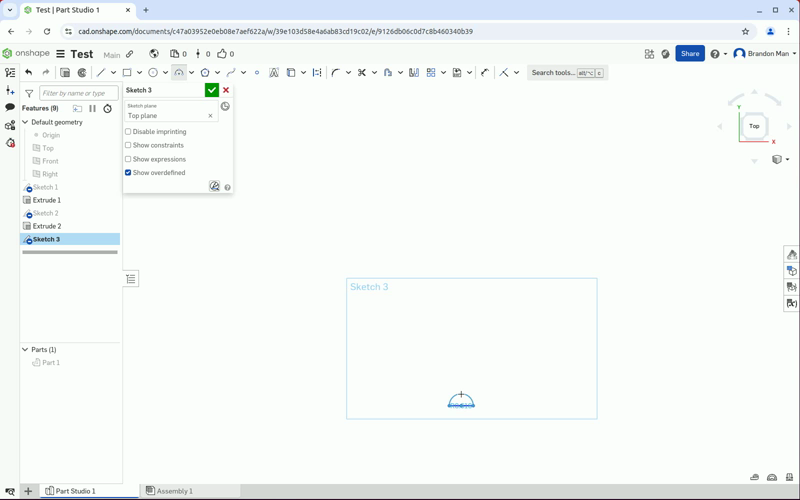
scroll(6)
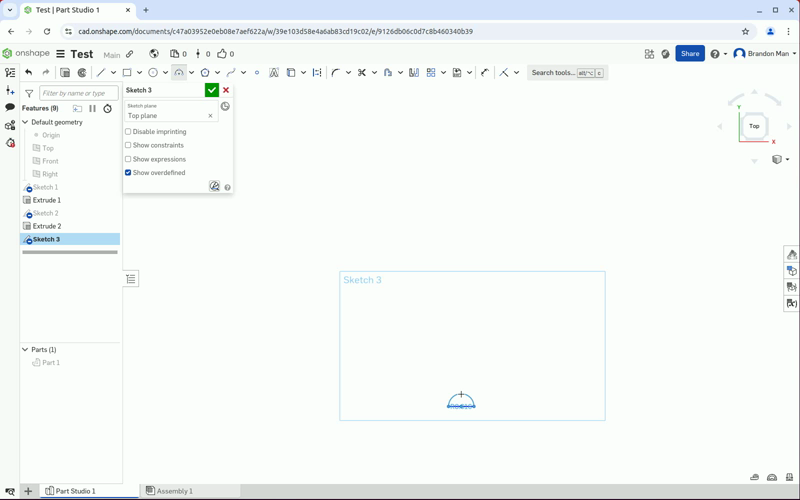
scroll(6)
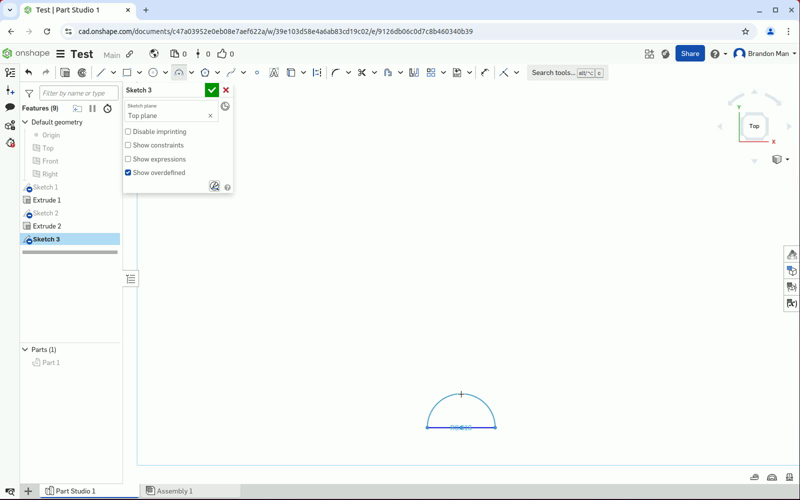
click(461, 393)
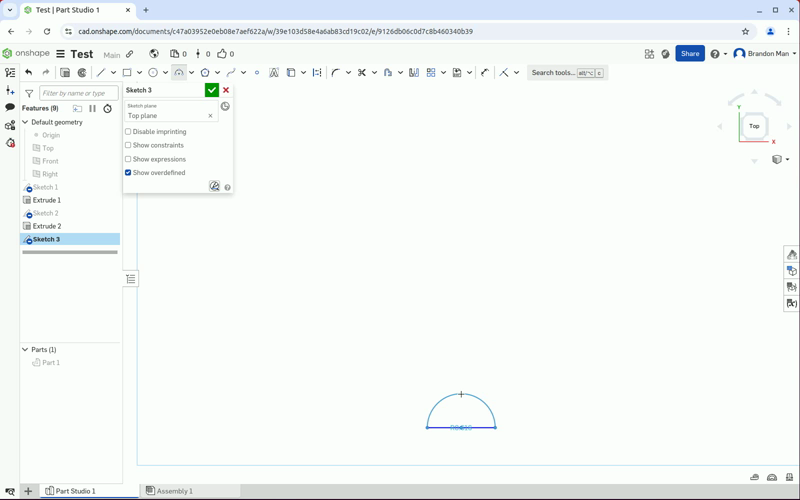
scroll(-6)
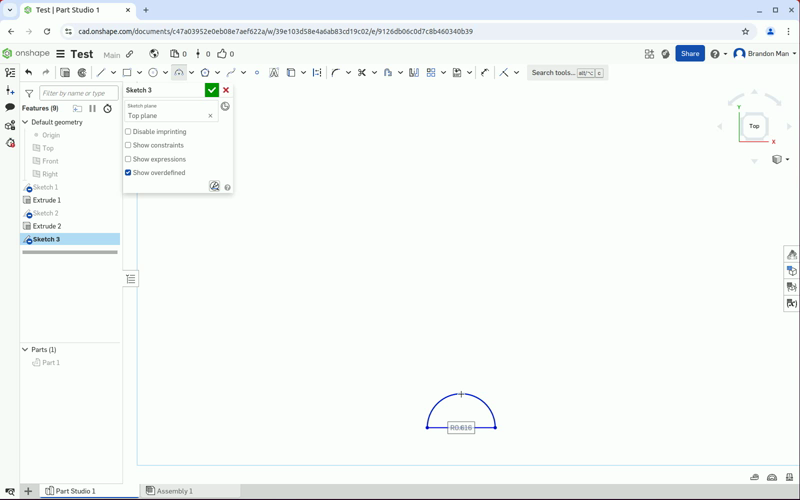
scroll(-6)
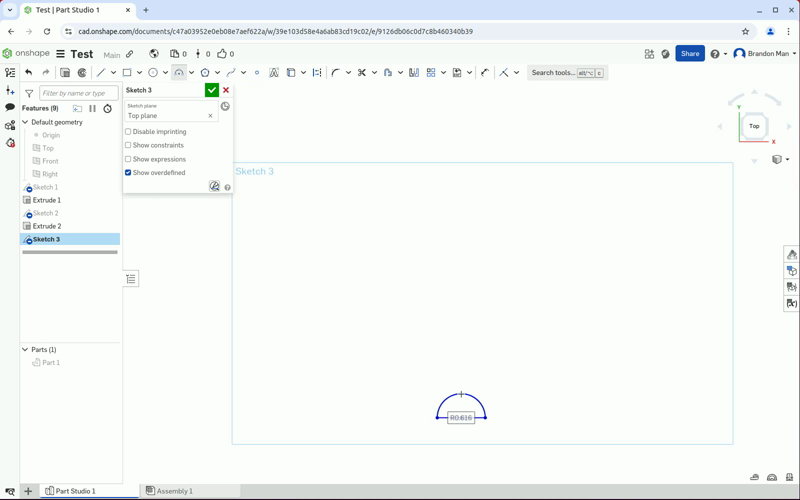
scroll(-6)
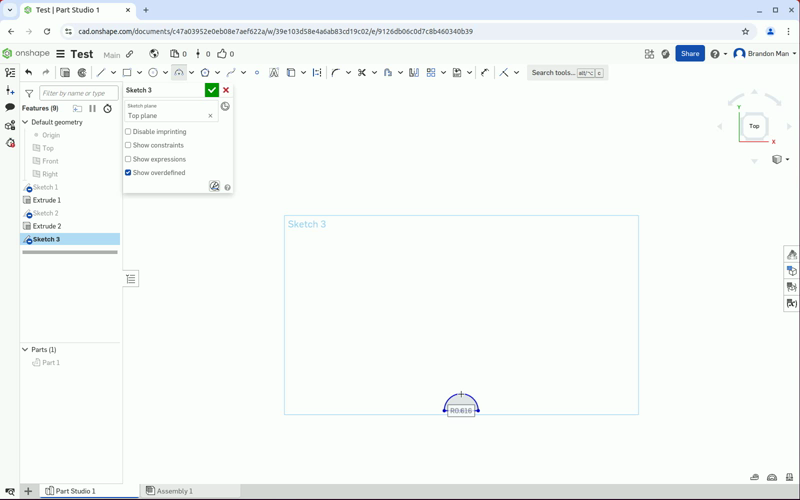
scroll(-6)
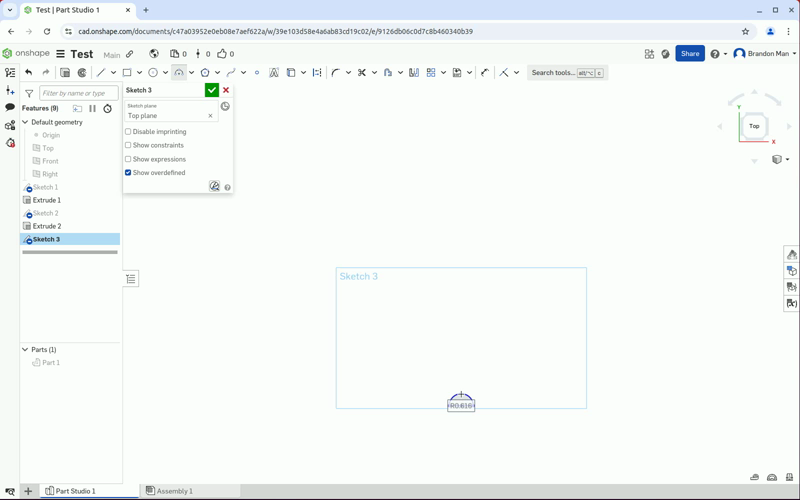
scroll(-6)
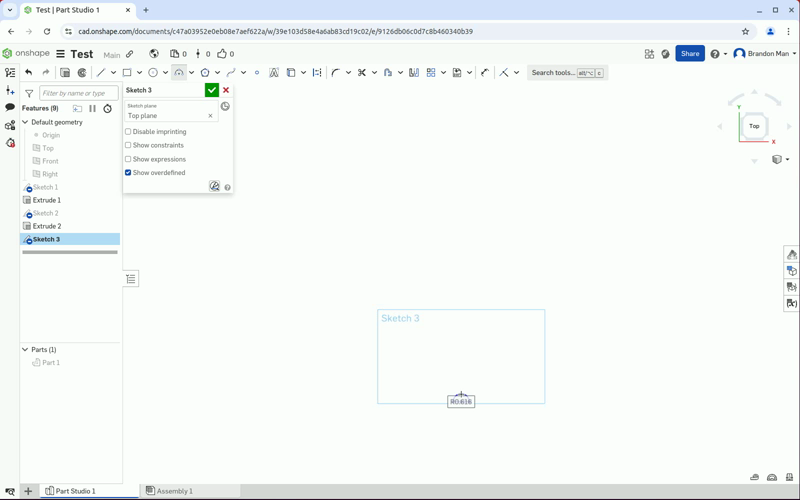
scroll(-6)
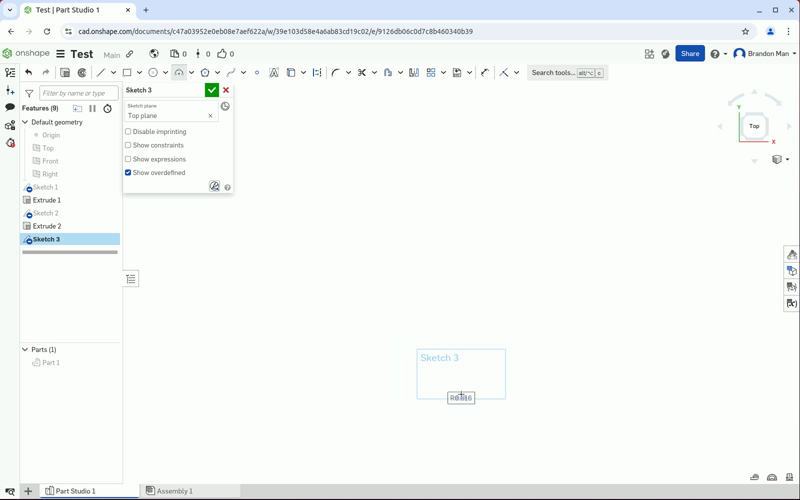
scroll(-6)
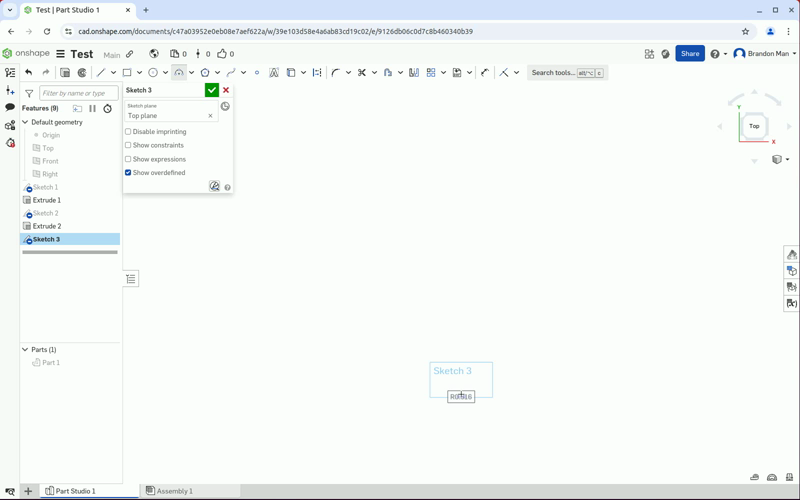
key_up(shift)
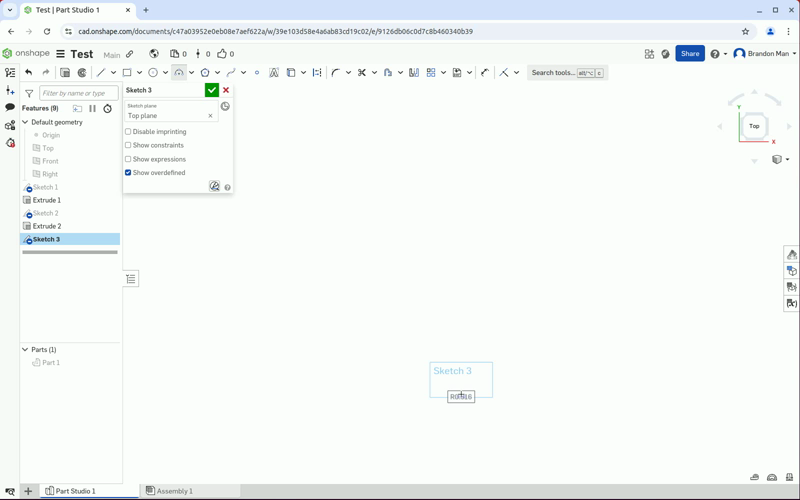
key(esc)
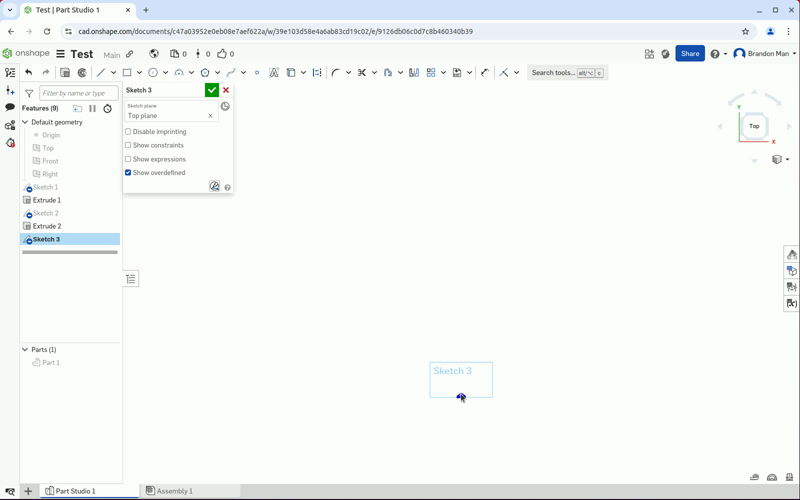
mouse_move(461, 394)
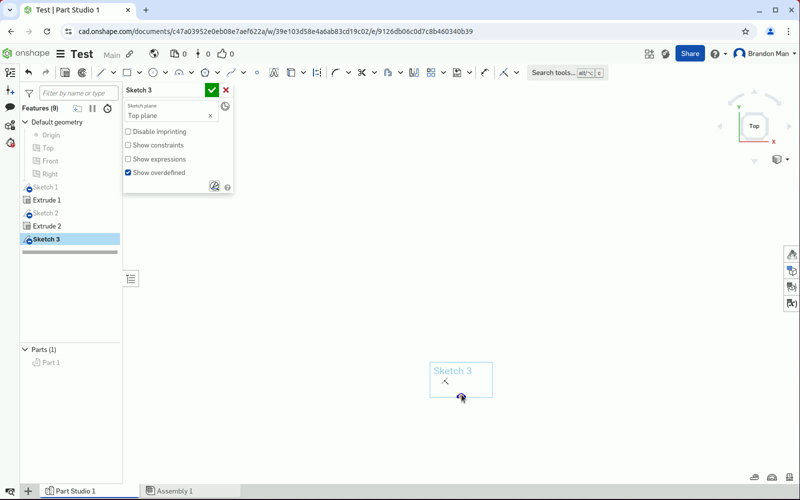
scroll(6)
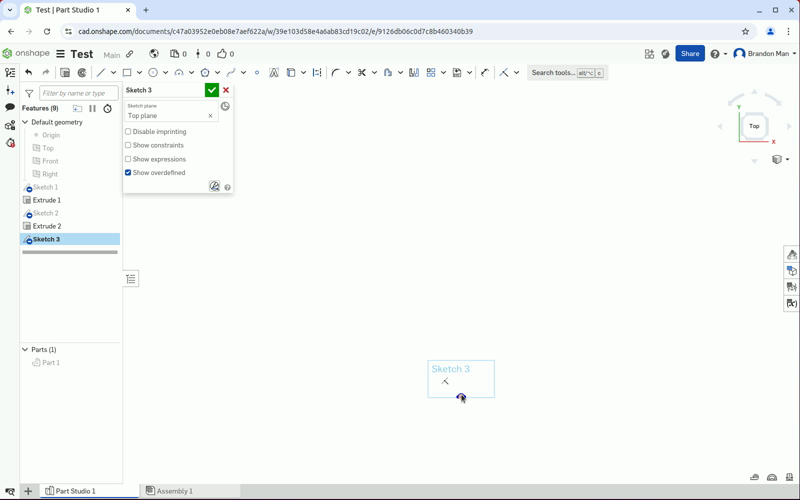
scroll(6)
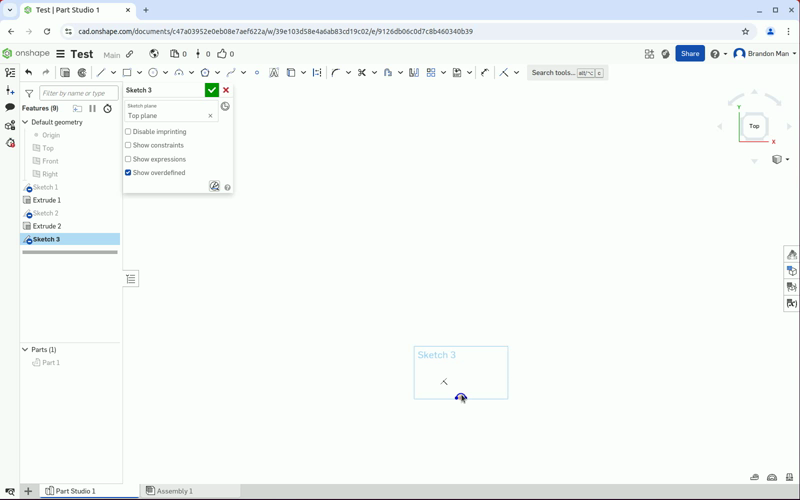
scroll(6)
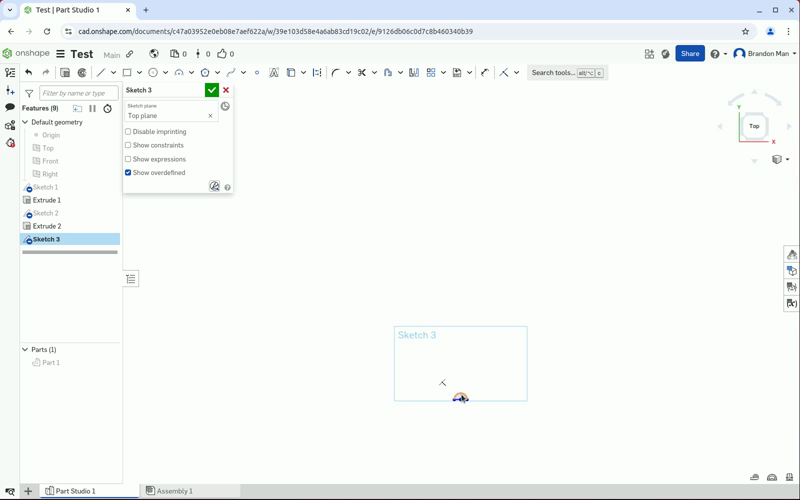
scroll(6)
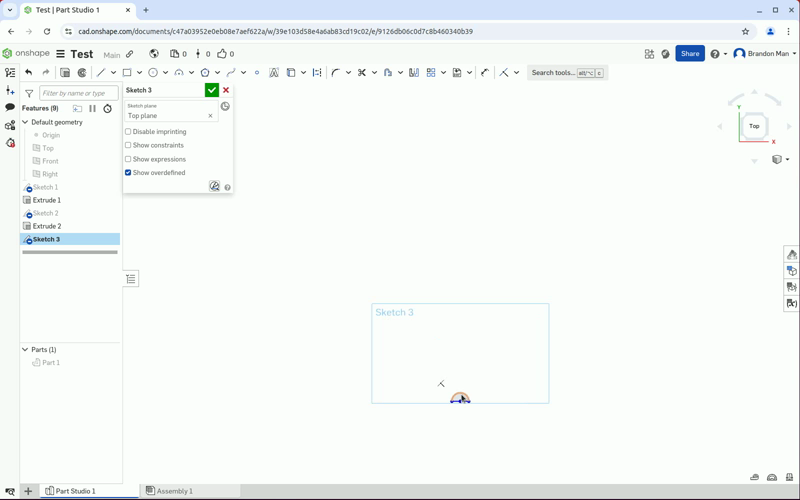
scroll(6)
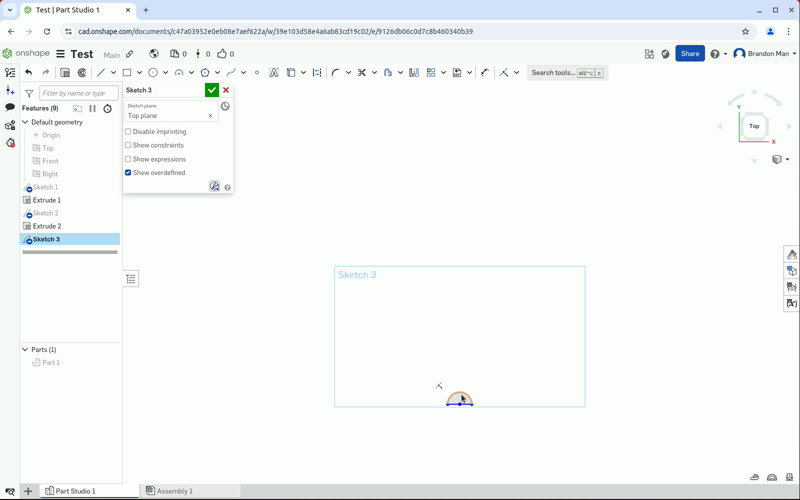
scroll(6)
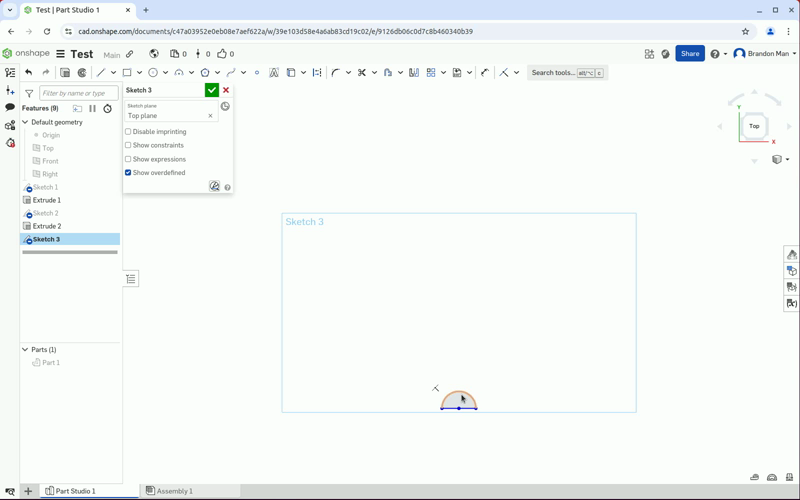
scroll(6)
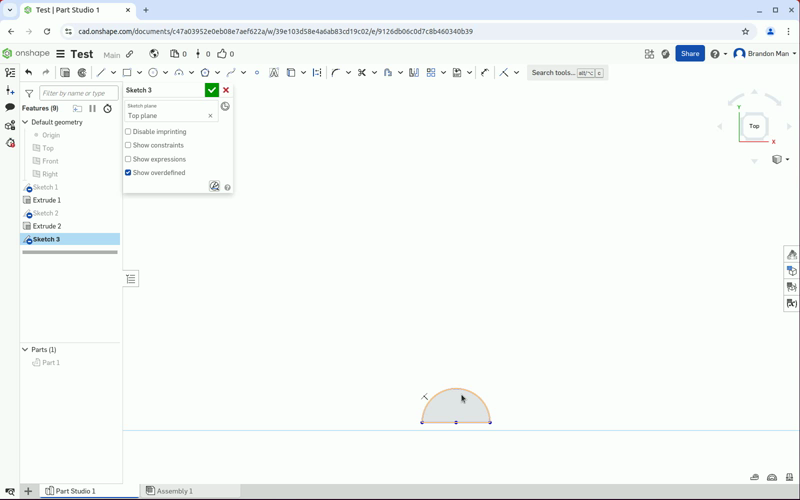
click(461, 394)
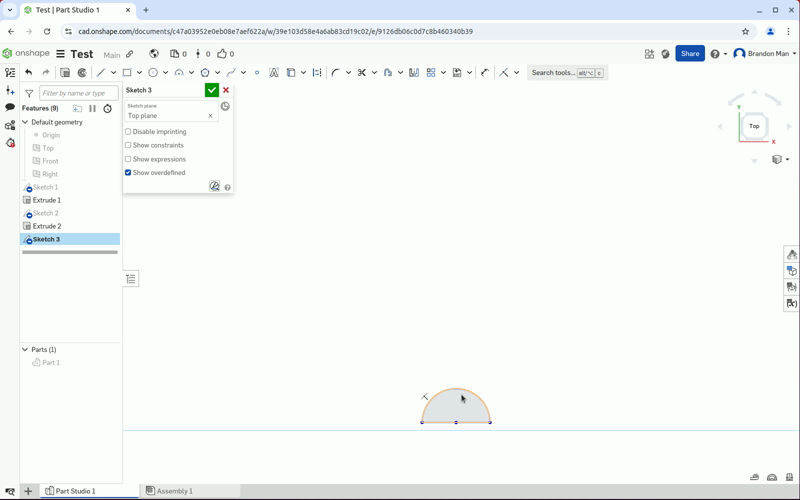
scroll(-6)
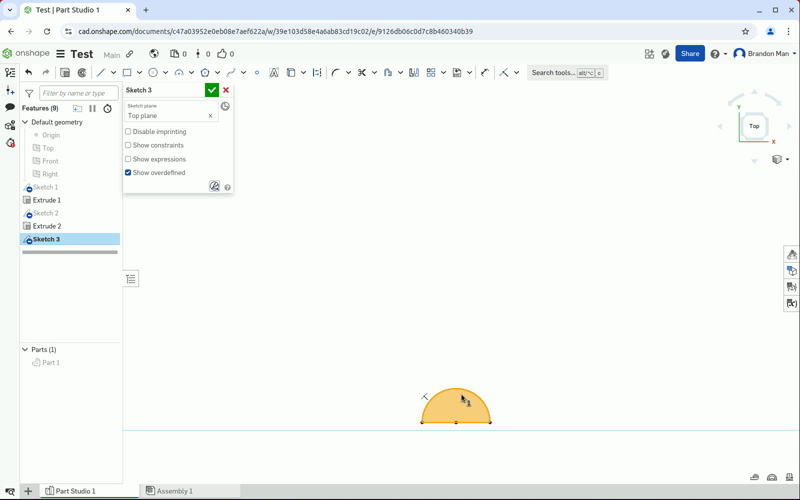
scroll(-6)
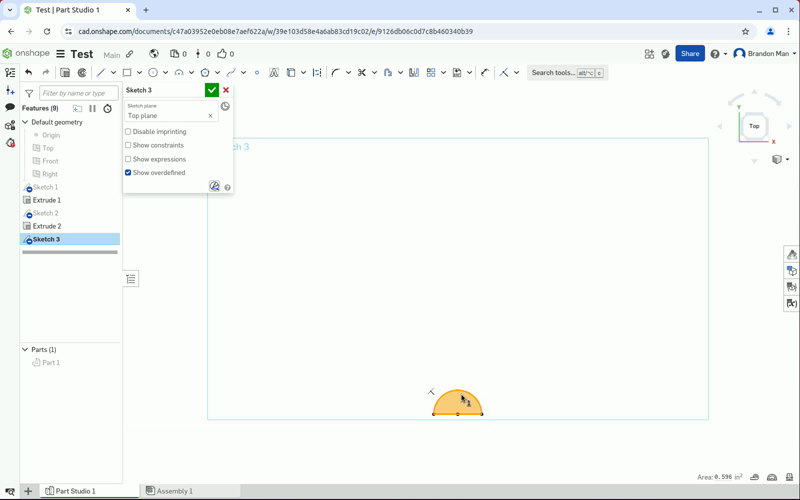
scroll(-6)
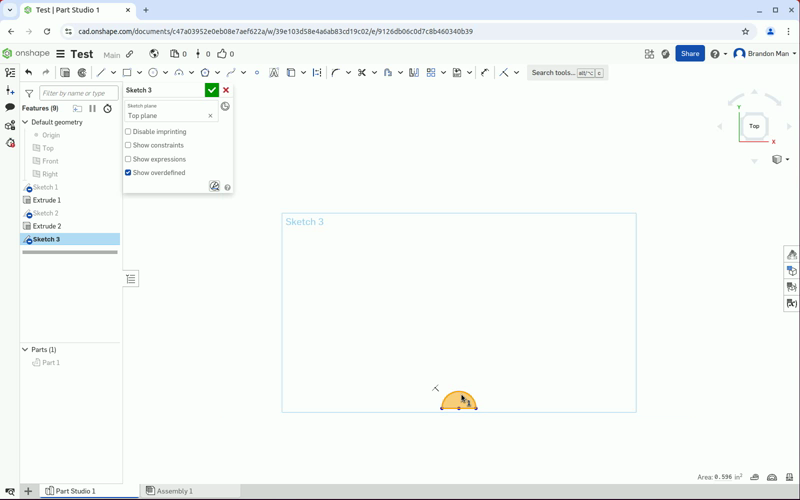
scroll(-6)
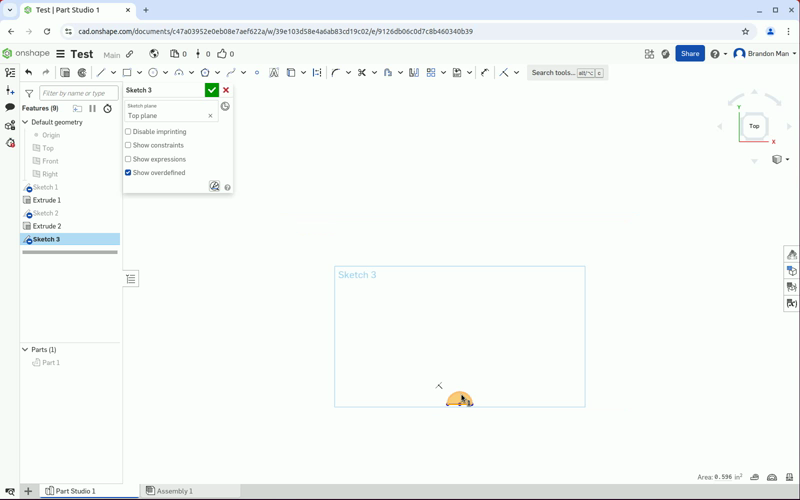
scroll(-6)
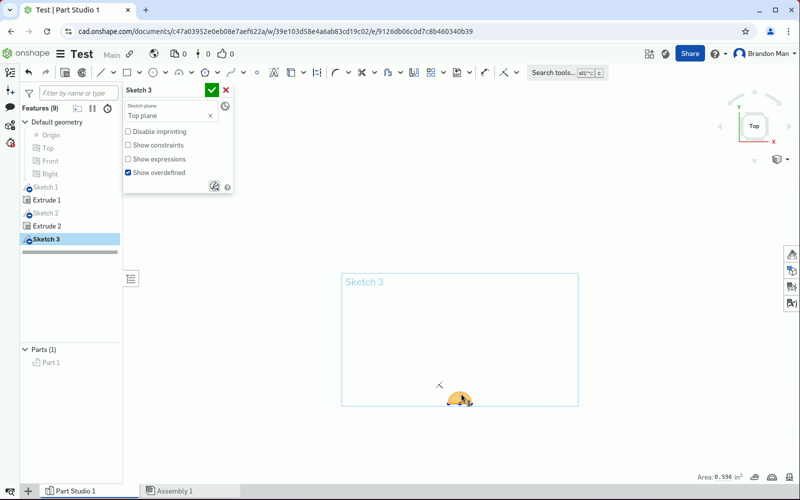
scroll(-6)
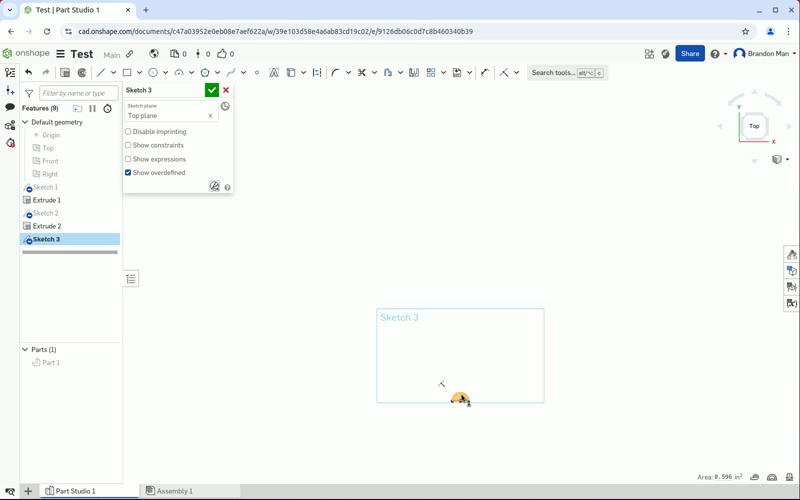
scroll(-6)
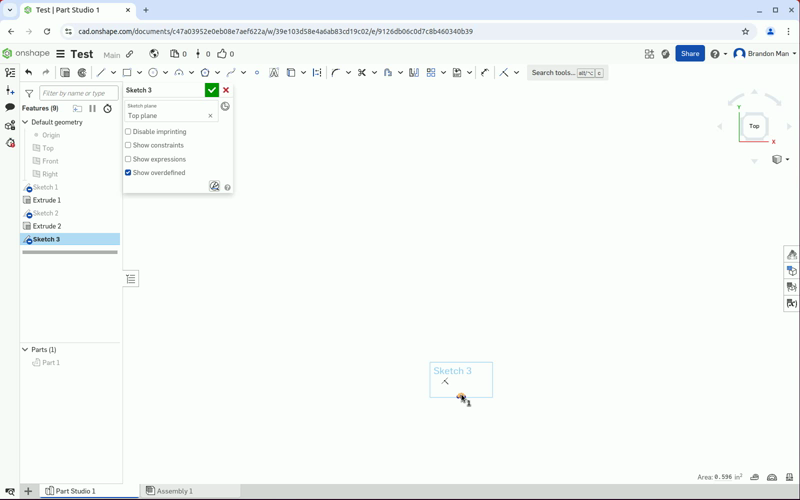
mouse_move(73, 352)
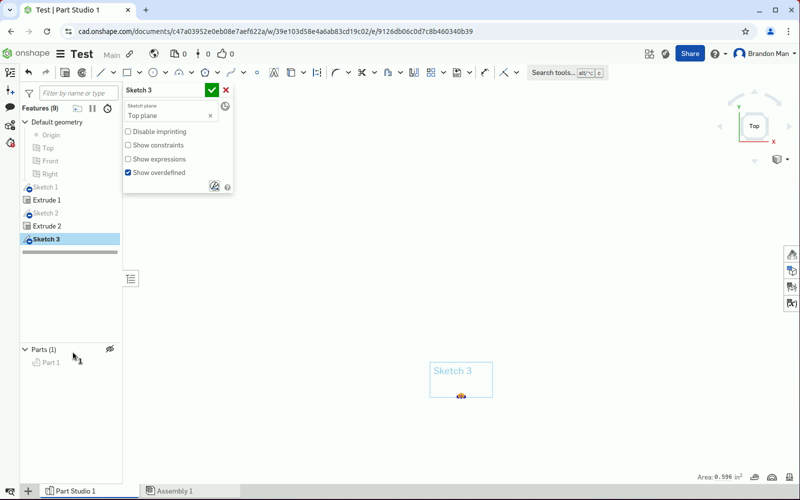
key(shift+y)
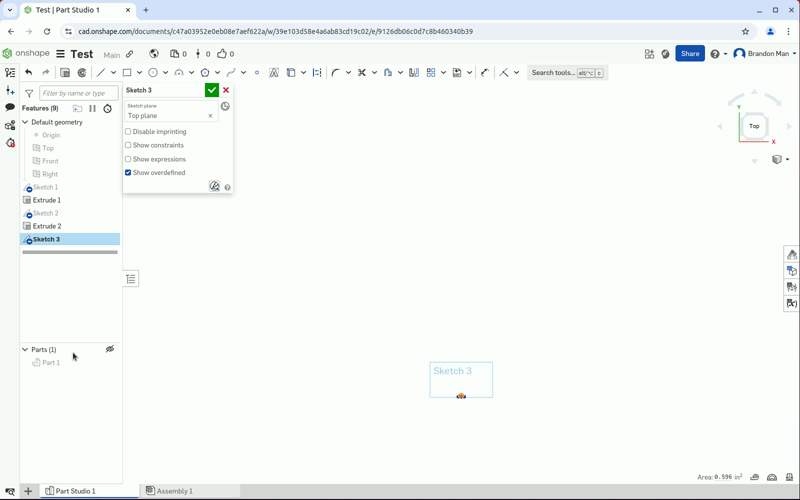
key(shift+e)
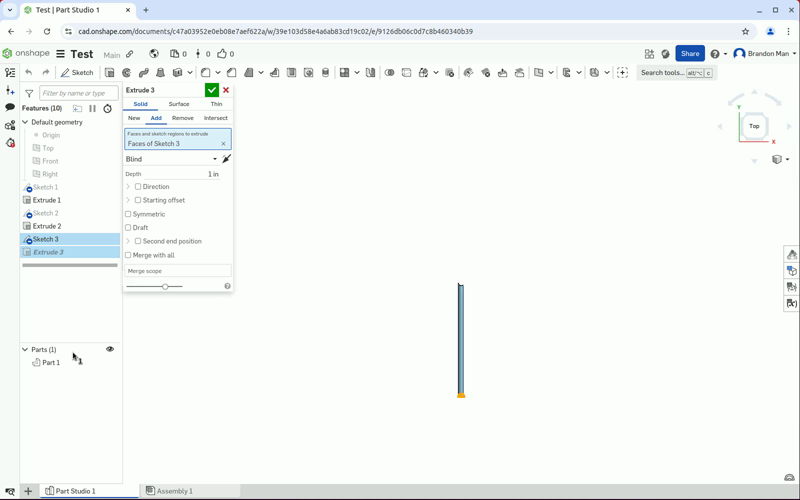
mouse_move(143, 106)
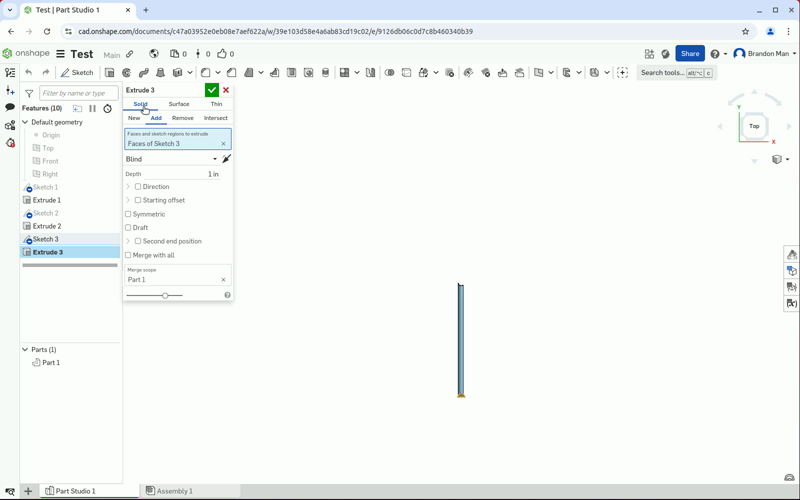
click(143, 106)
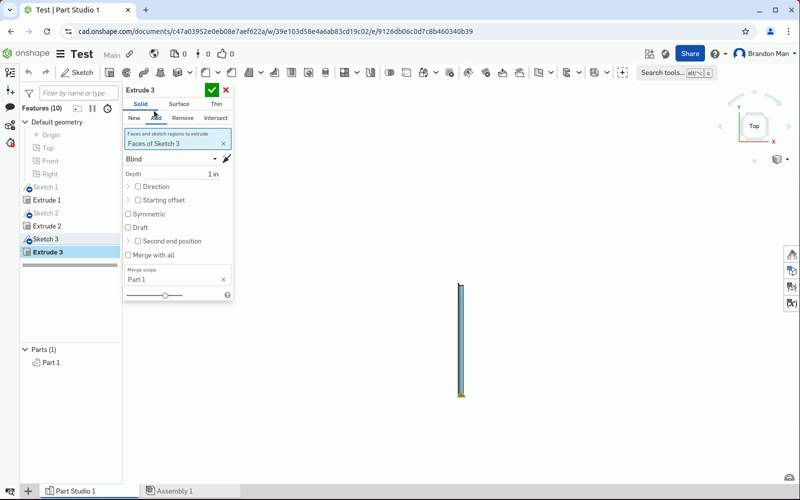
mouse_move(186, 120)
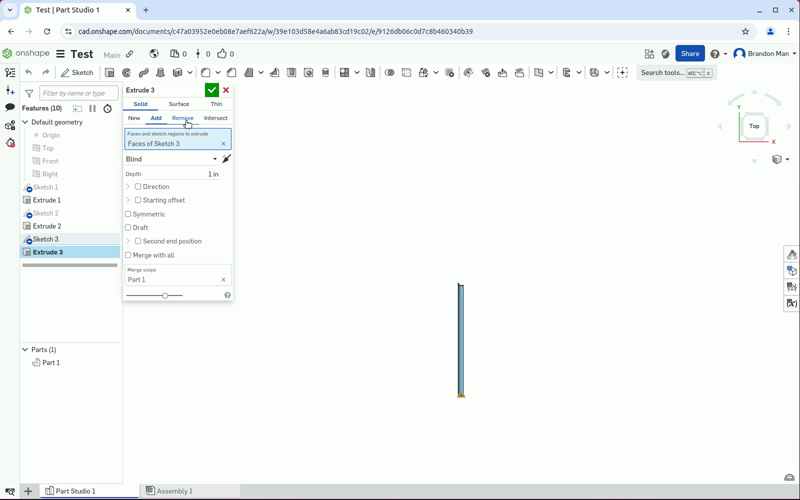
click(186, 120)
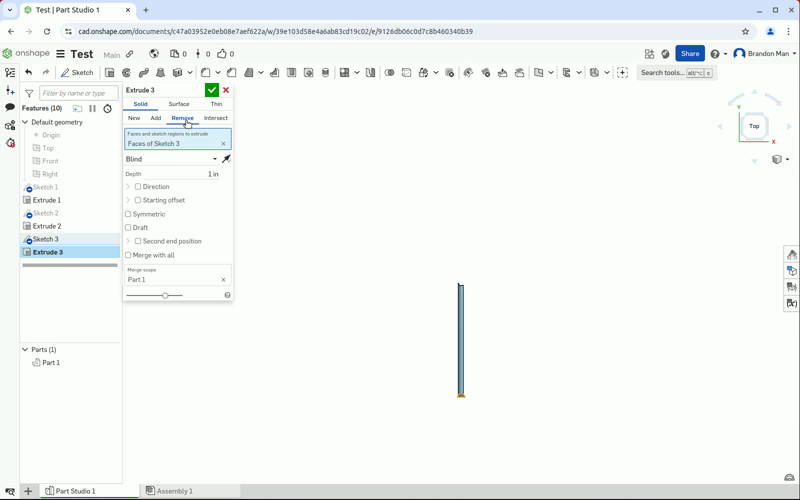
key(tab, 4)
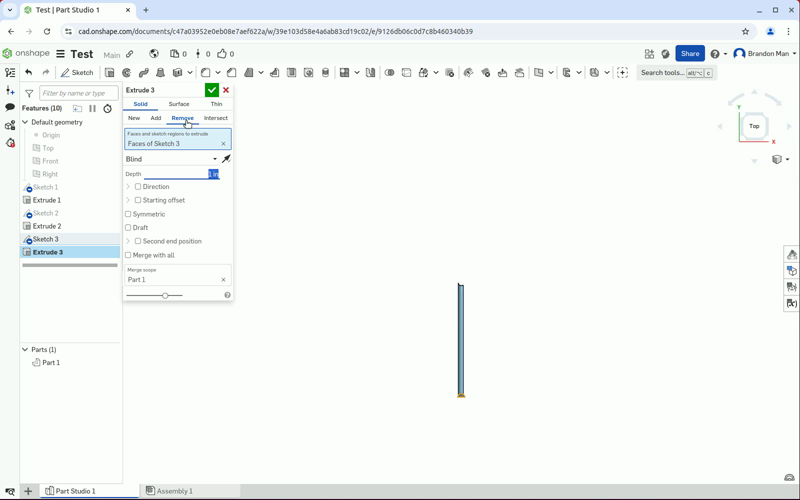
text(-2.408)
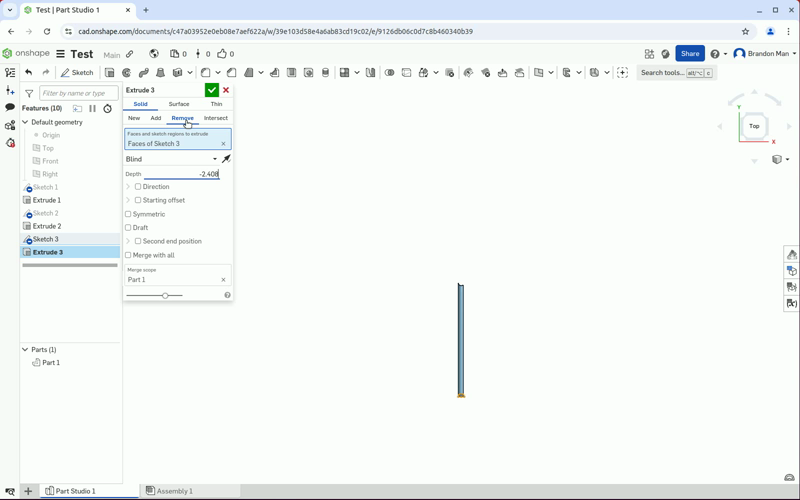
key(tab, 3)
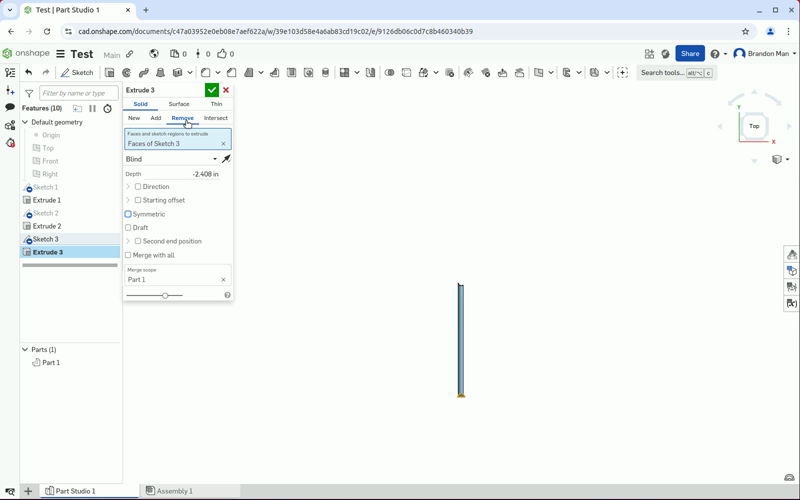
key(space)
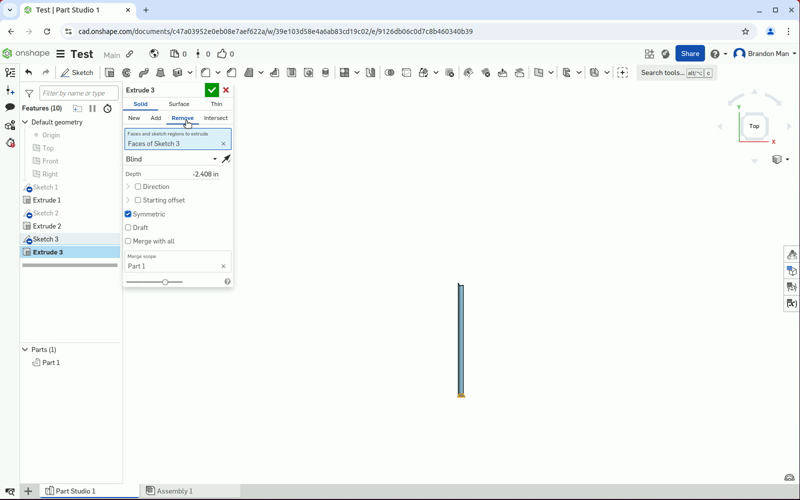
key(tab, 2)
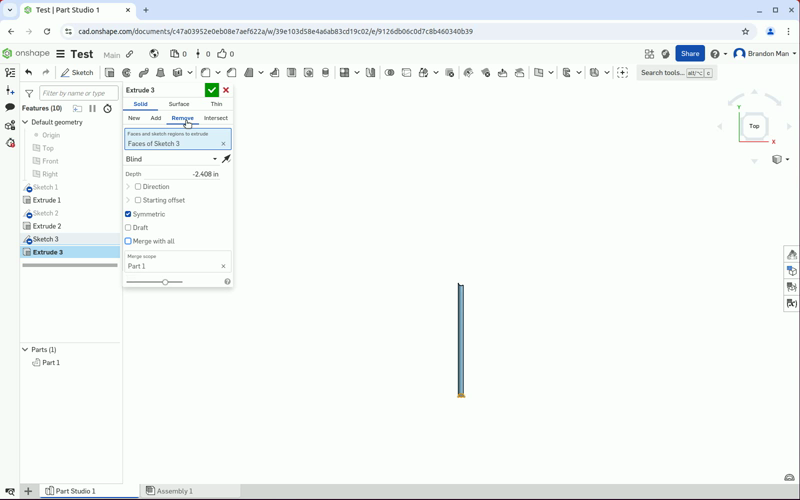
key(space)
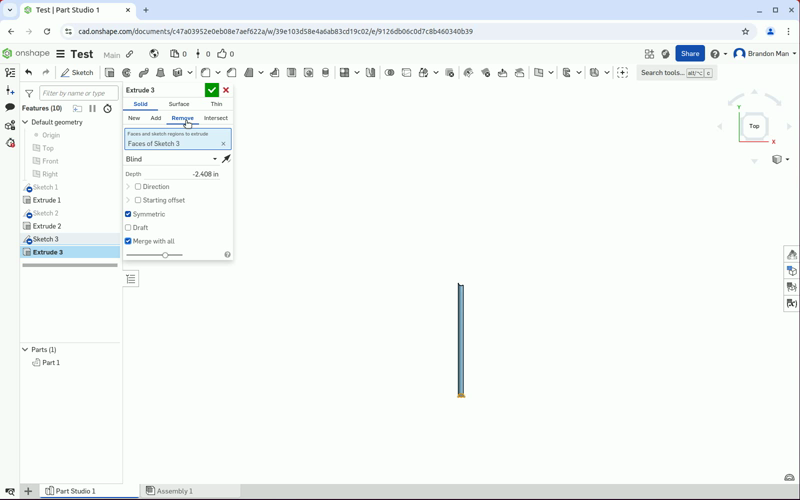
key(enter)
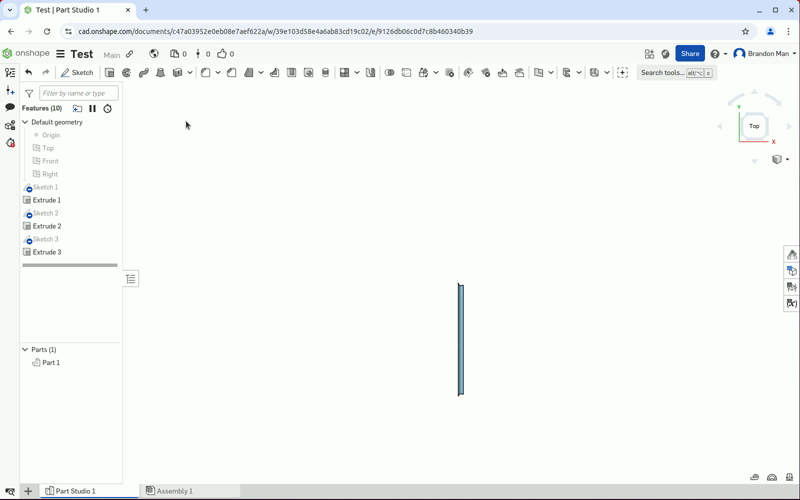
key(shift+h)
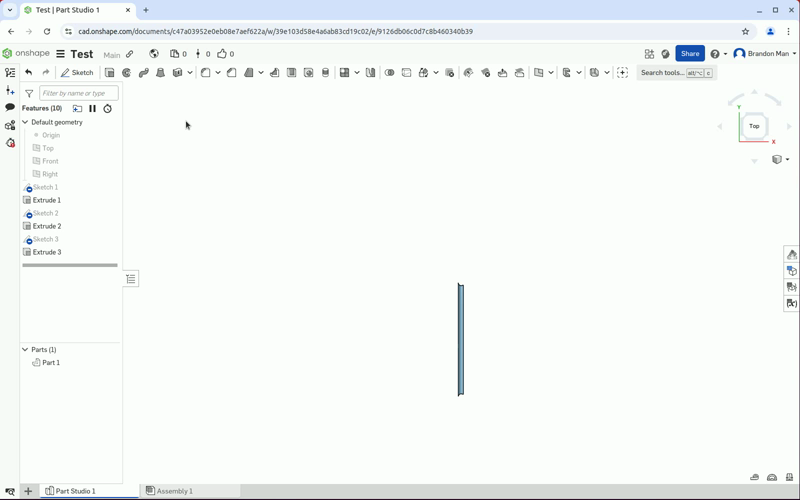
key(shift+h)
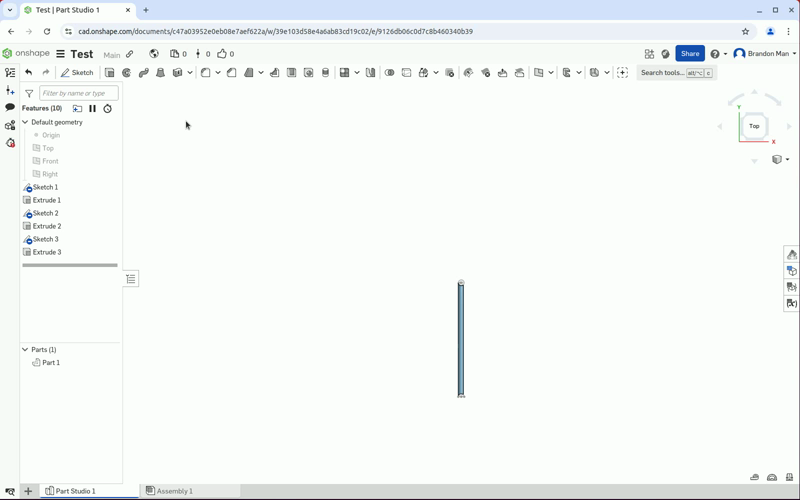
key(shift+7)
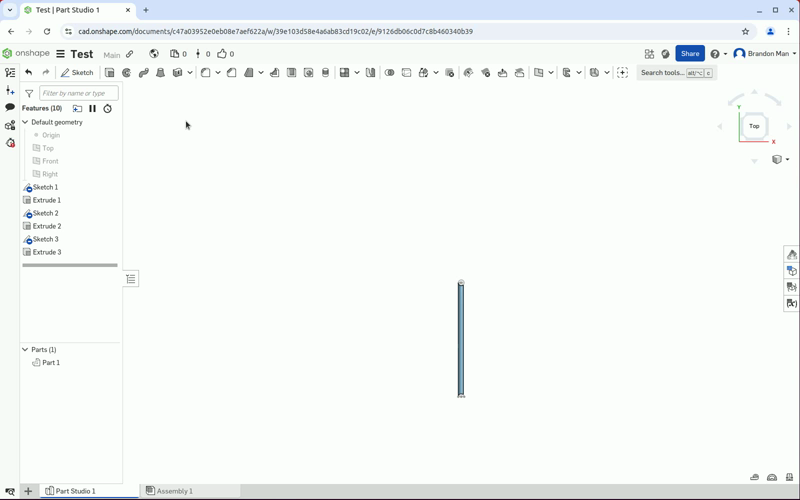
key(up, 3)
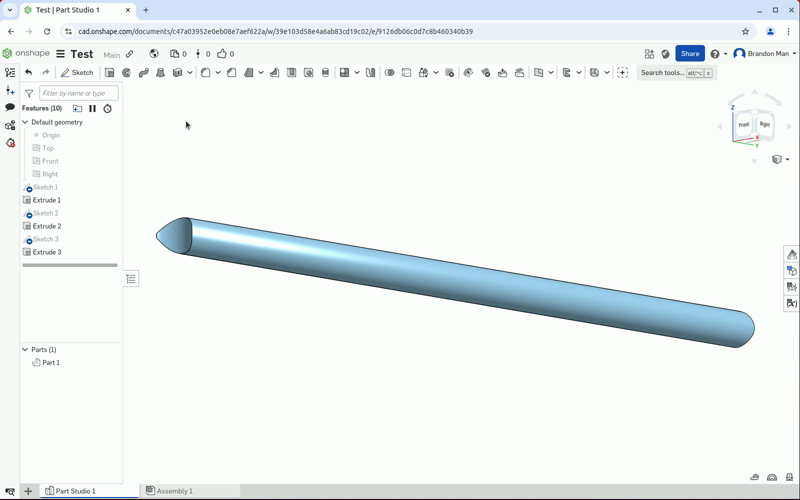
key(left, 3)
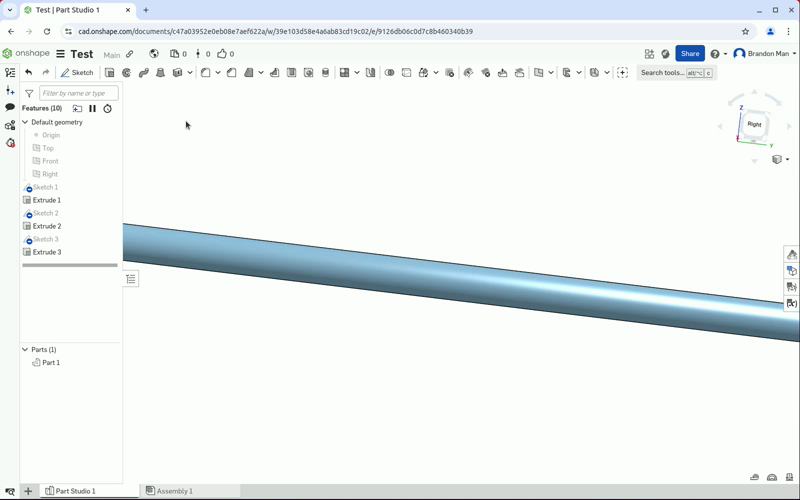
key(right, 3)
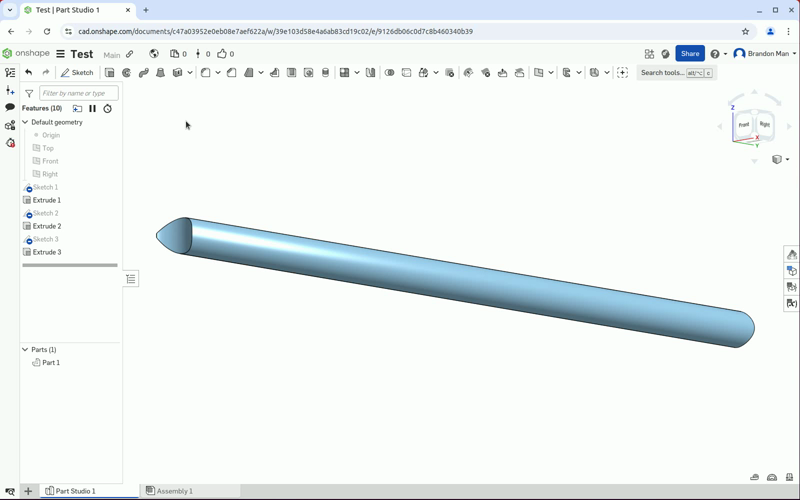
key(down, 3)
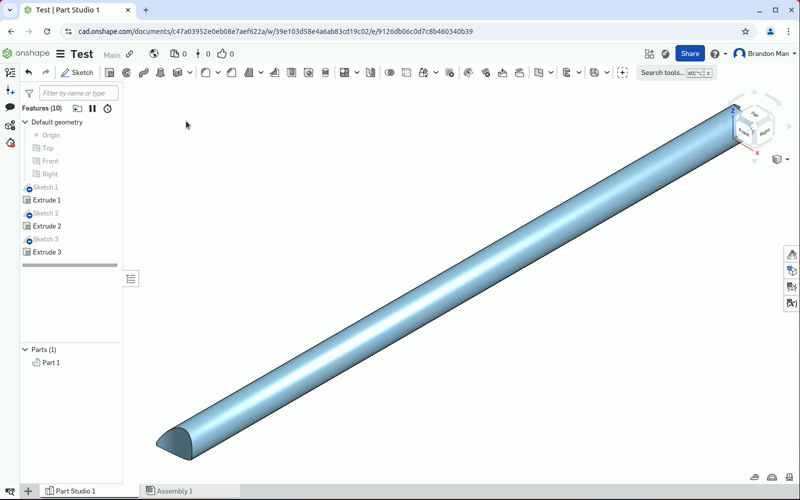
mouse_move(73, 189)
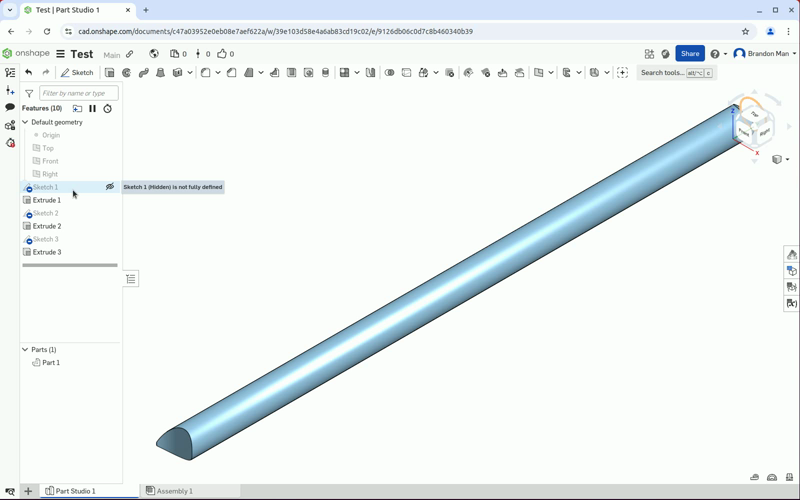
click(73, 189)